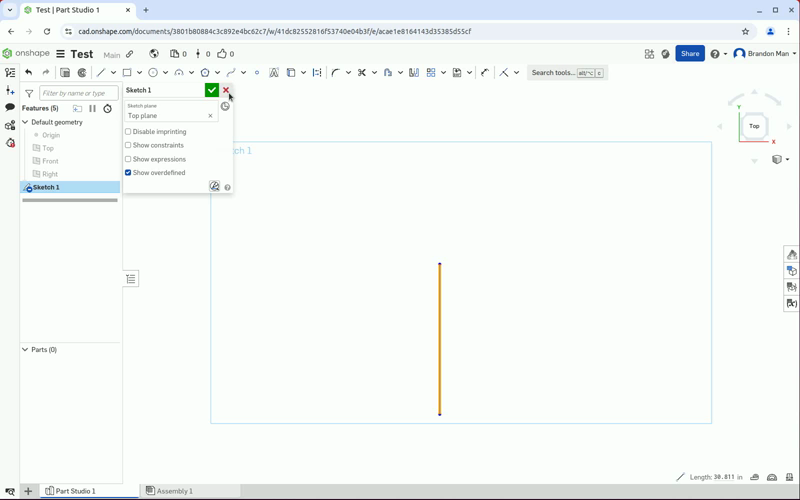
key(shift+h)
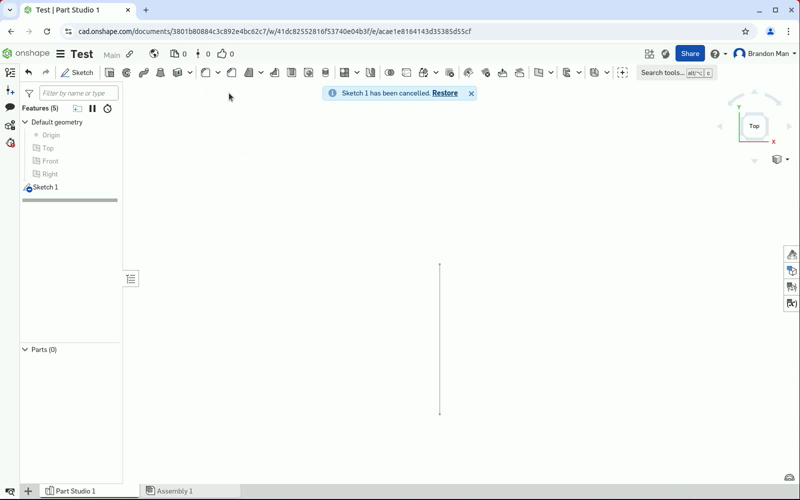
key(shift+s)
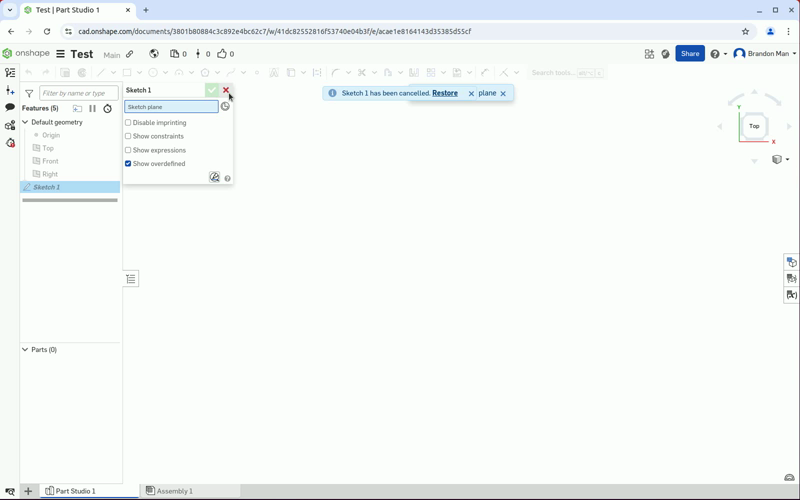
mouse_move(73, 150)
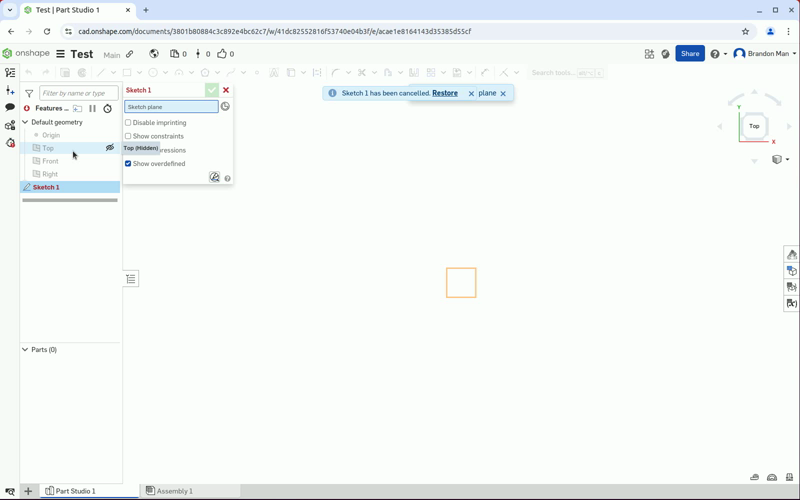
click(73, 150)
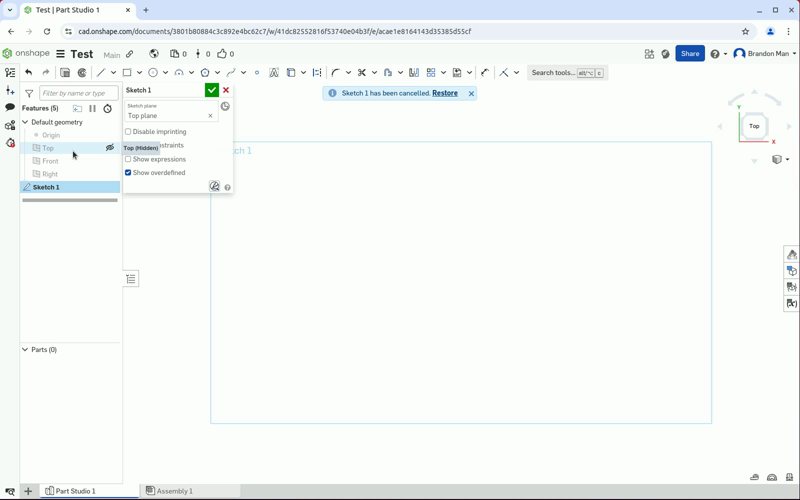
mouse_move(73, 352)
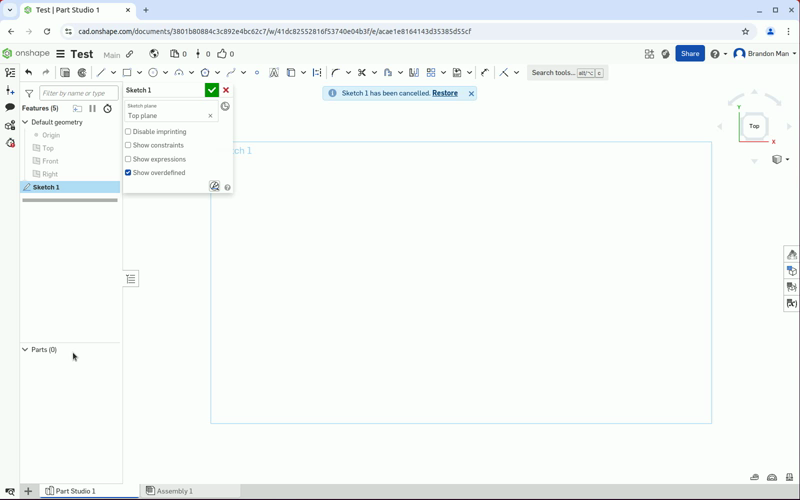
key(y)
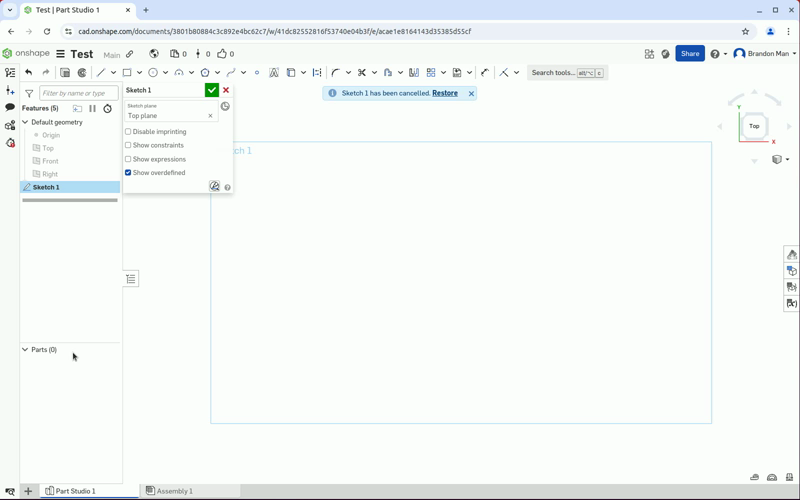
key(l)
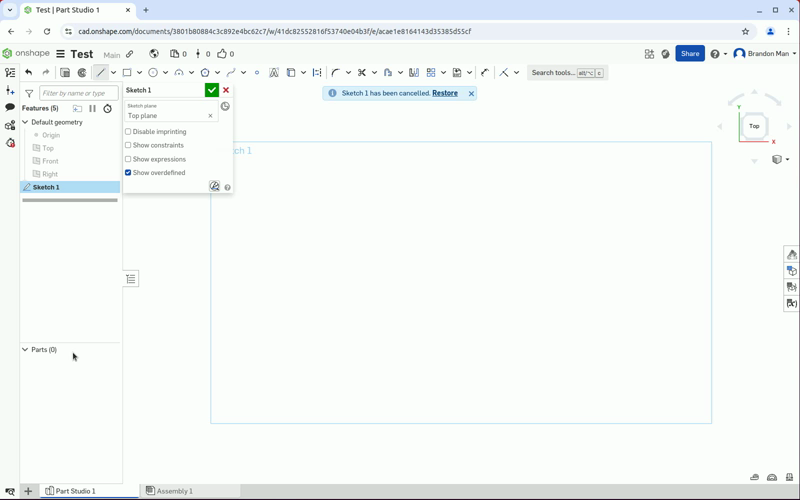
key_down(shift)
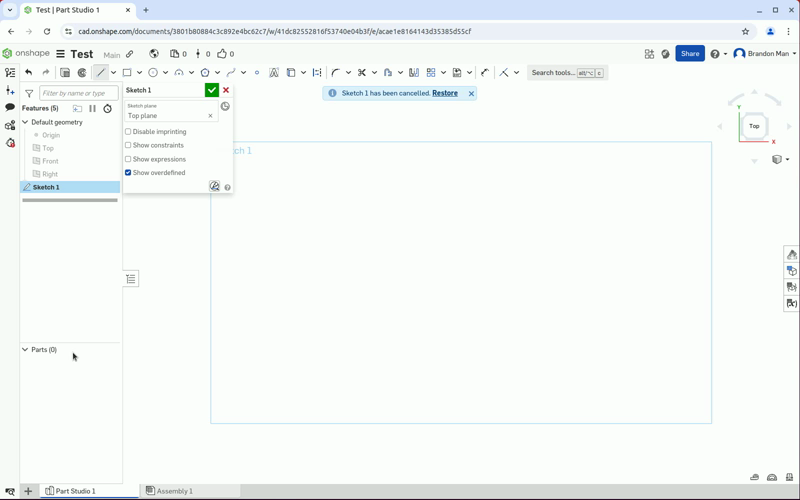
mouse_move(348, 282)
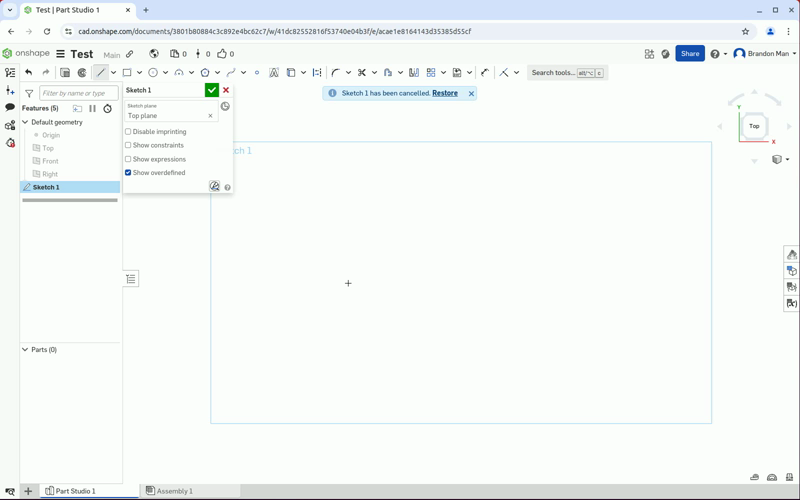
click(348, 282)
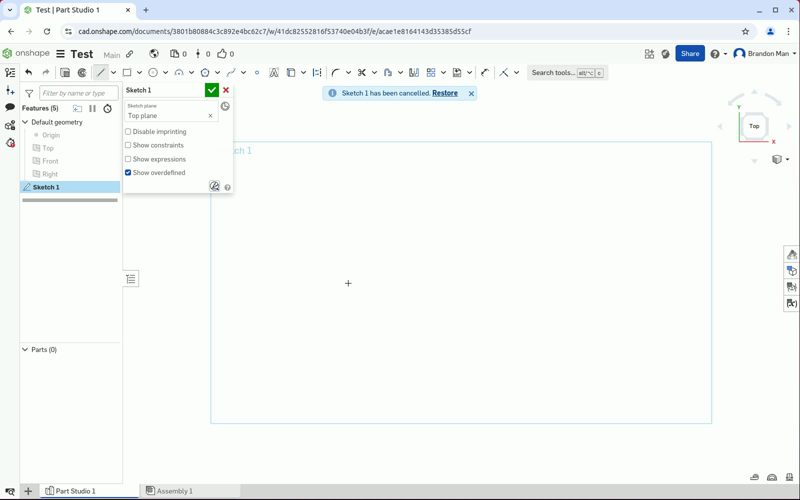
key_up(shift)
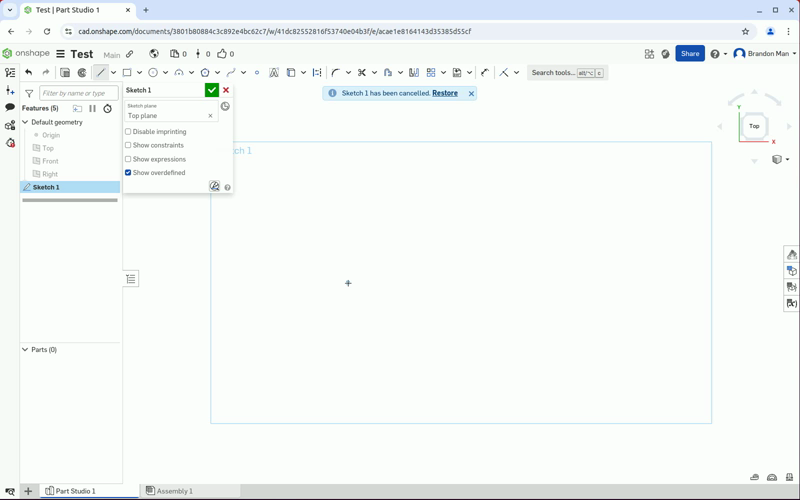
key_down(shift)
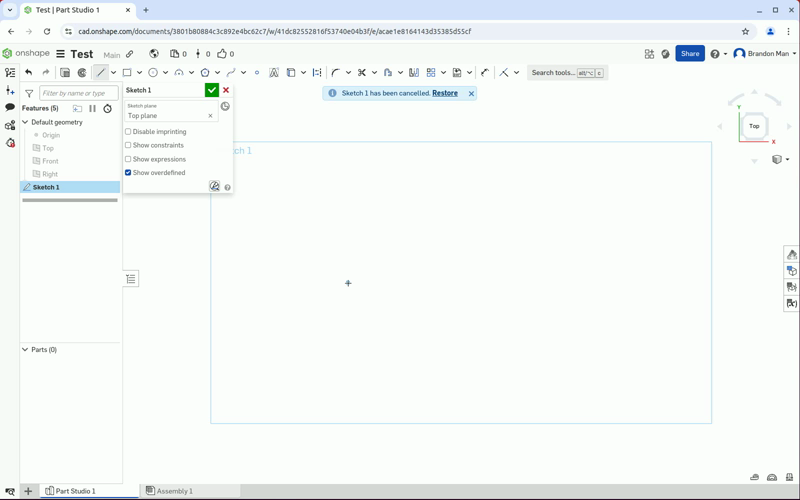
mouse_move(460, 282)
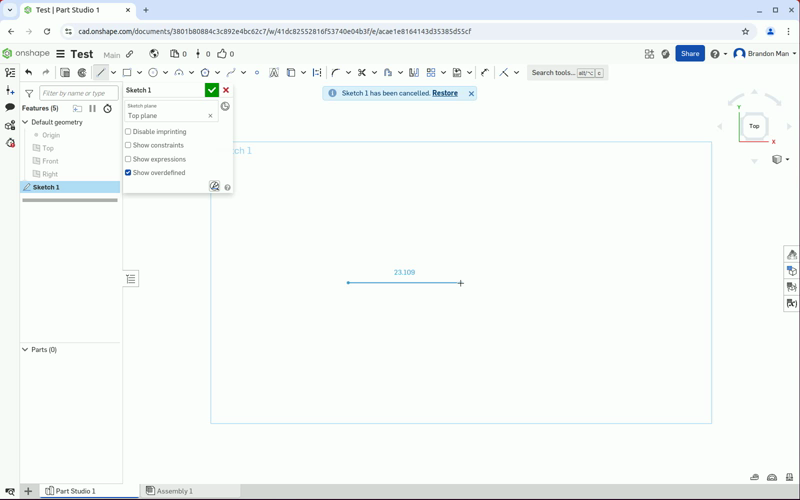
click(460, 282)
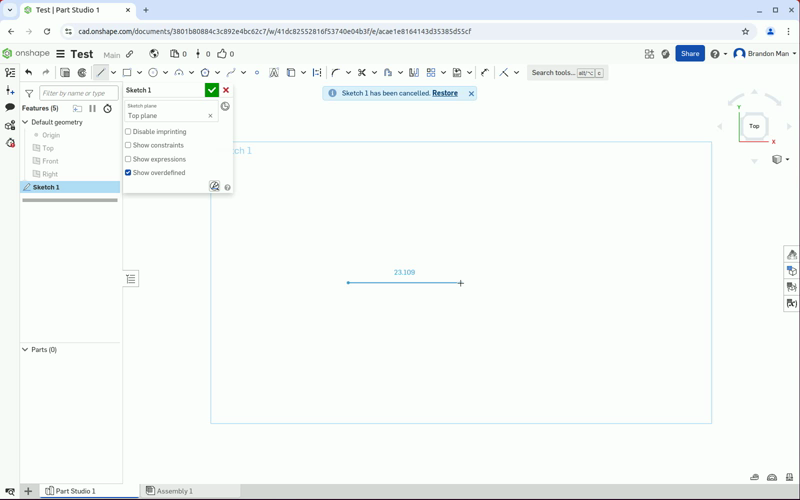
key_up(shift)
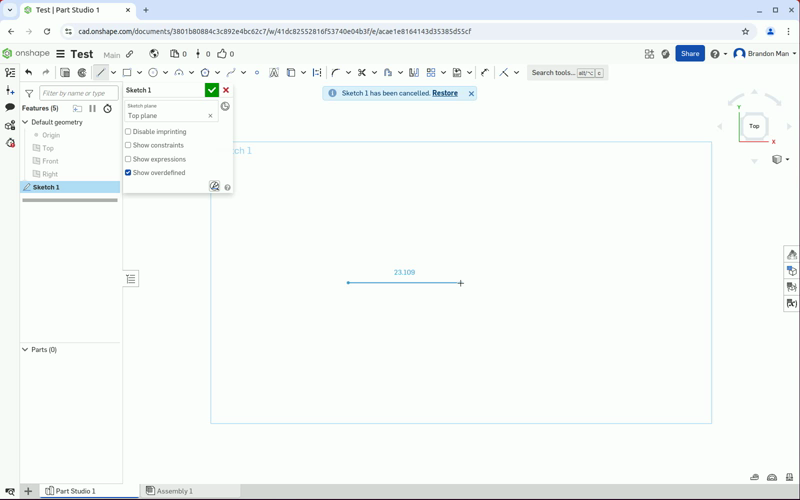
key_down(shift)
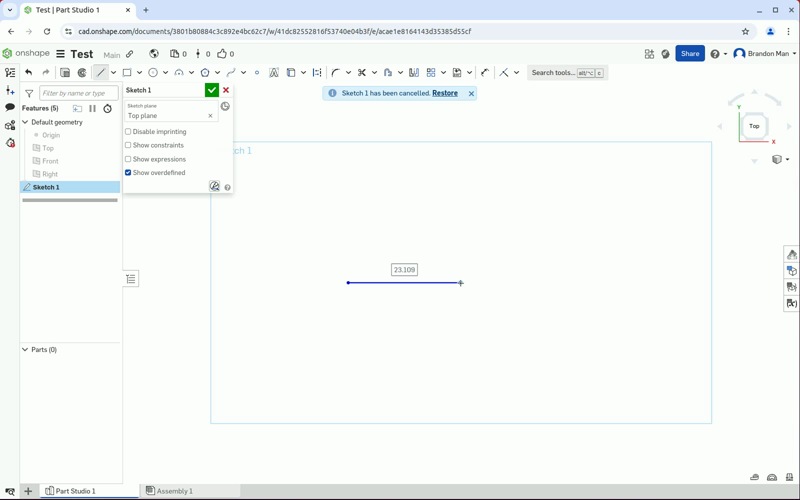
mouse_move(490, 282)
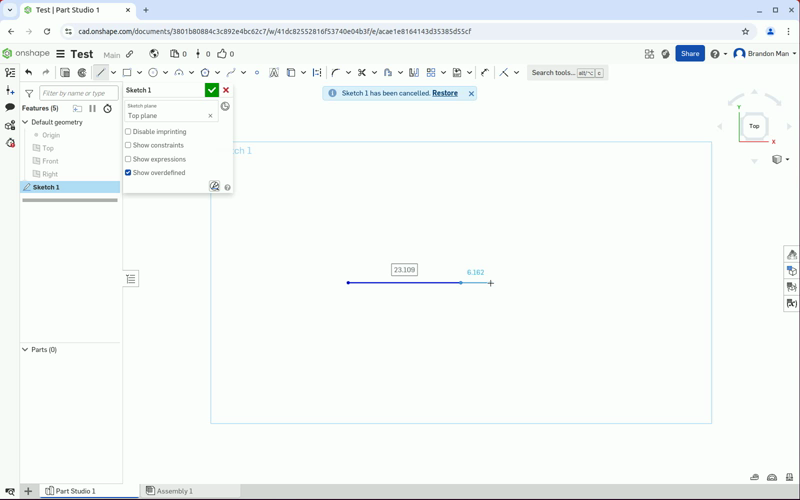
mouse_move(460, 230)
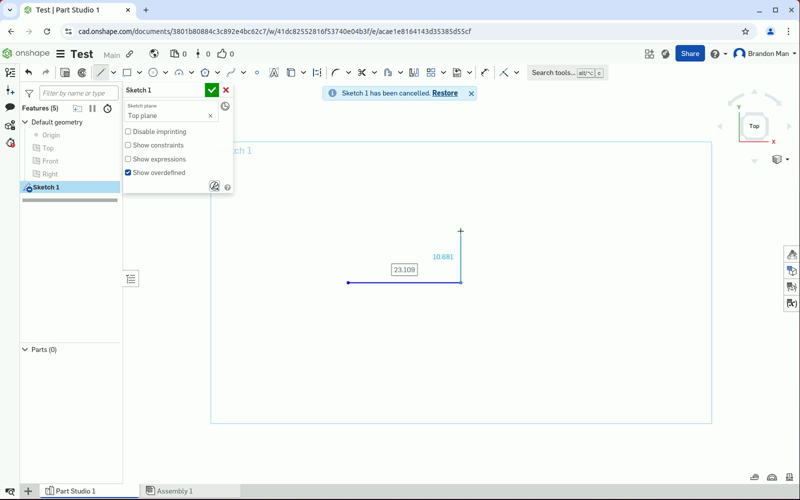
click(460, 230)
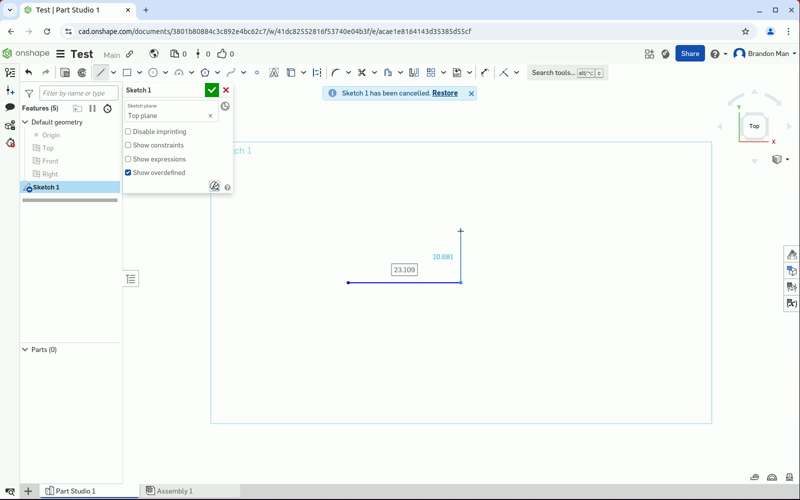
key_up(shift)
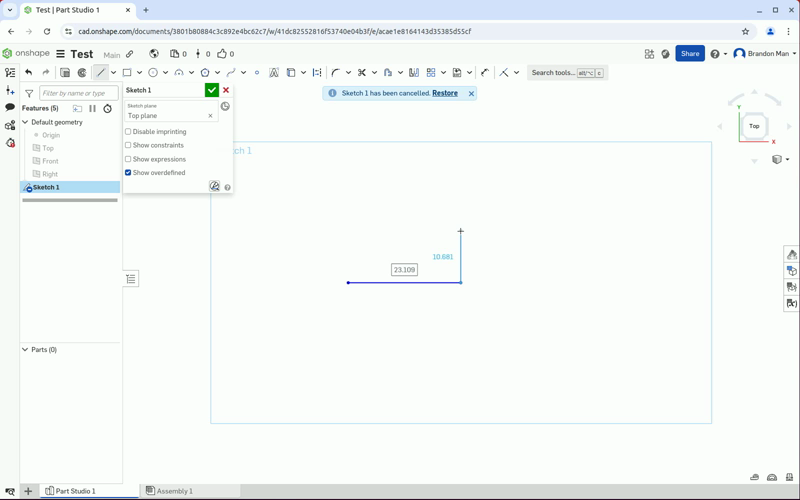
key_down(shift)
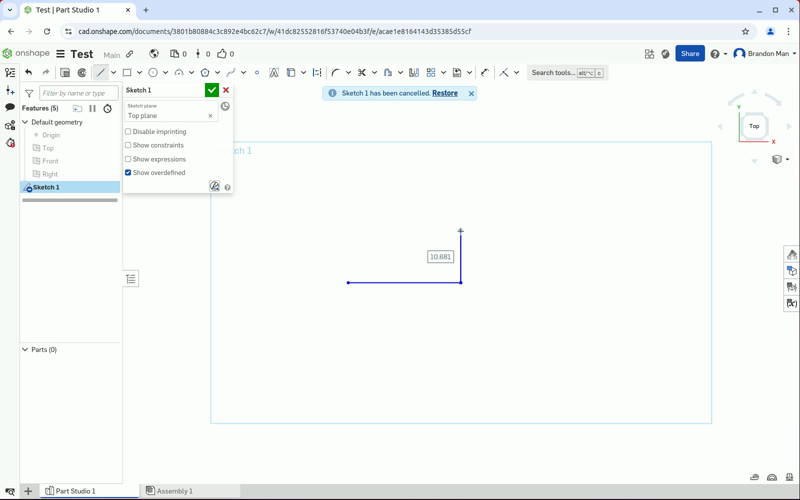
mouse_move(348, 230)
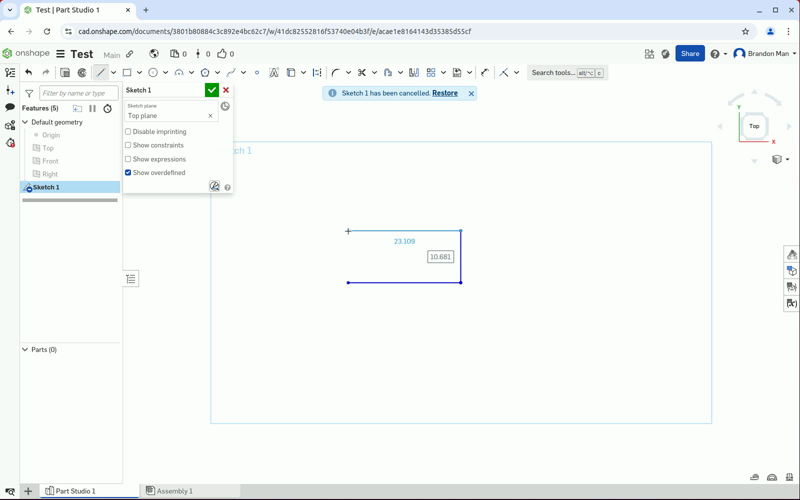
click(348, 230)
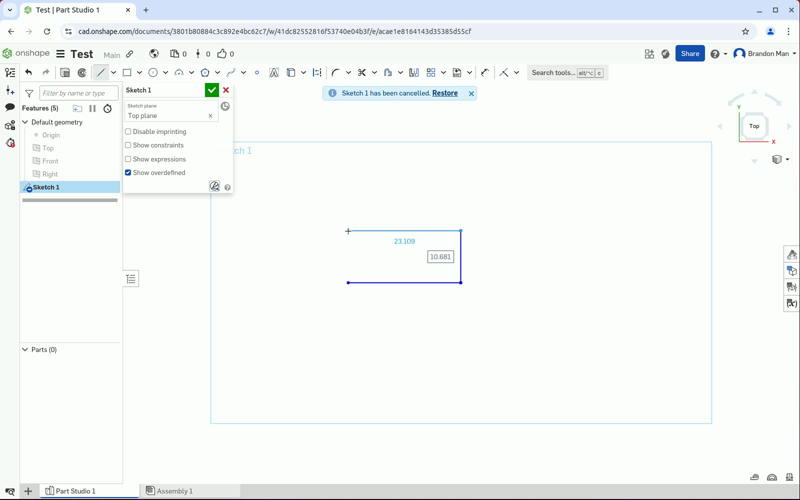
key_up(shift)
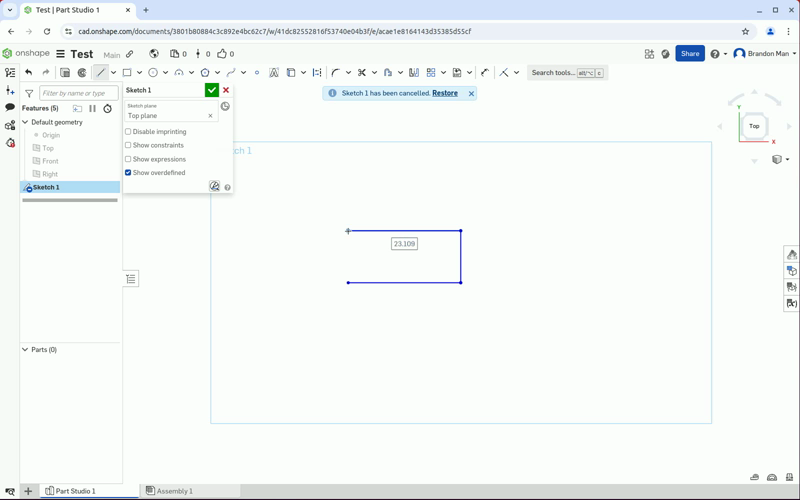
mouse_move(378, 230)
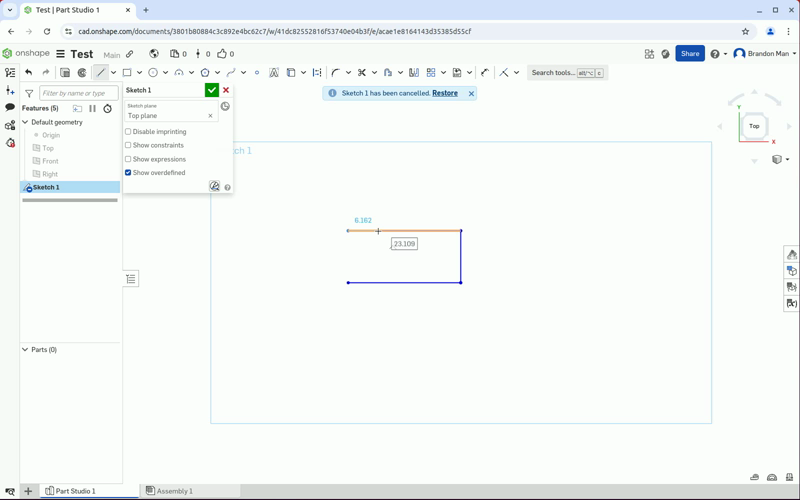
key_down(shift)
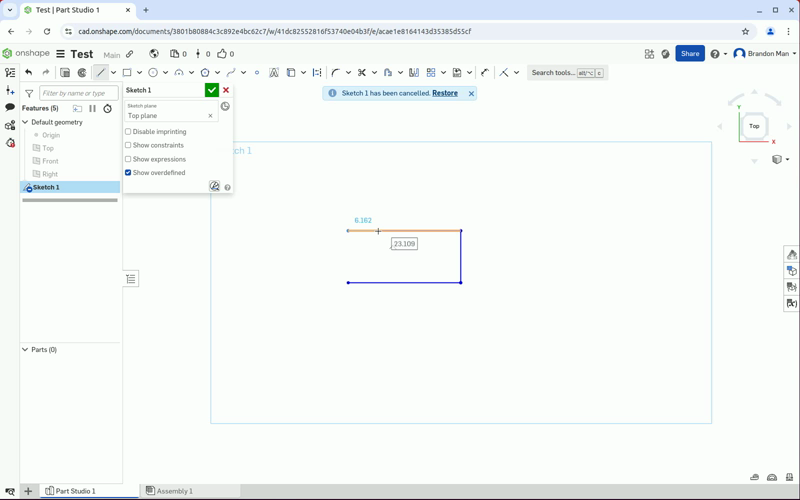
mouse_move(348, 282)
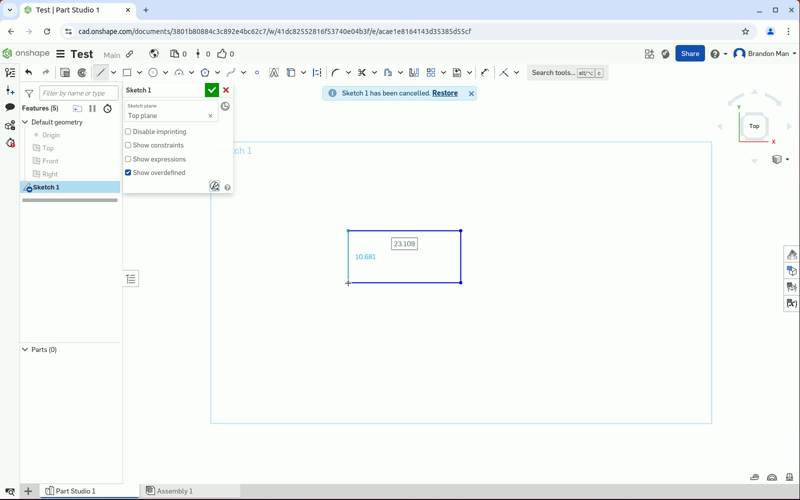
key_up(shift)
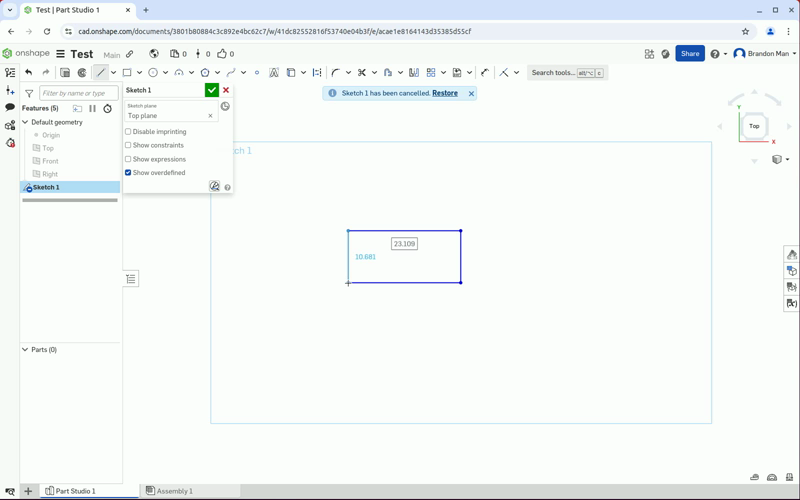
click(348, 282)
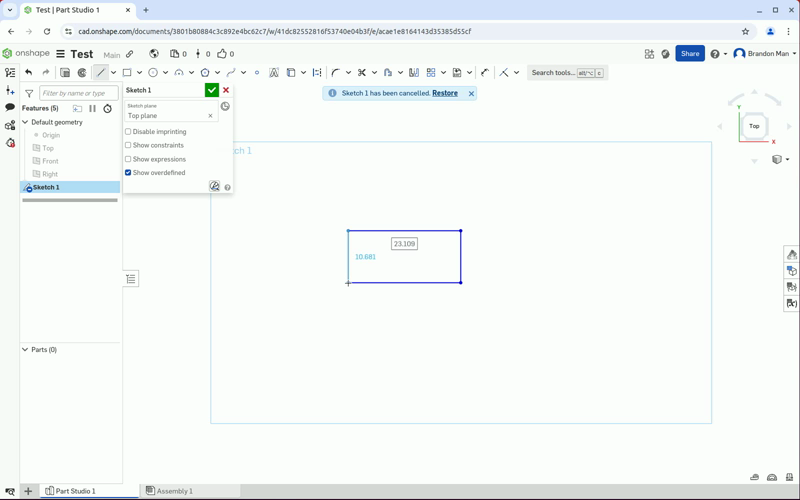
key(esc)
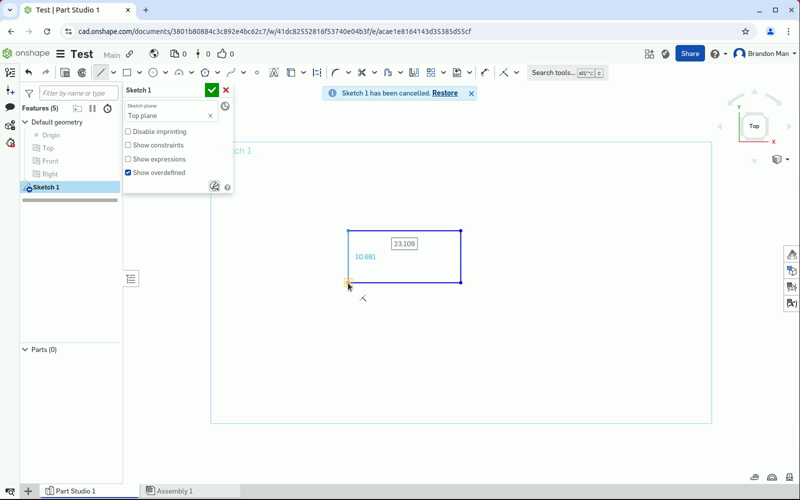
mouse_move(418, 236)
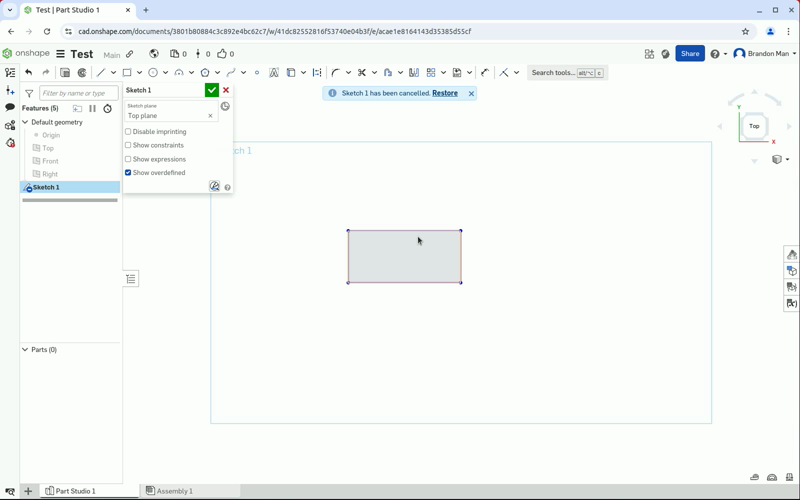
click(418, 236)
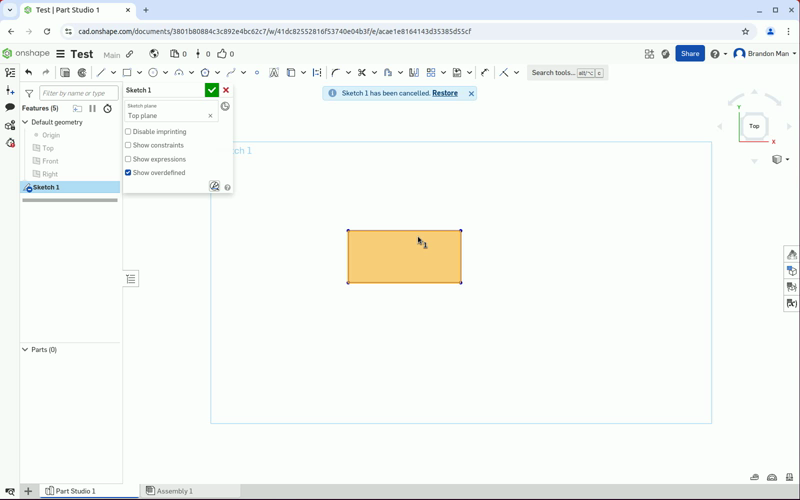
mouse_move(73, 352)
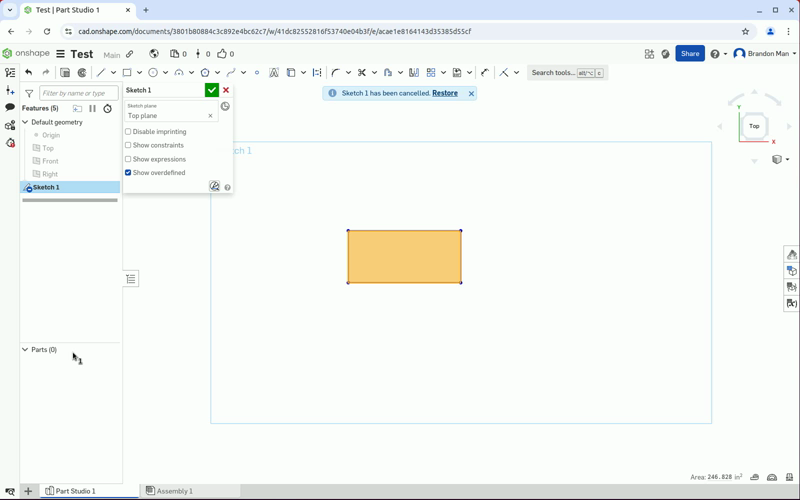
key(shift+y)
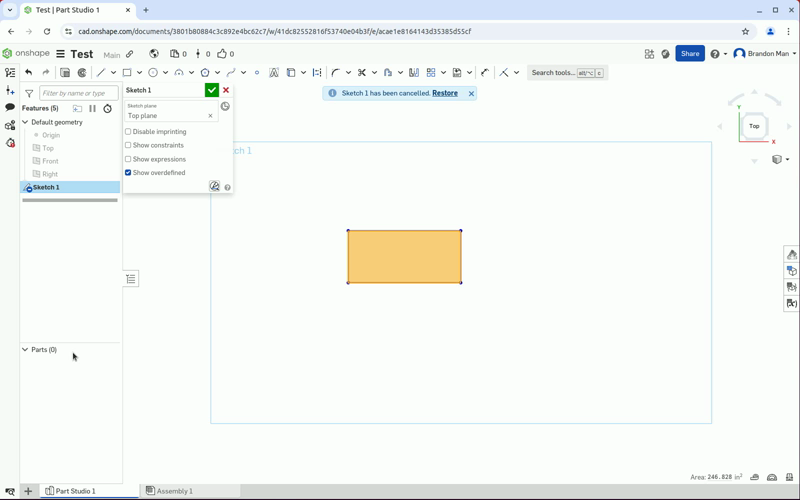
key(shift+e)
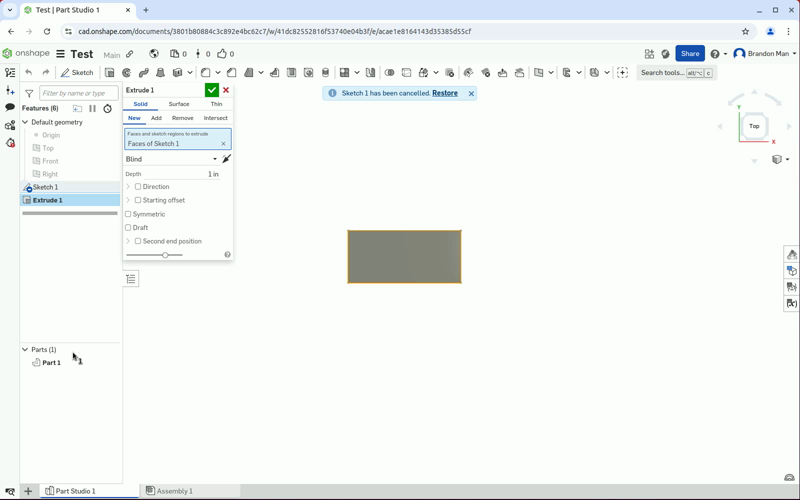
mouse_move(143, 106)
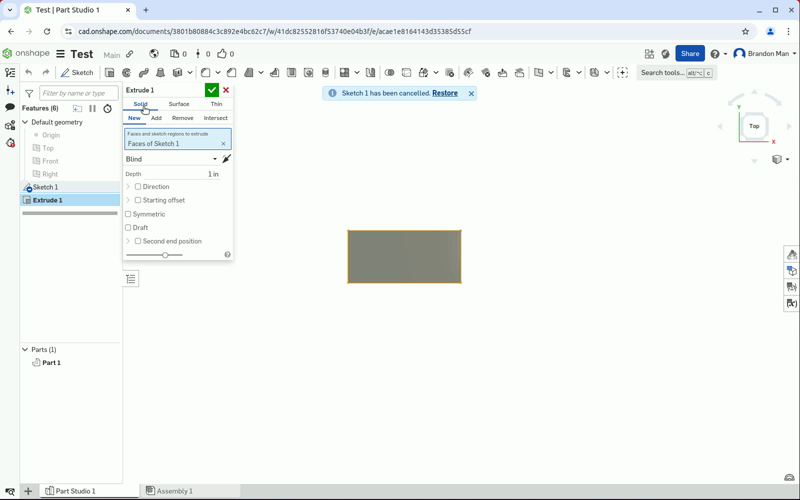
click(143, 106)
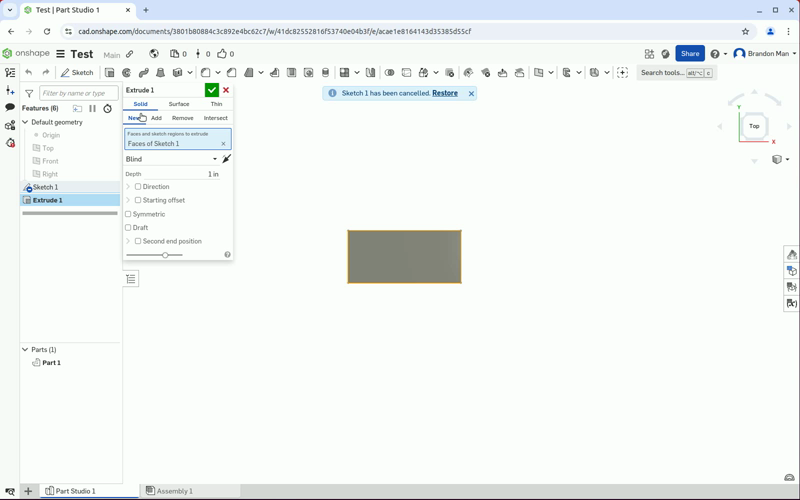
mouse_move(137, 120)
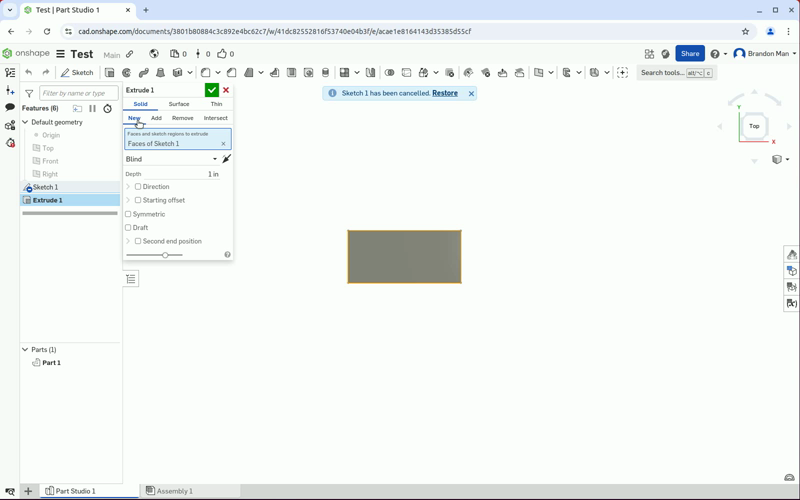
click(137, 120)
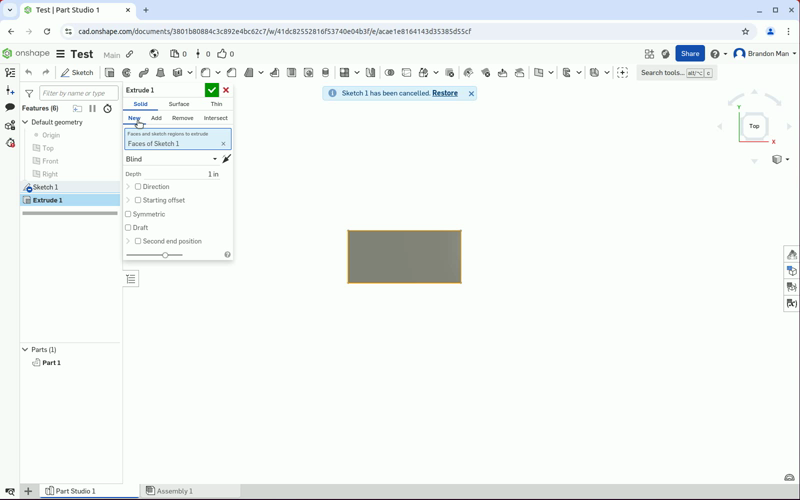
key(tab, 4)
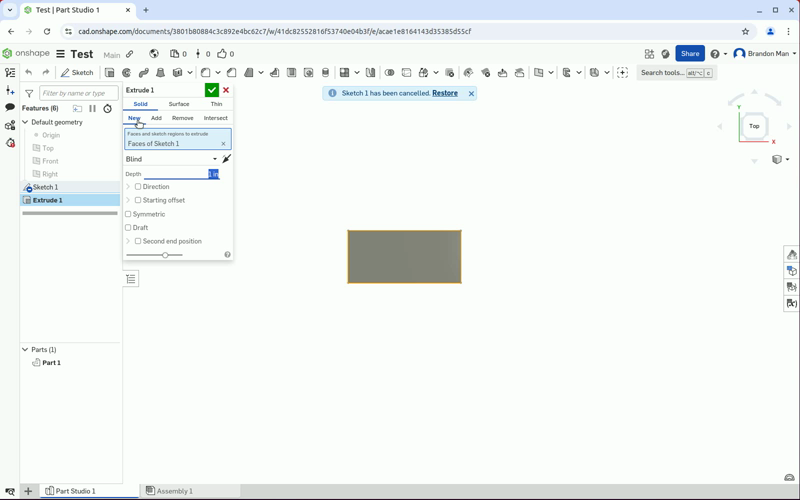
text(0.481)
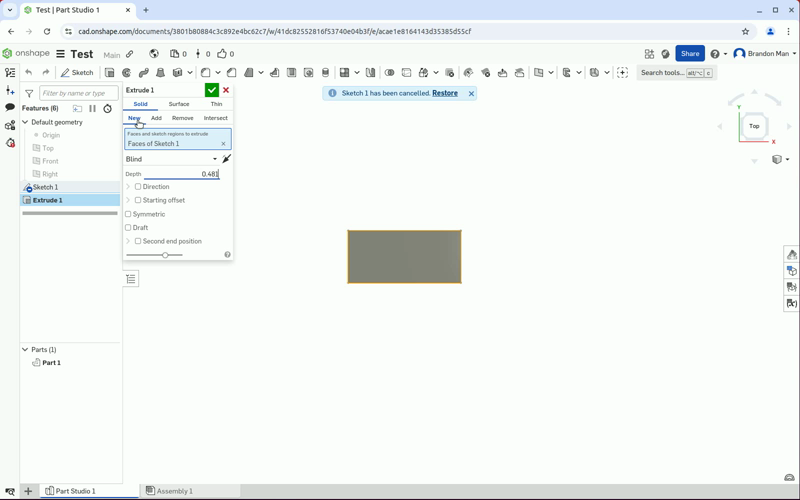
key(enter)
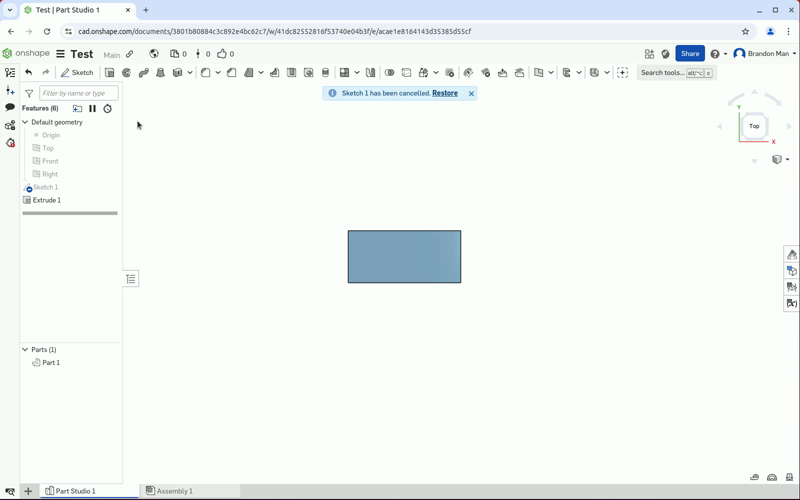
key(shift+h)
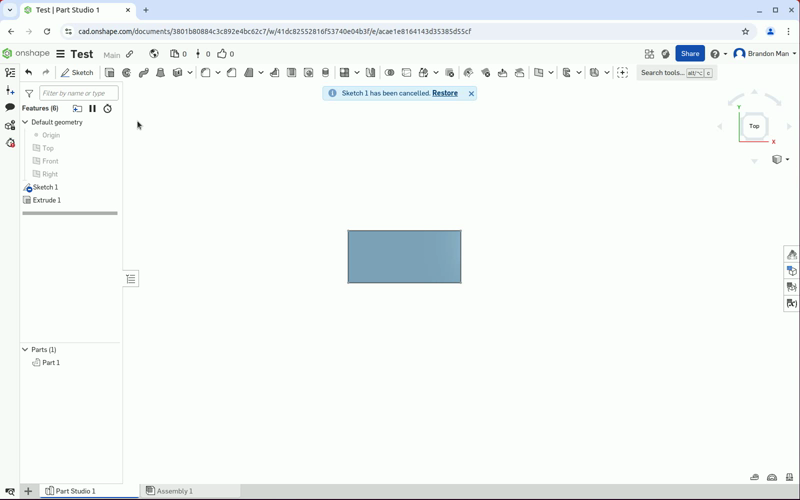
key(shift+h)
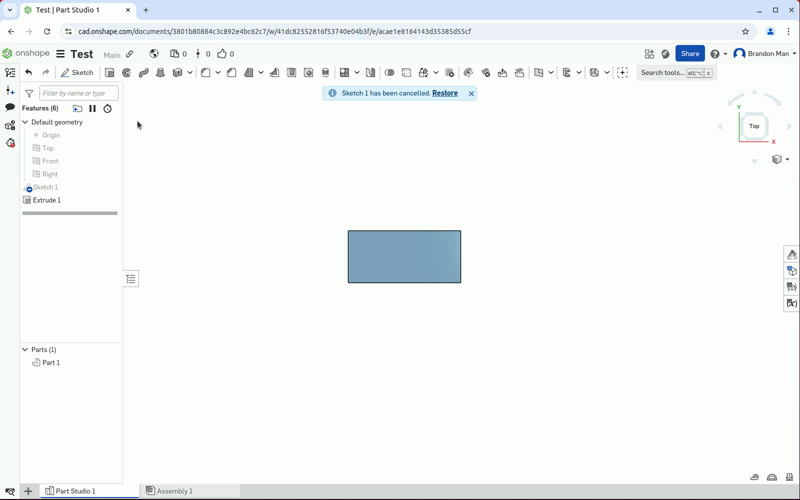
mouse_move(73, 189)
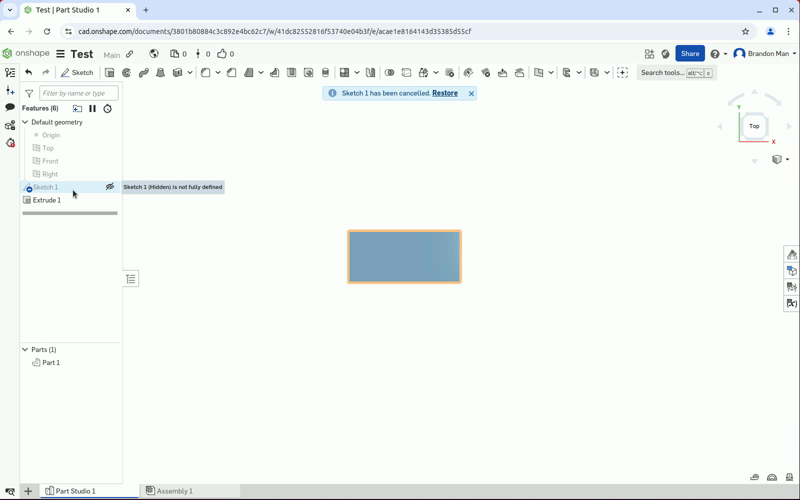
click(73, 189)
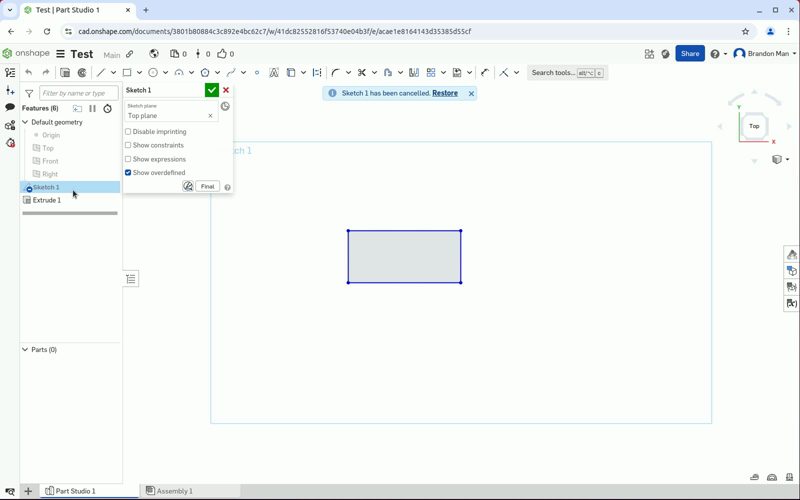
mouse_move(229, 92)
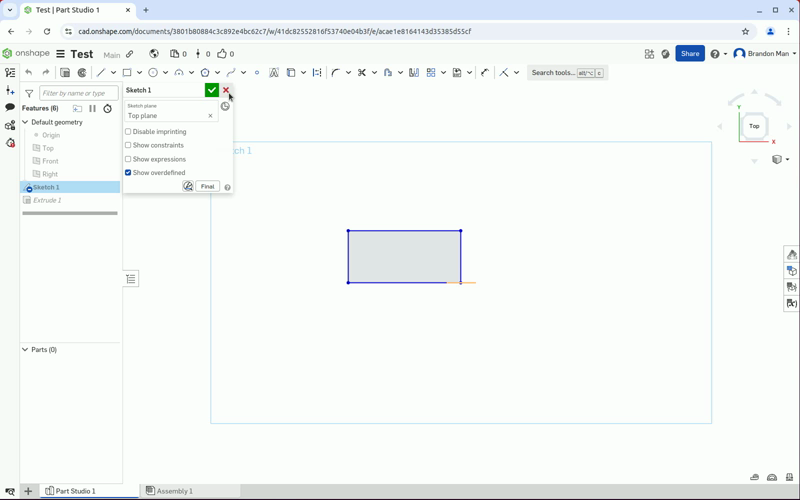
click(229, 92)
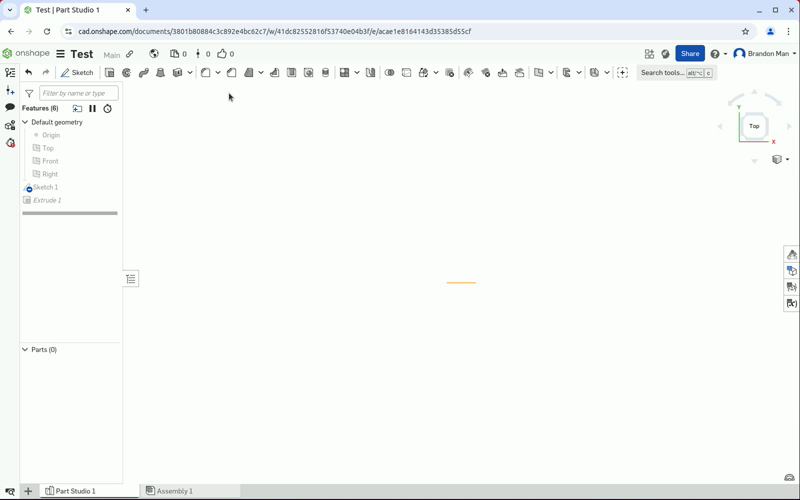
mouse_move(73, 352)
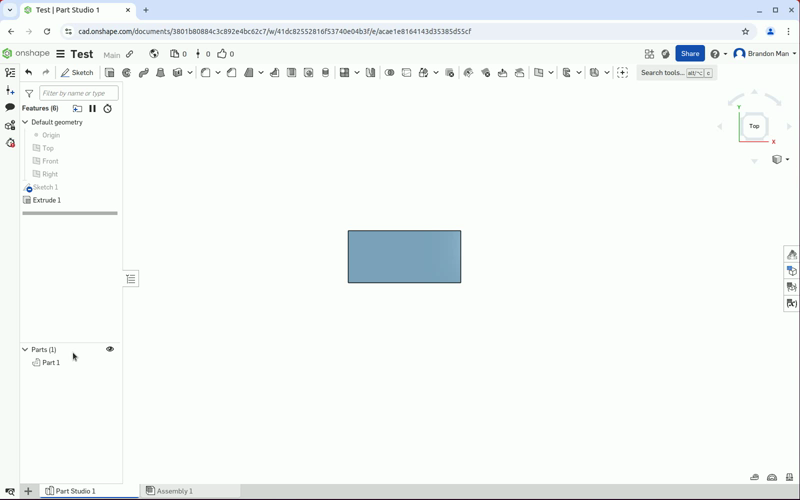
key(y)
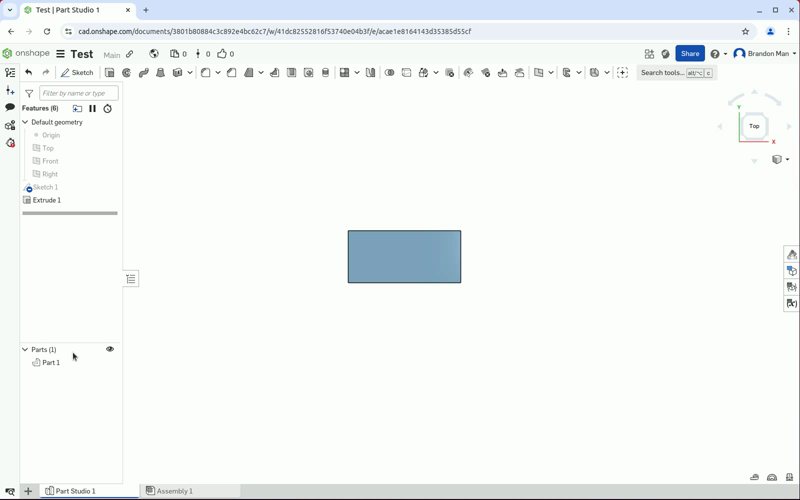
key(shift+p)
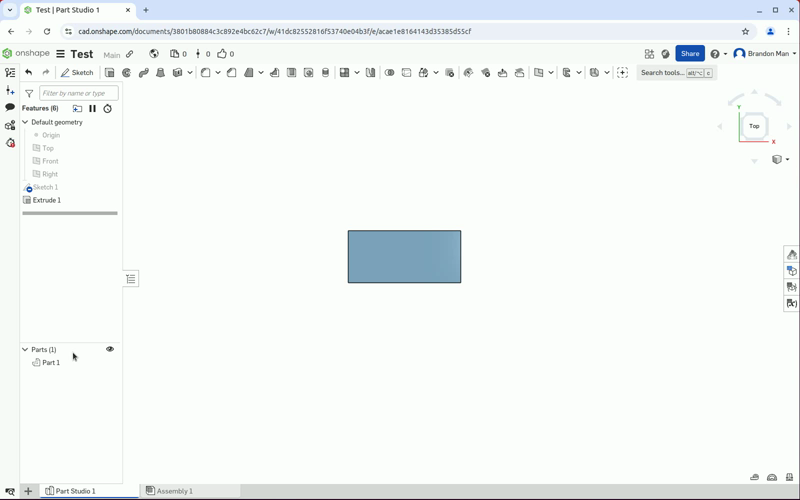
key(space)
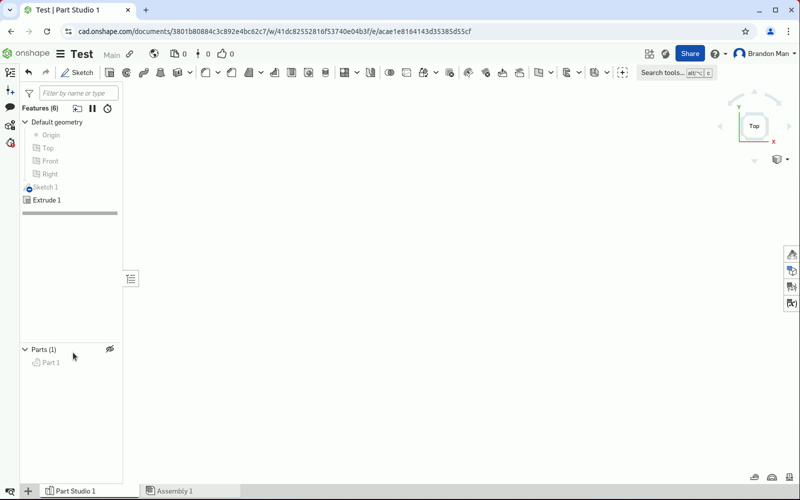
key_down(shift)
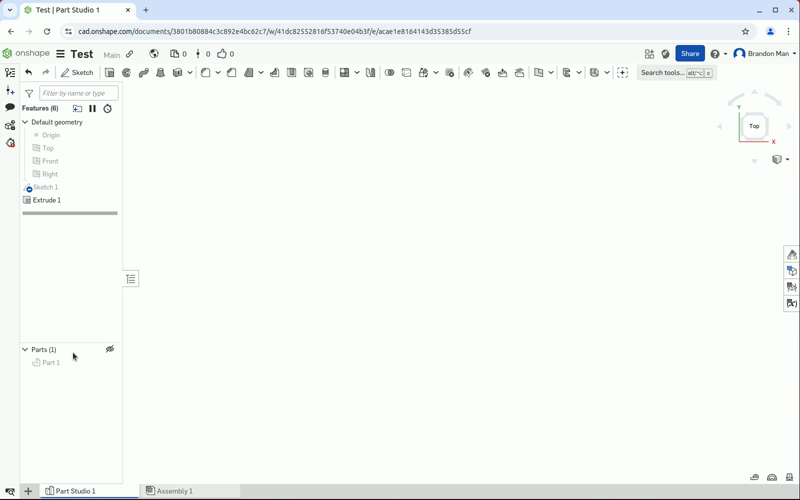
key(up)
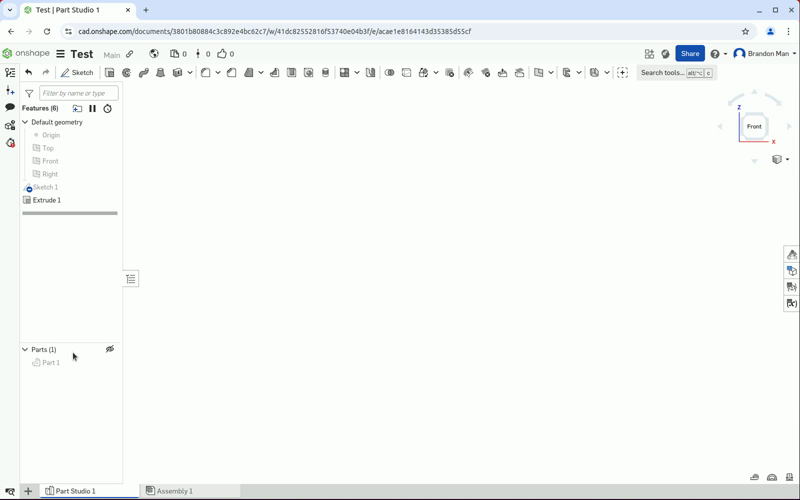
key_up(shift)
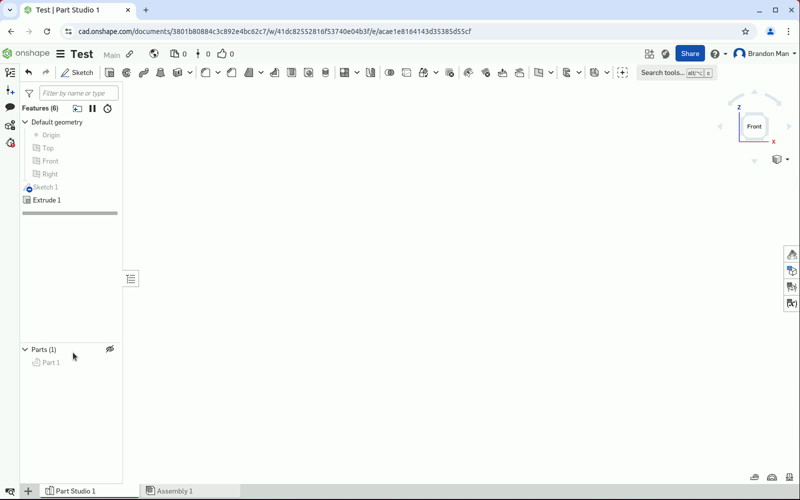
mouse_move(73, 352)
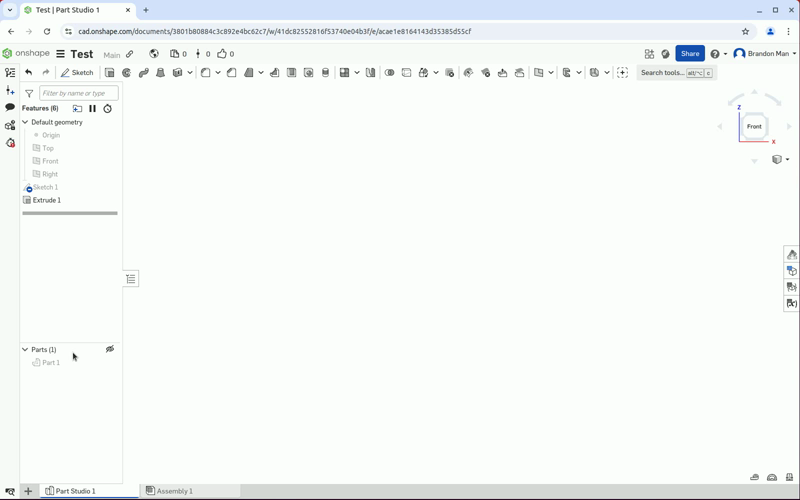
key(shift+y)
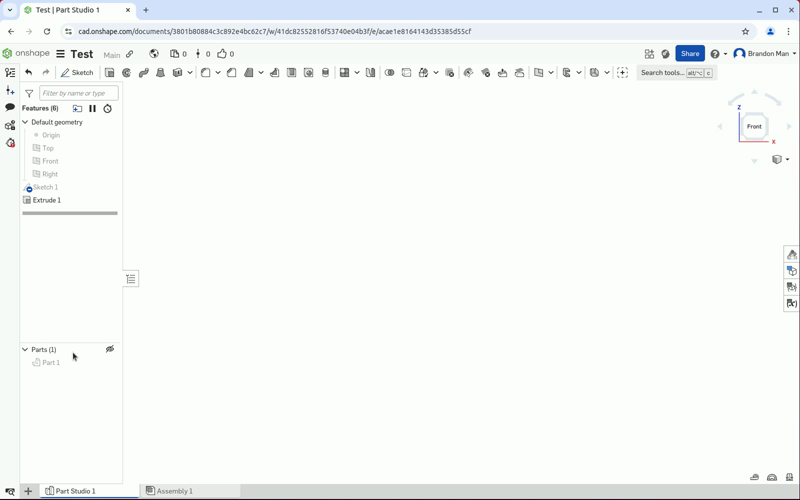
key(shift+s)
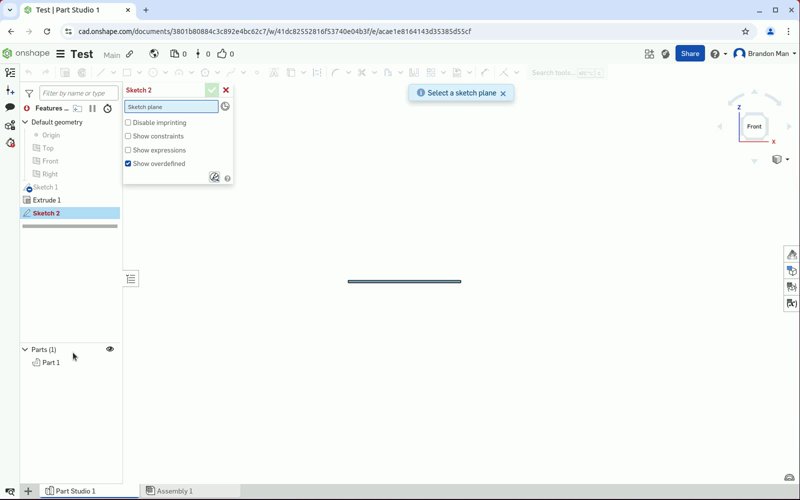
mouse_move(73, 163)
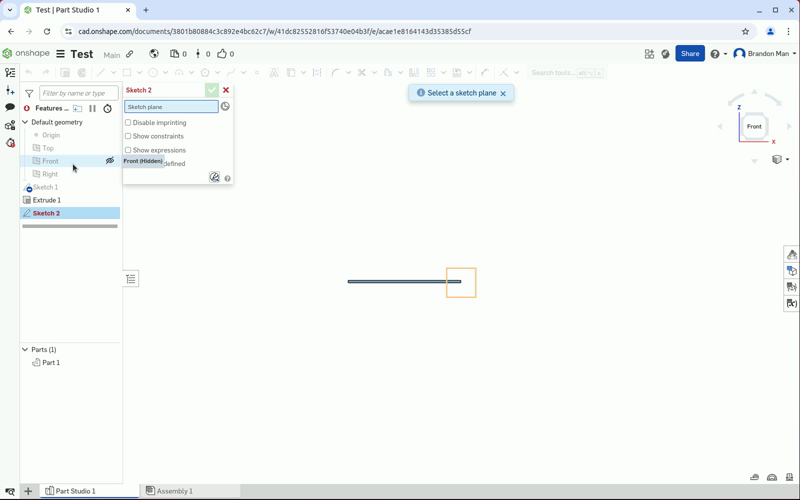
click(73, 163)
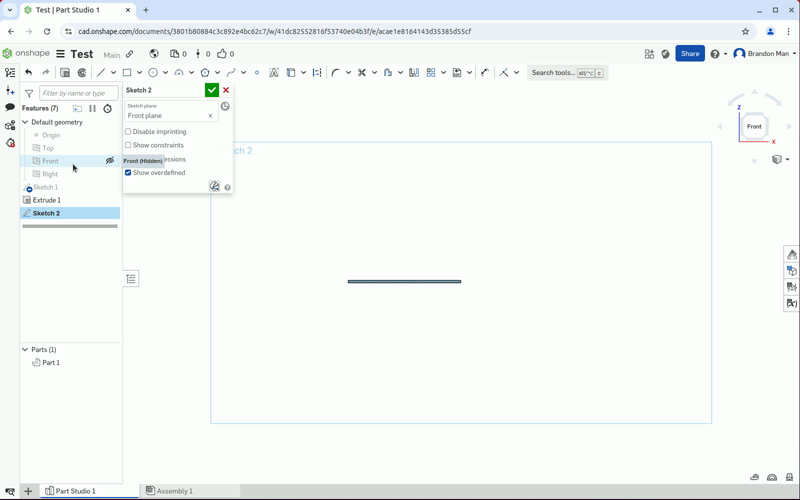
mouse_move(73, 352)
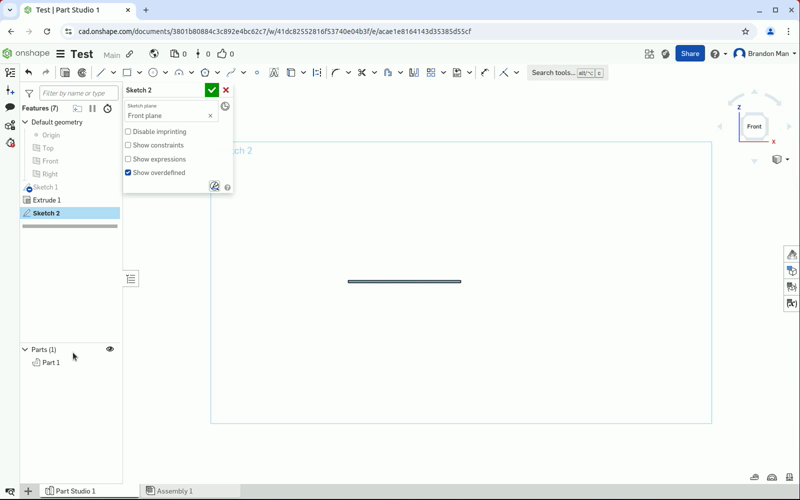
key(y)
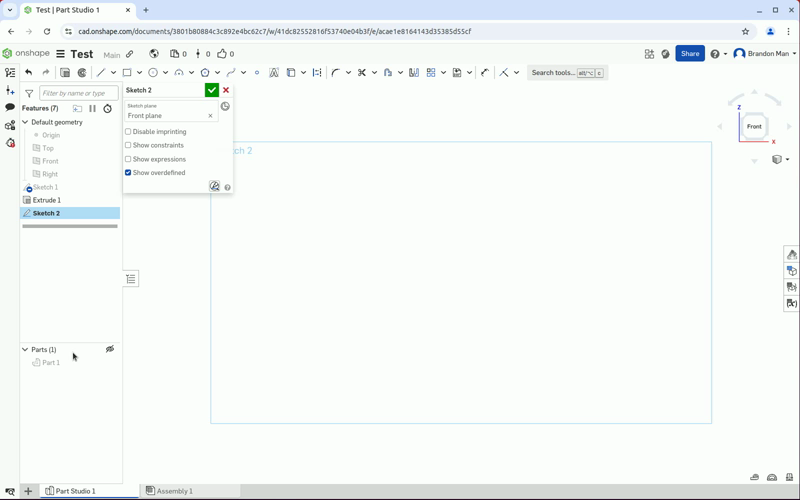
key(l)
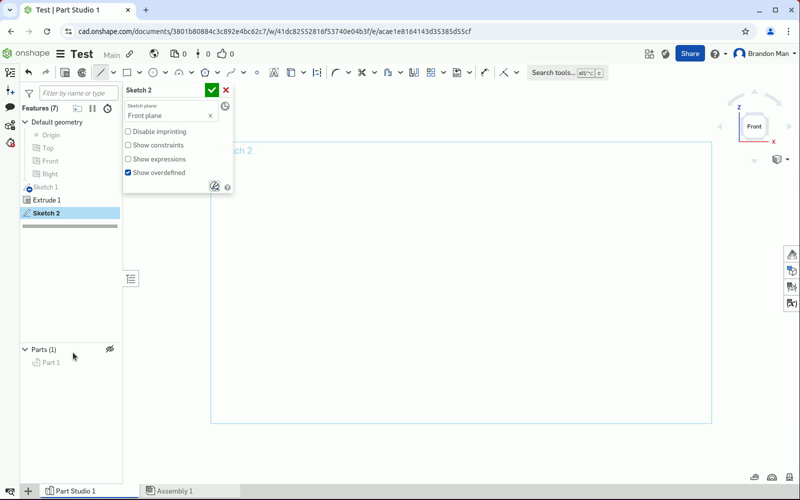
key_down(shift)
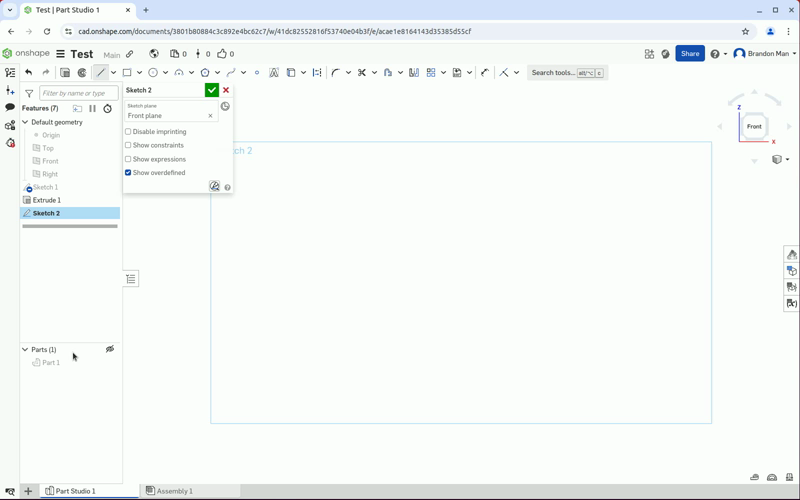
mouse_move(374, 280)
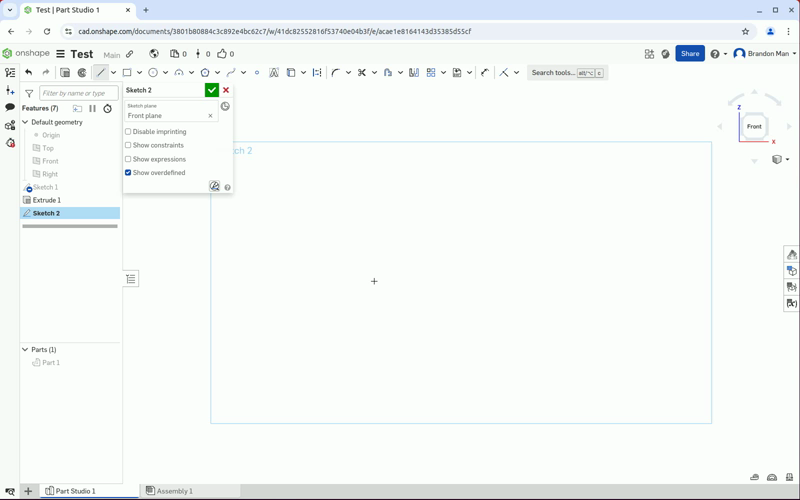
click(374, 280)
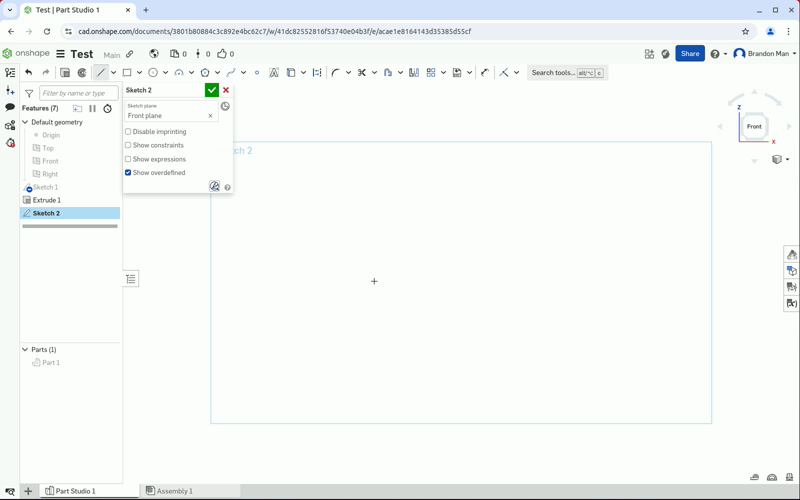
key_up(shift)
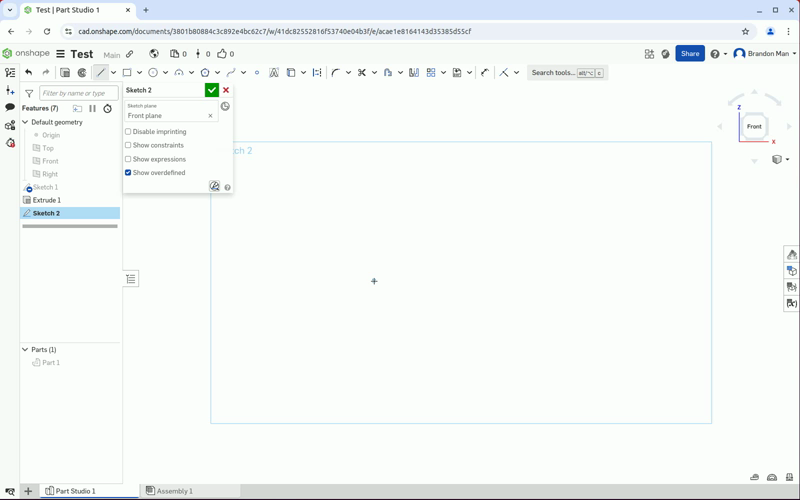
key_down(shift)
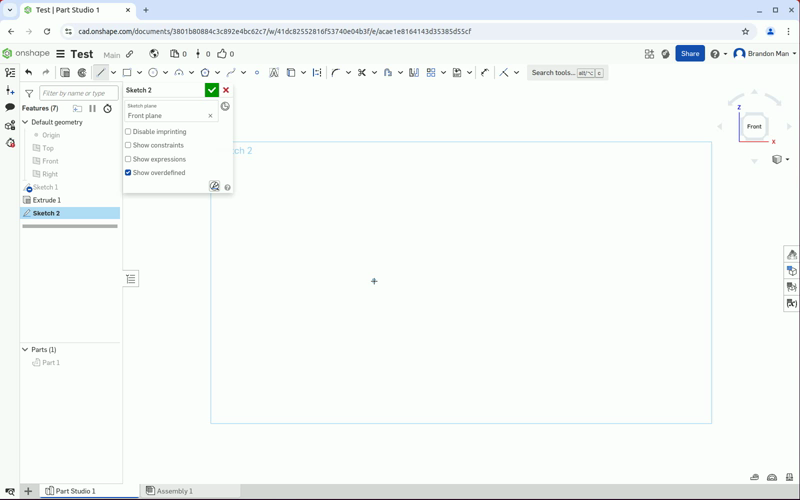
mouse_move(461, 280)
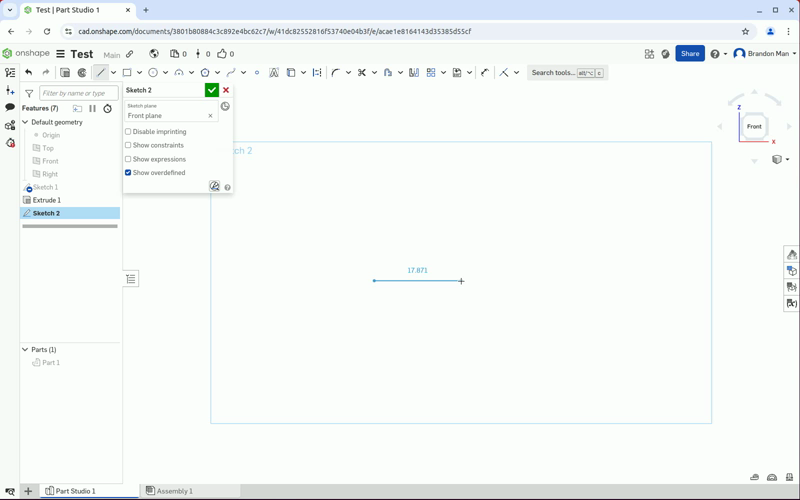
click(461, 280)
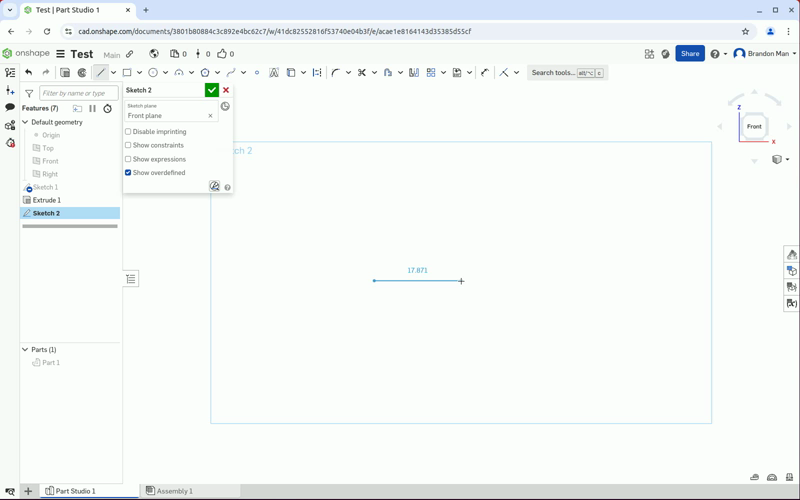
key_up(shift)
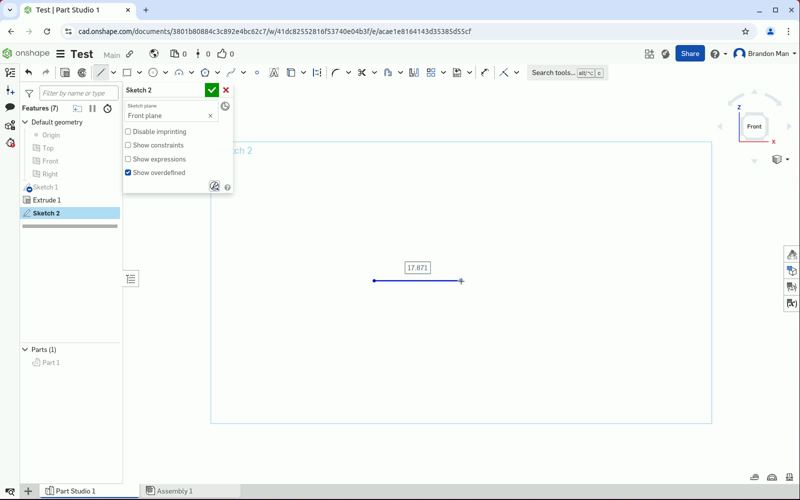
key_down(shift)
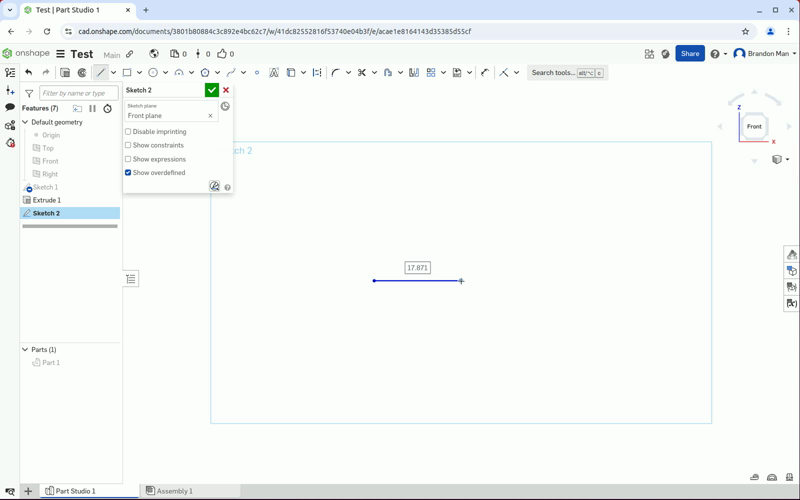
mouse_move(491, 280)
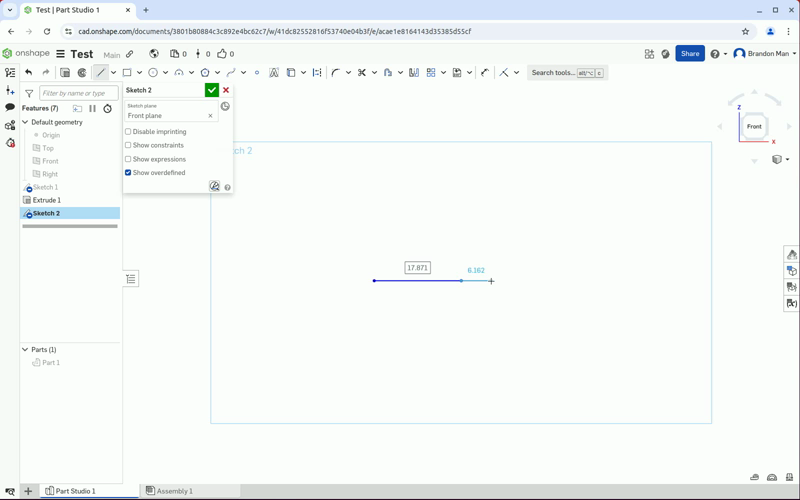
mouse_move(461, 264)
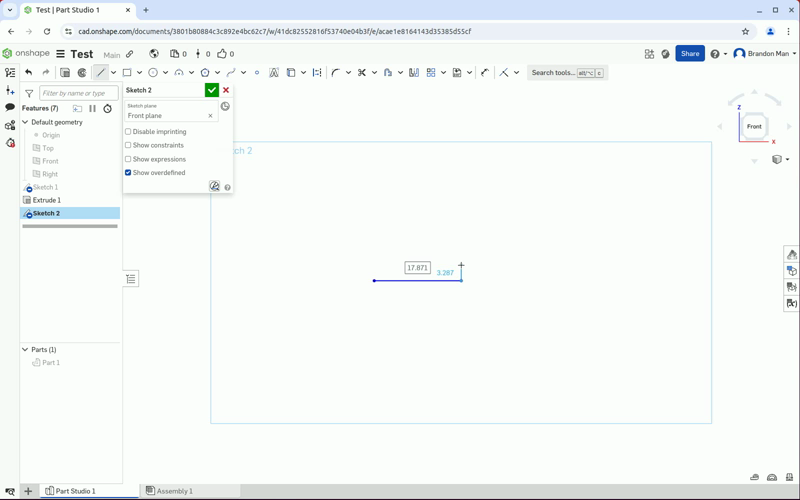
click(461, 264)
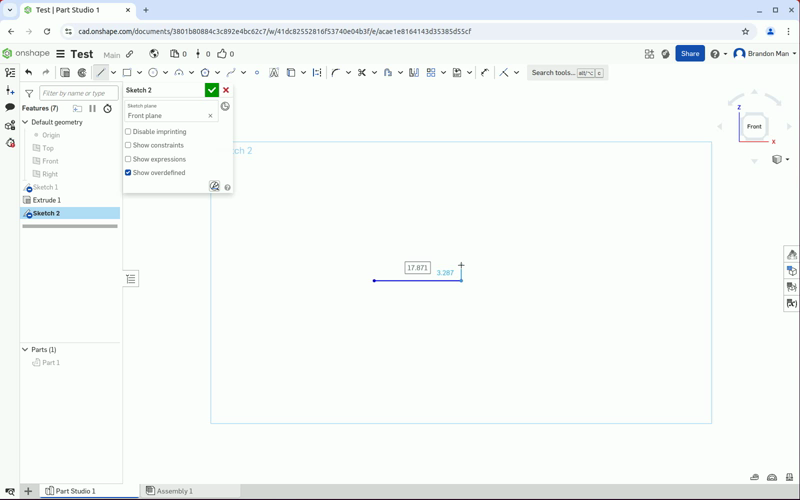
key_up(shift)
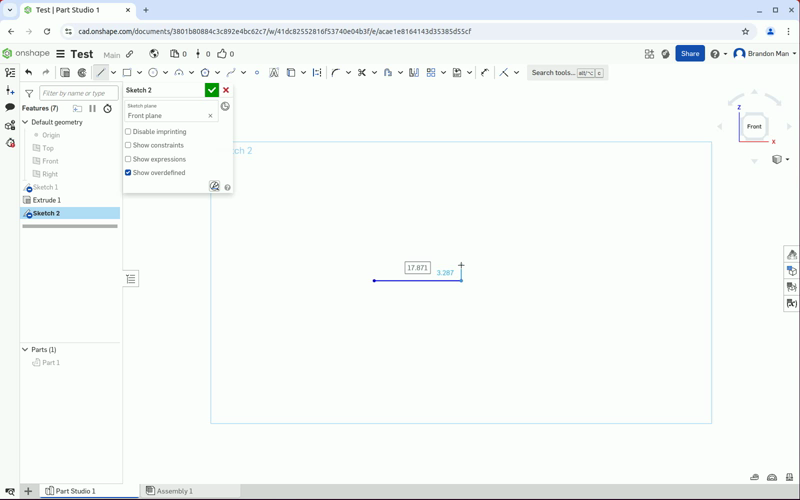
key_down(shift)
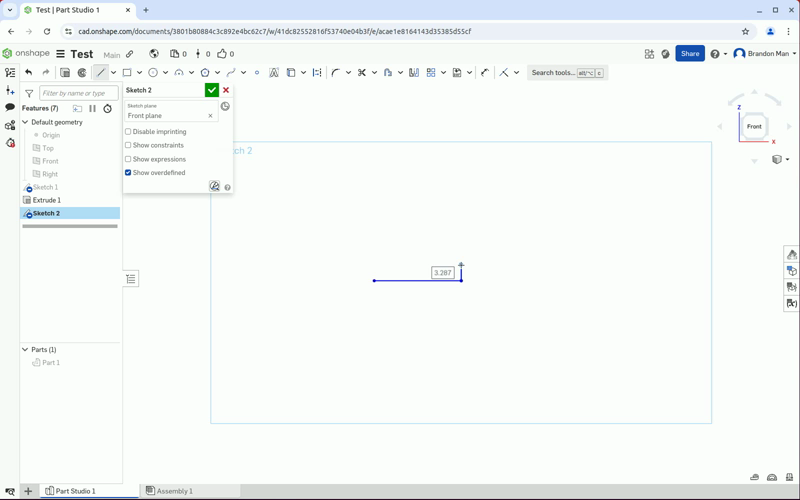
mouse_move(374, 264)
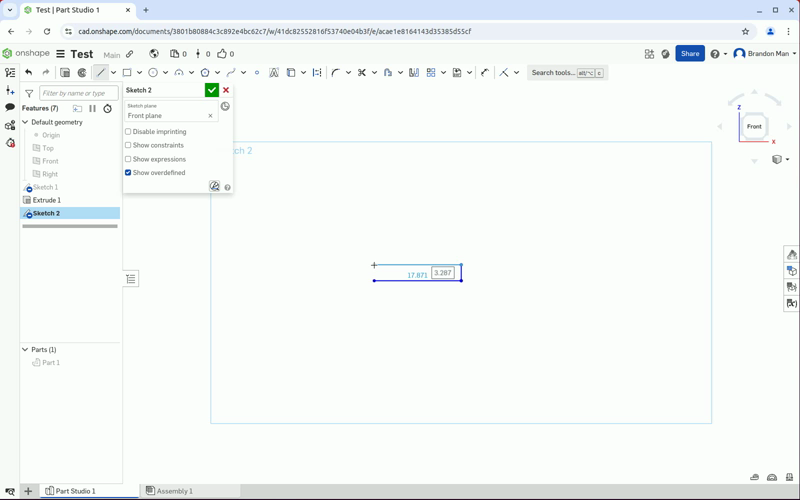
click(374, 264)
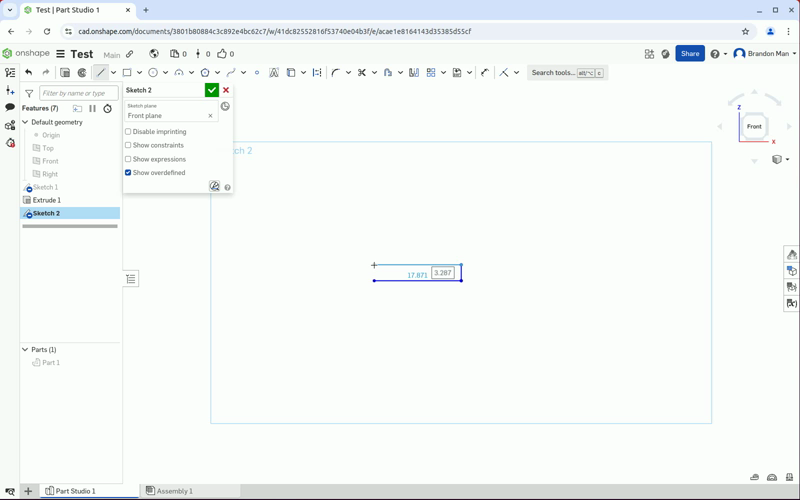
key_up(shift)
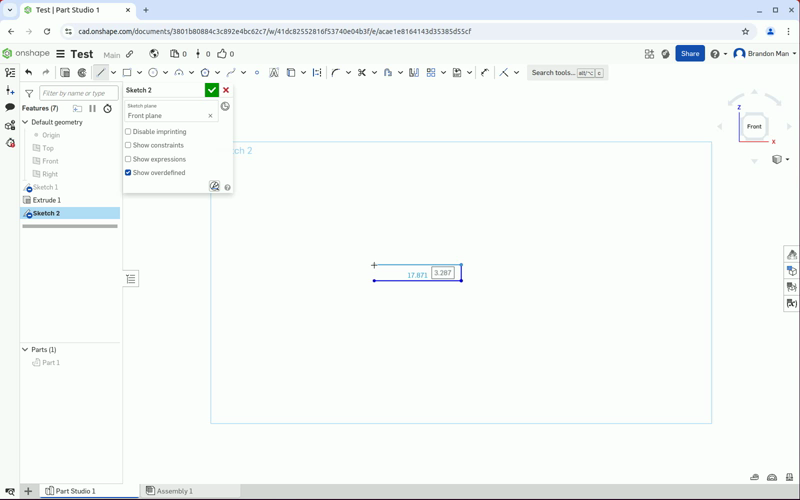
mouse_move(404, 264)
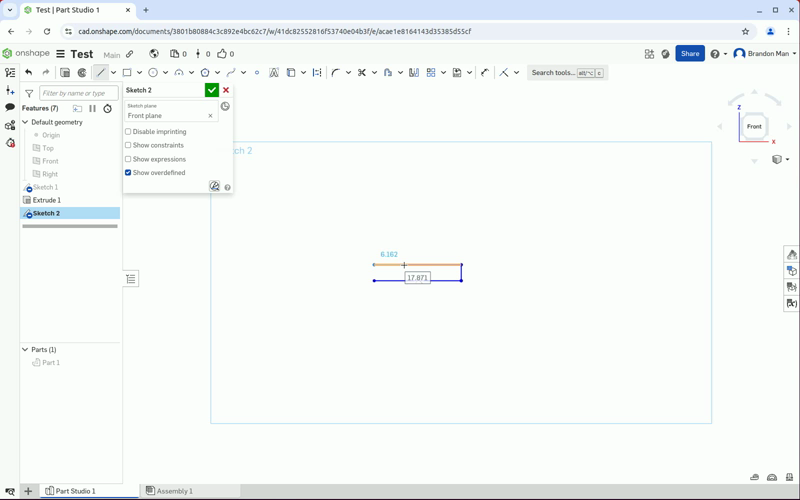
key_down(shift)
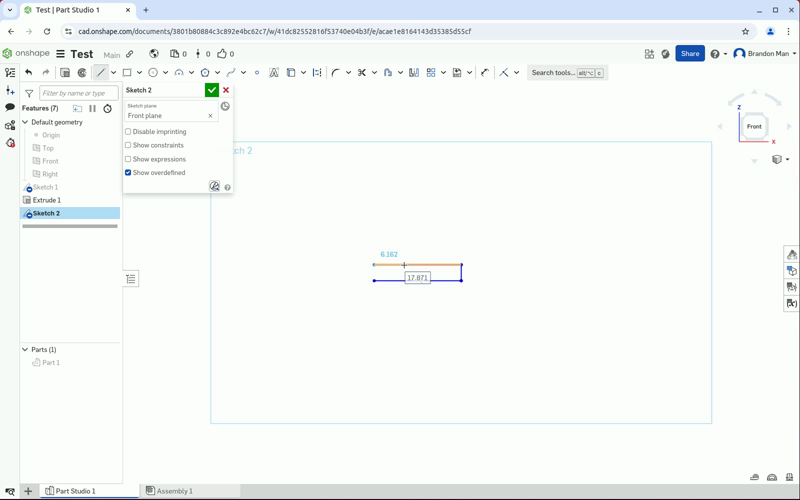
mouse_move(374, 280)
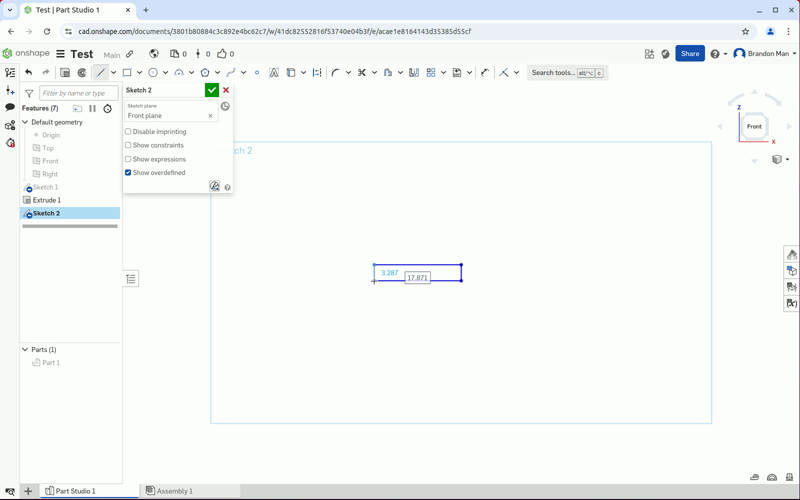
key_up(shift)
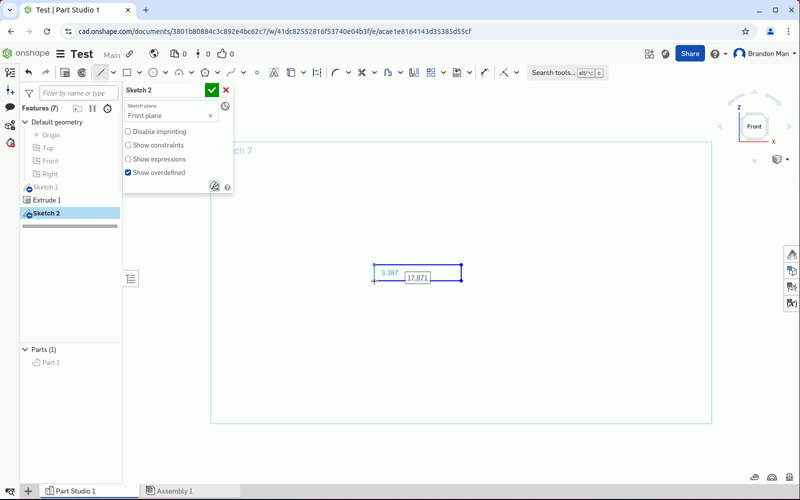
click(374, 280)
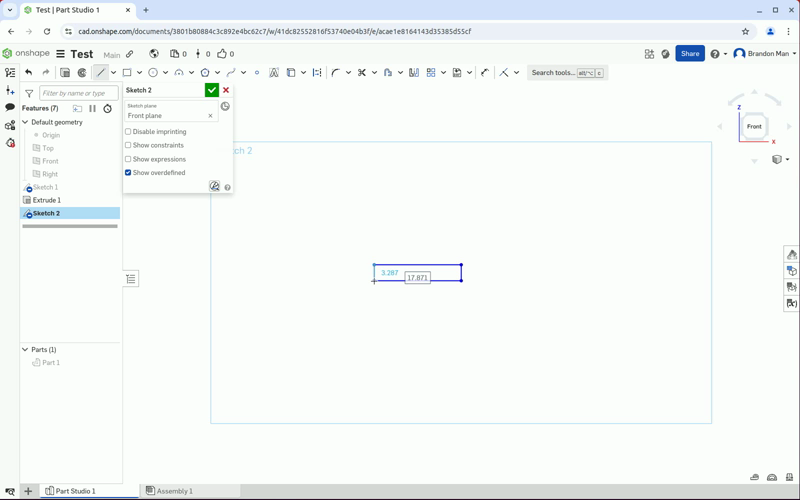
key(esc)
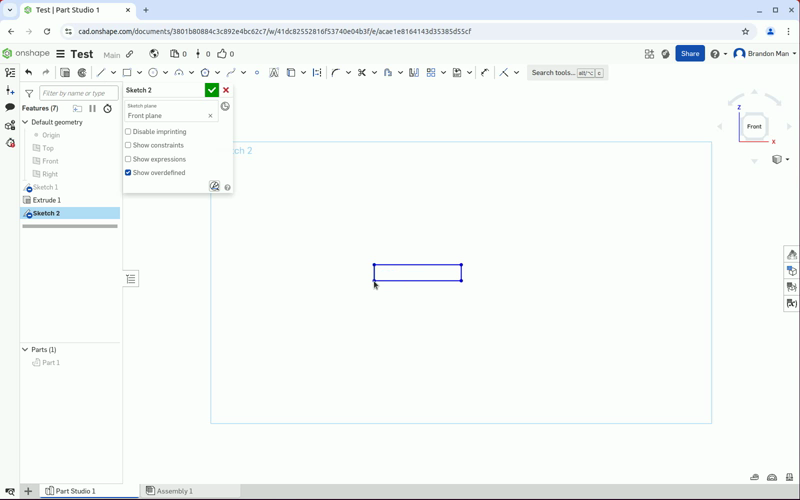
mouse_move(403, 268)
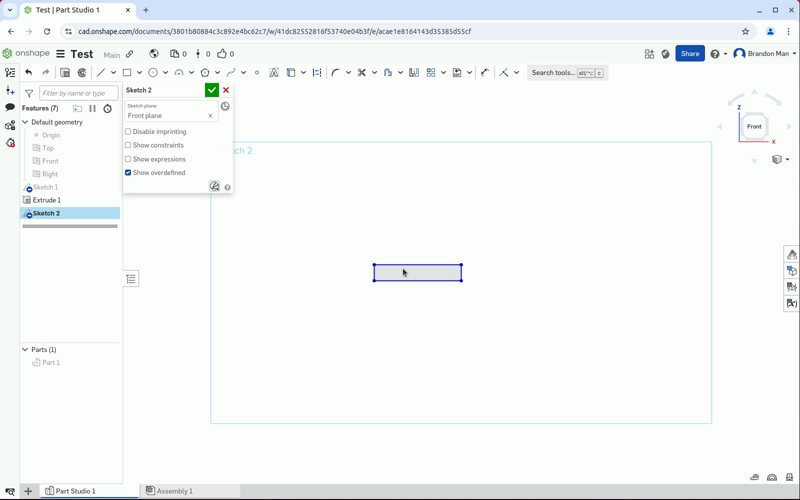
scroll(6)
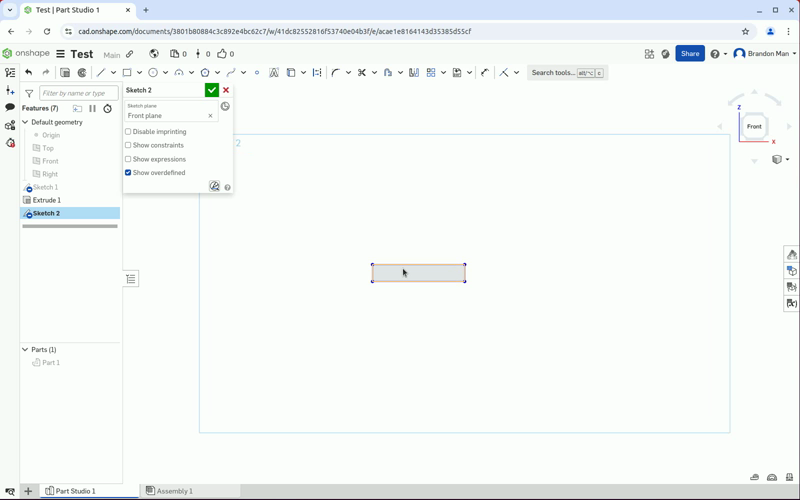
scroll(6)
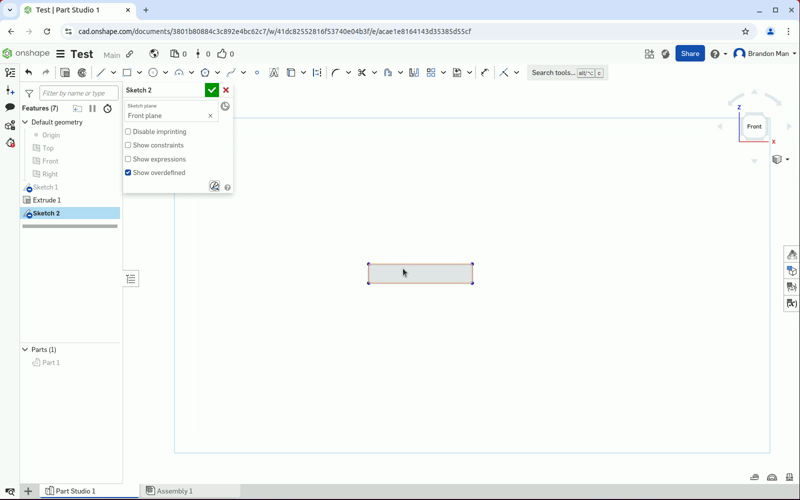
scroll(6)
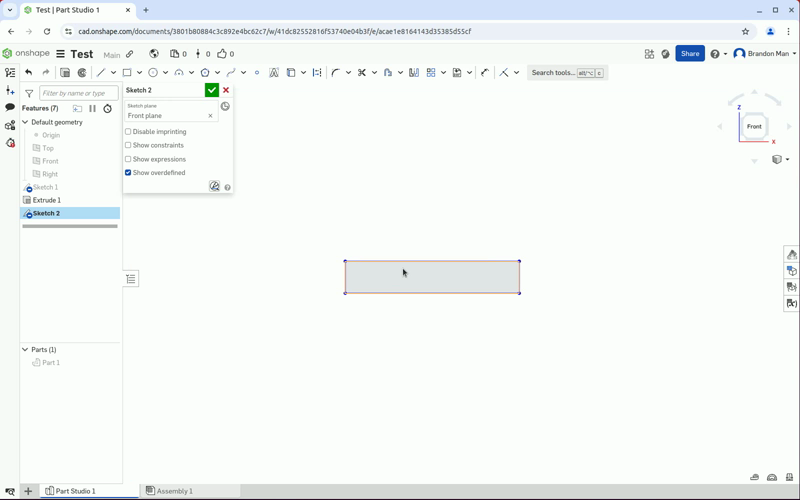
scroll(6)
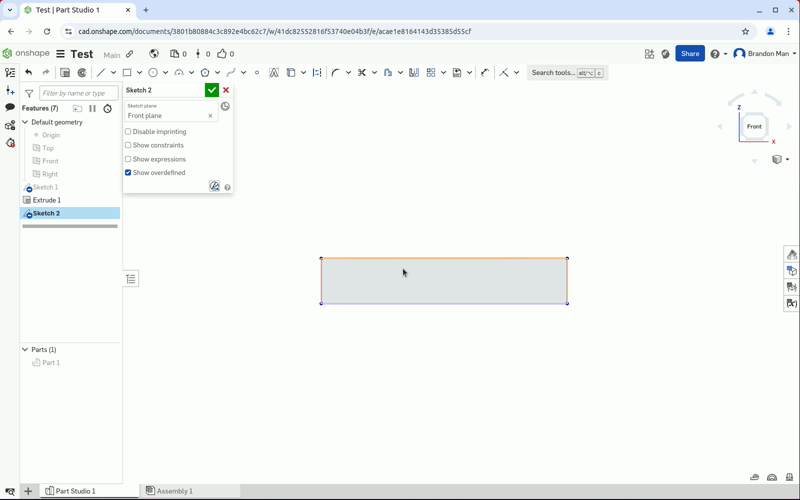
scroll(6)
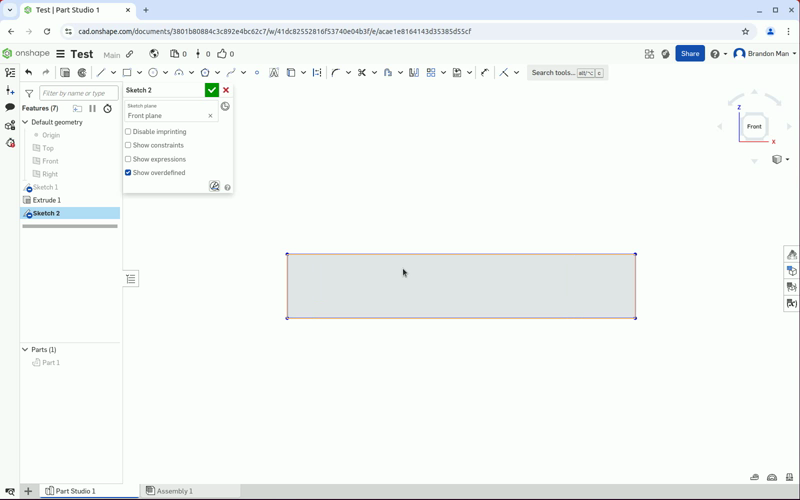
scroll(6)
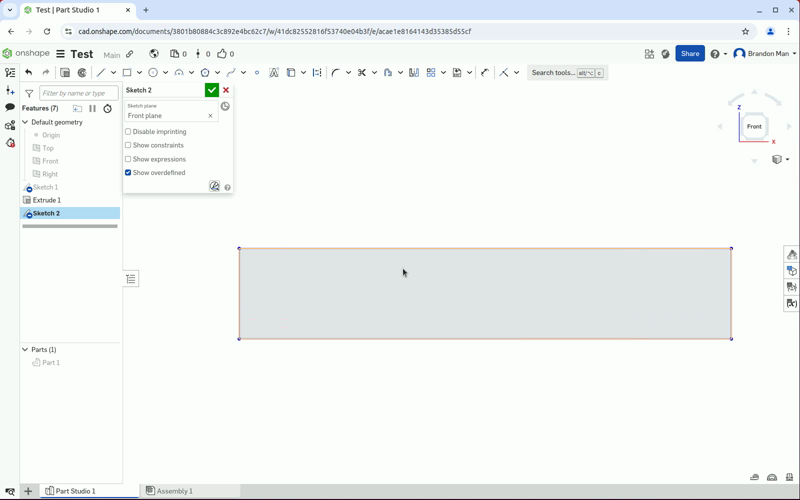
scroll(6)
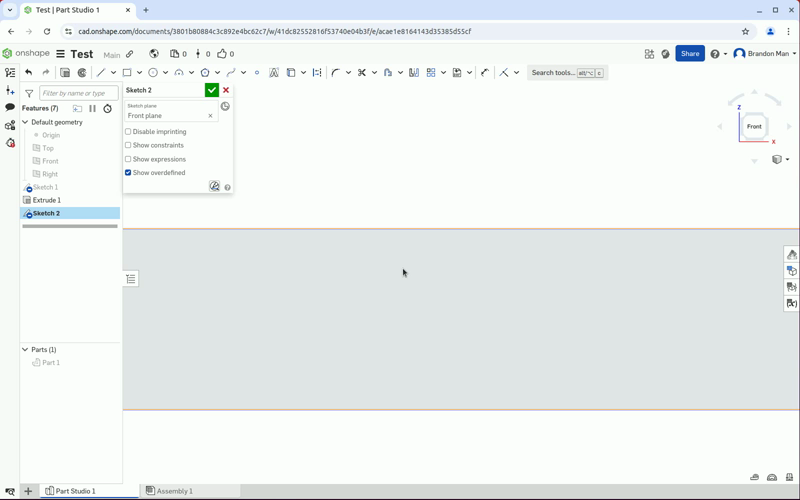
click(403, 268)
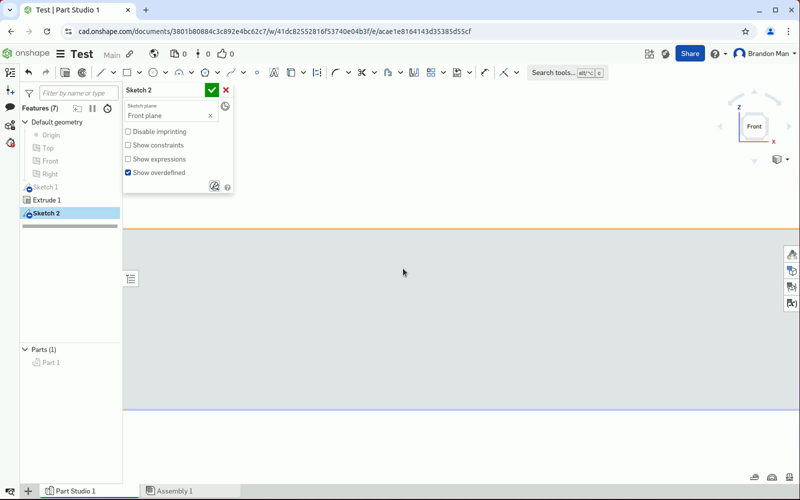
scroll(-6)
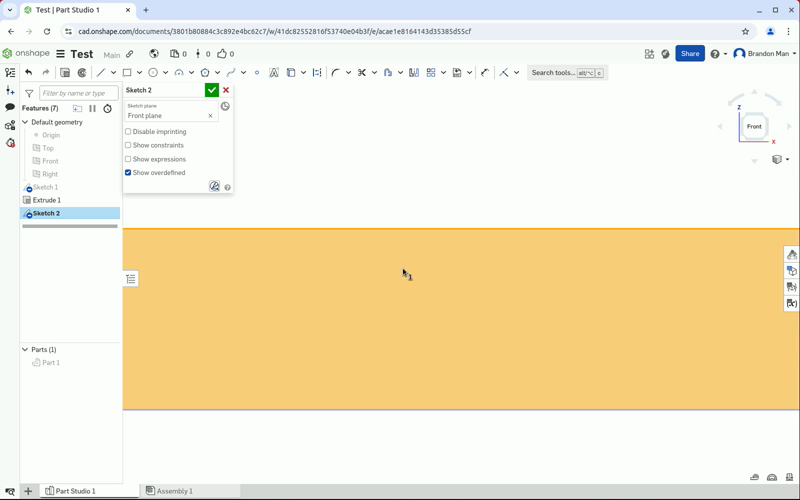
scroll(-6)
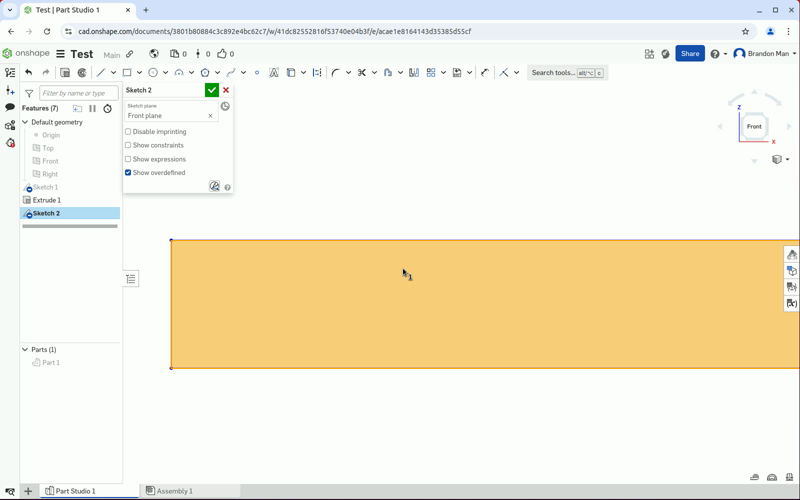
scroll(-6)
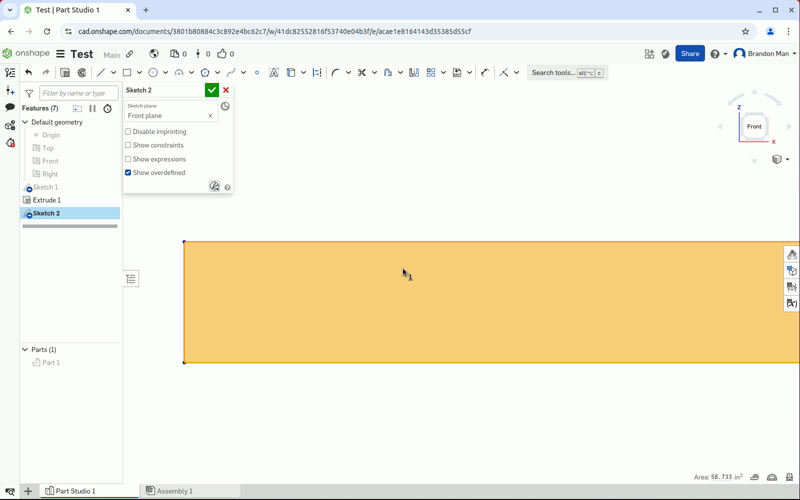
scroll(-6)
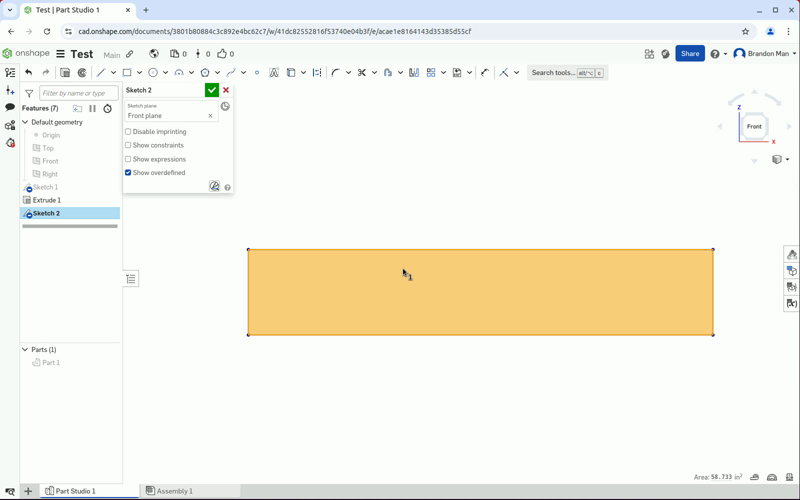
scroll(-6)
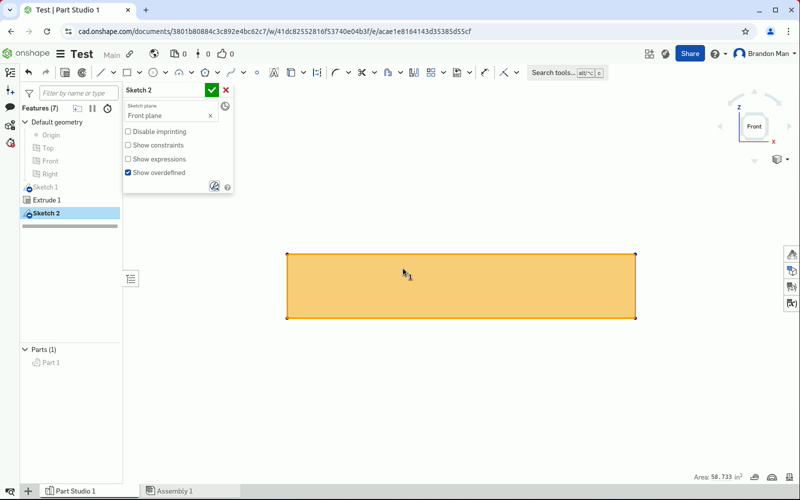
scroll(-6)
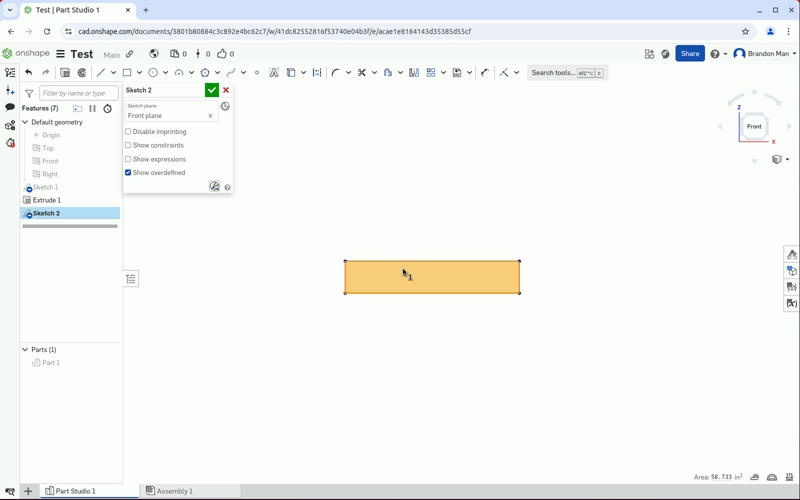
scroll(-6)
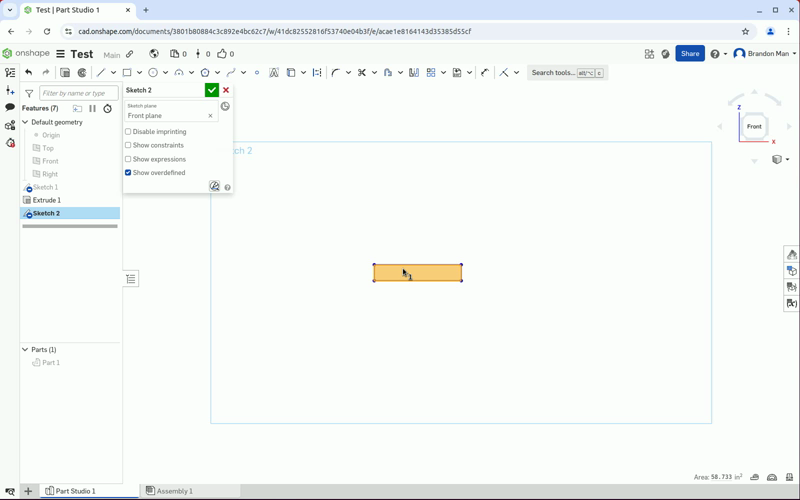
mouse_move(73, 352)
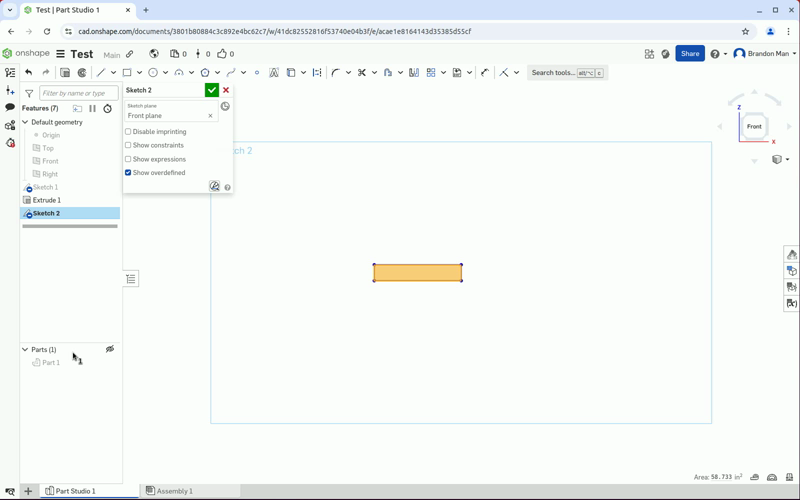
key(shift+y)
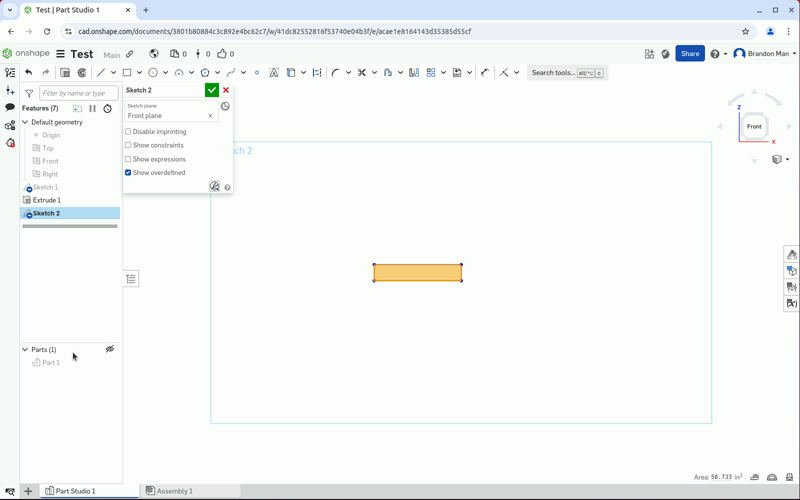
key(shift+e)
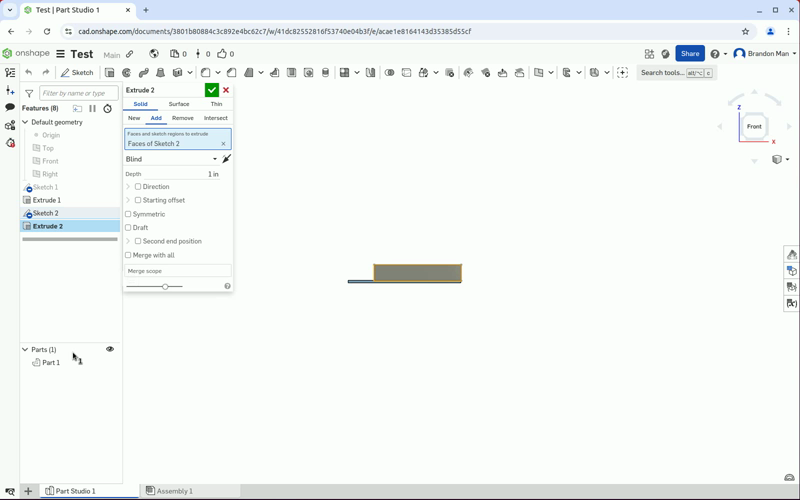
mouse_move(143, 106)
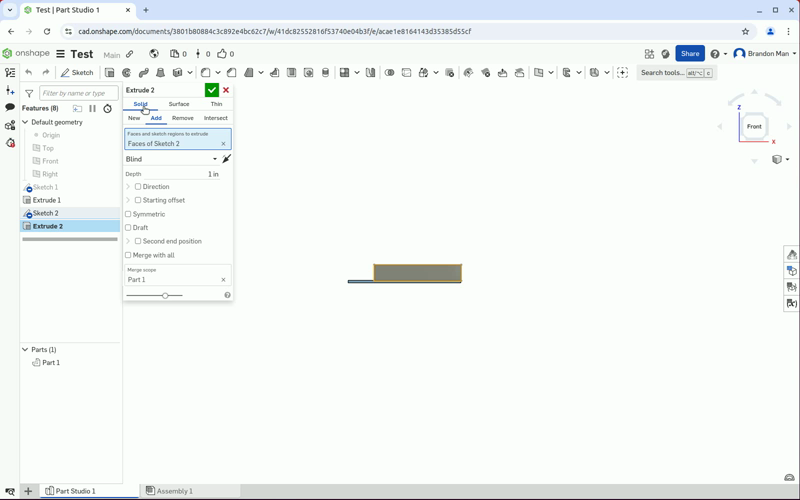
click(143, 106)
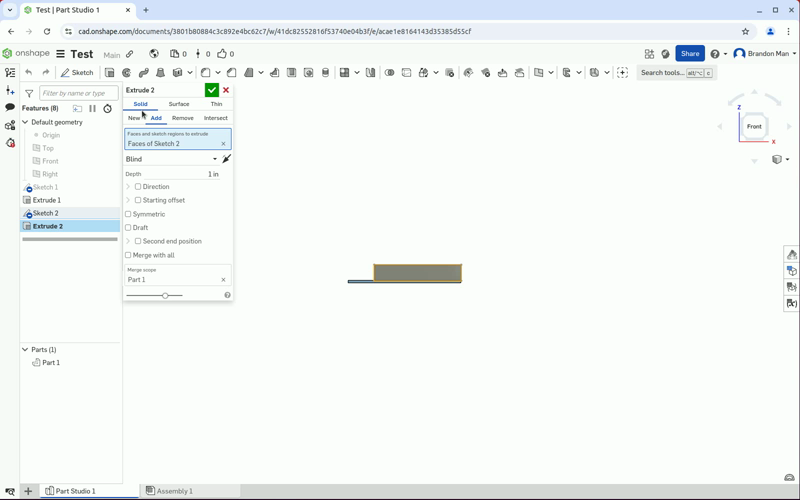
mouse_move(137, 120)
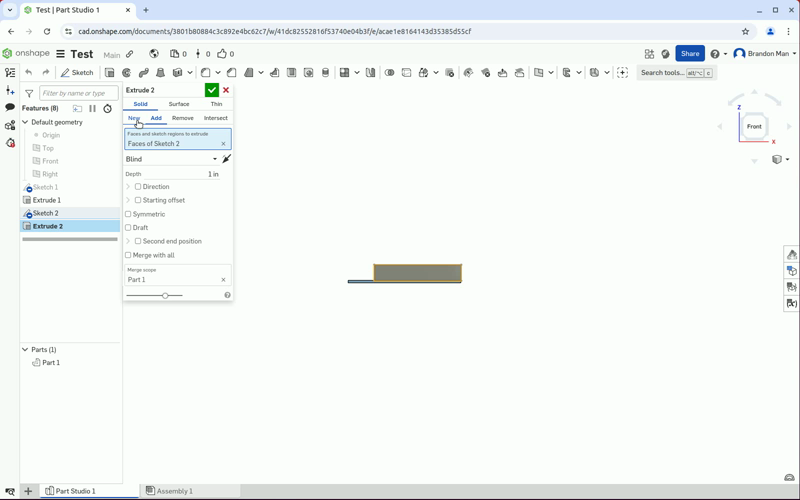
click(137, 120)
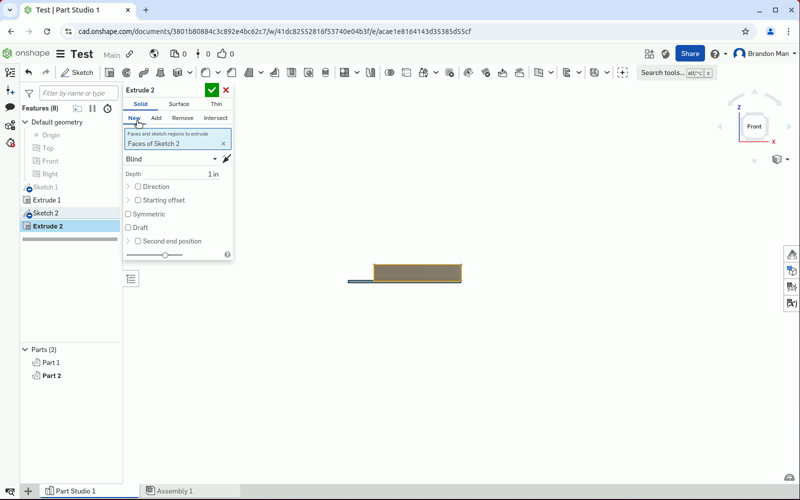
key(tab, 4)
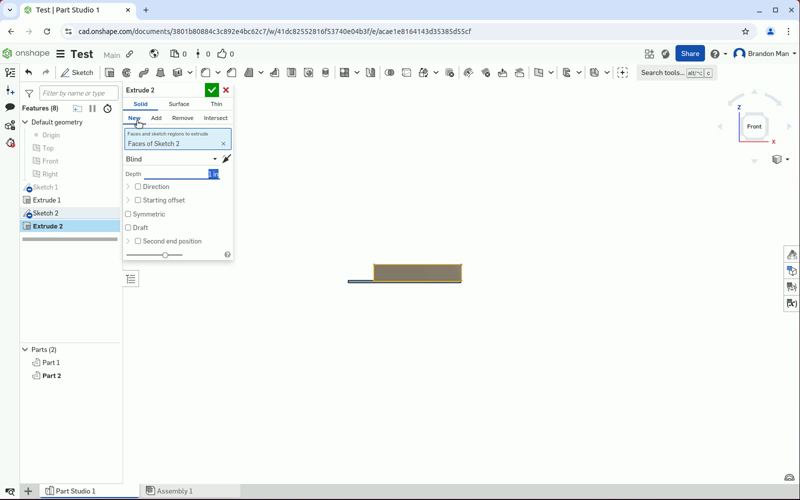
text(0.481)
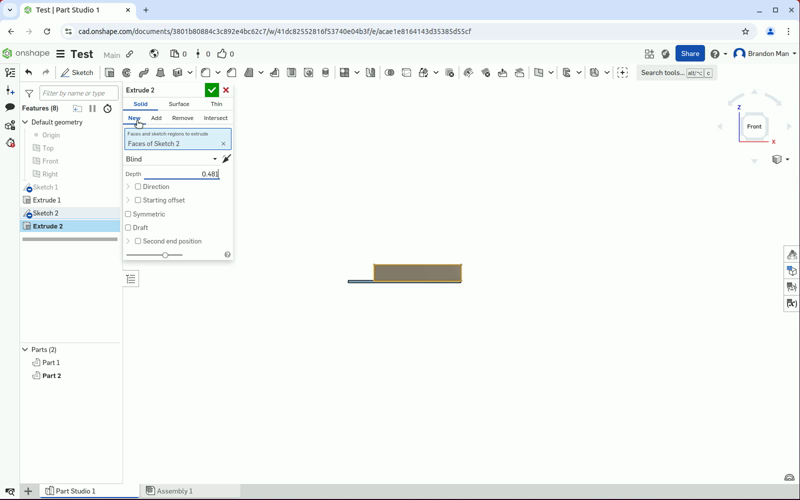
key(enter)
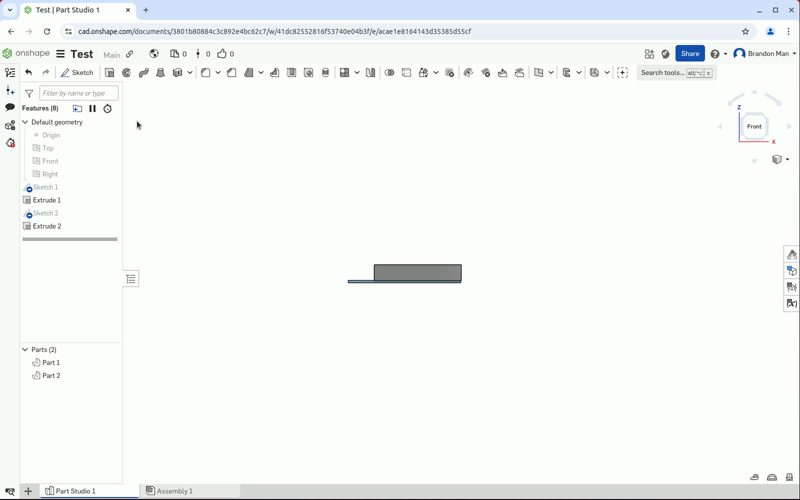
key(shift+h)
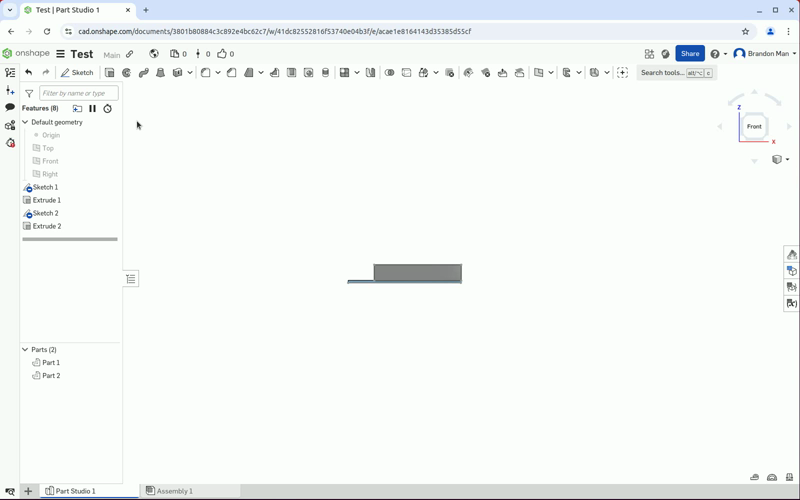
key(shift+h)
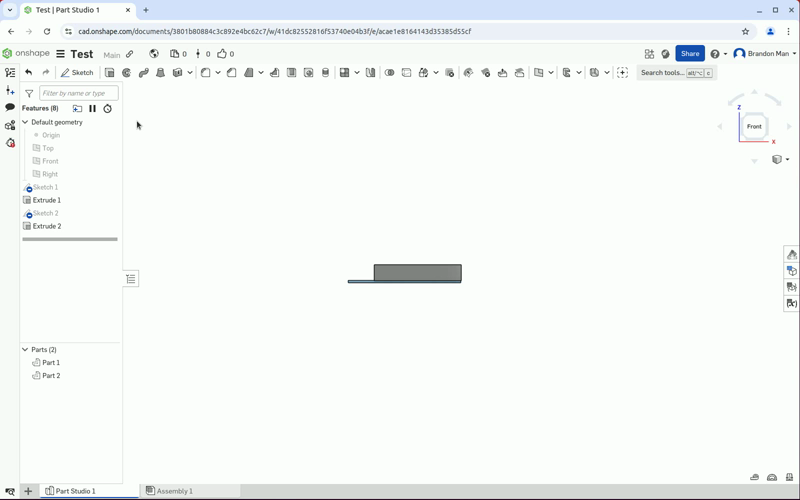
mouse_move(73, 189)
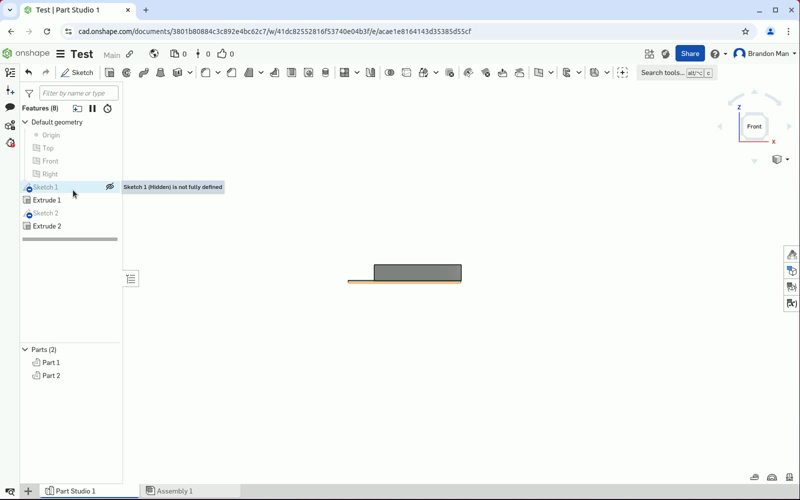
click(73, 189)
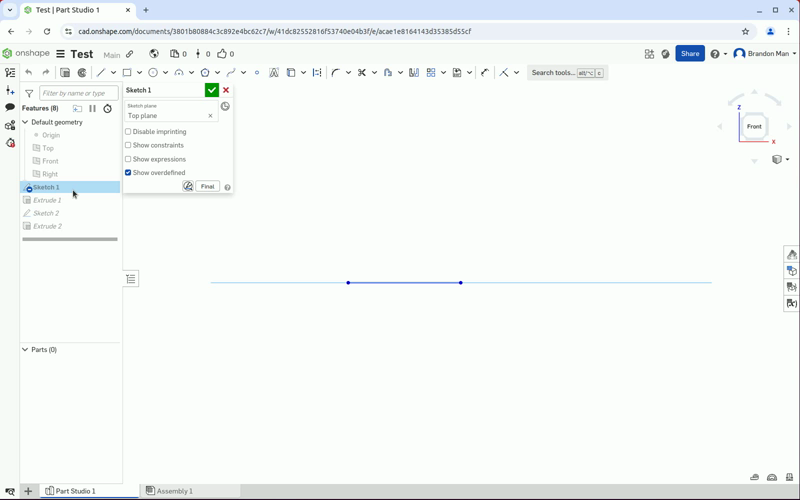
mouse_move(229, 92)
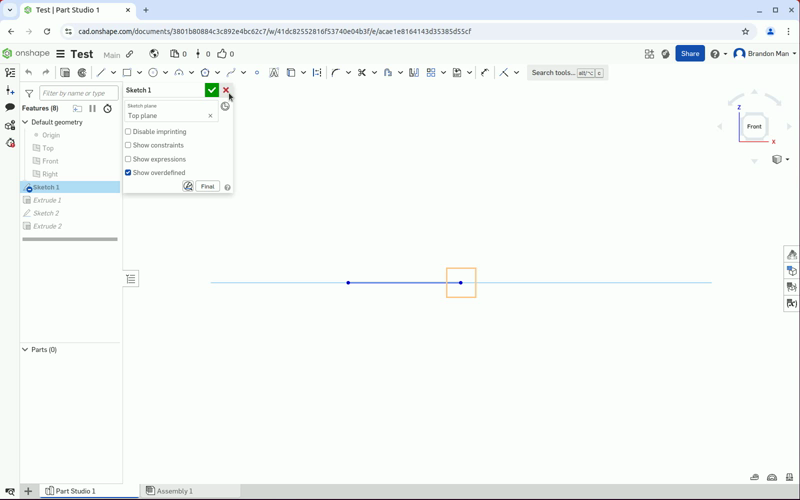
click(229, 92)
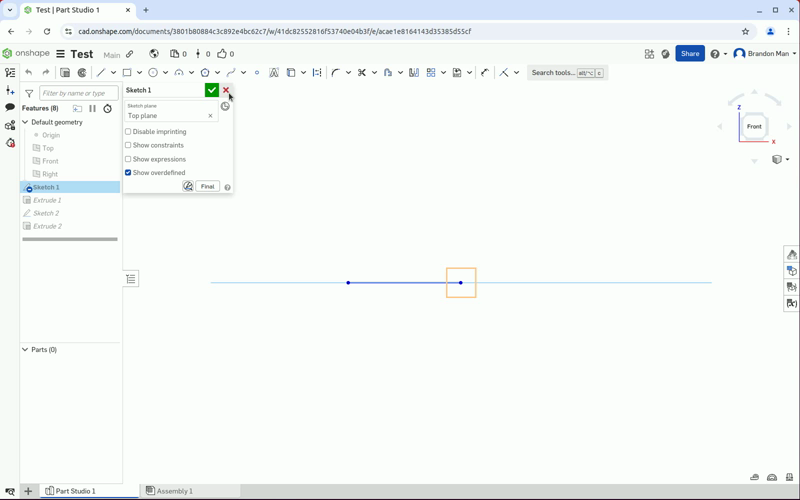
key(shift+s)
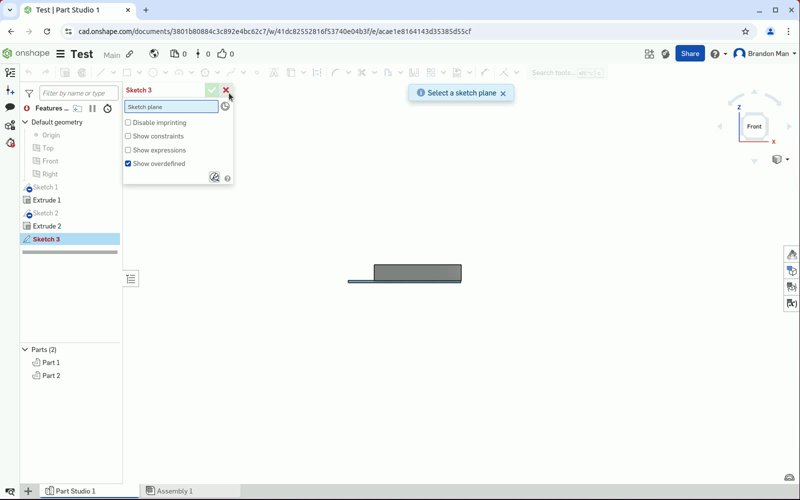
mouse_move(73, 163)
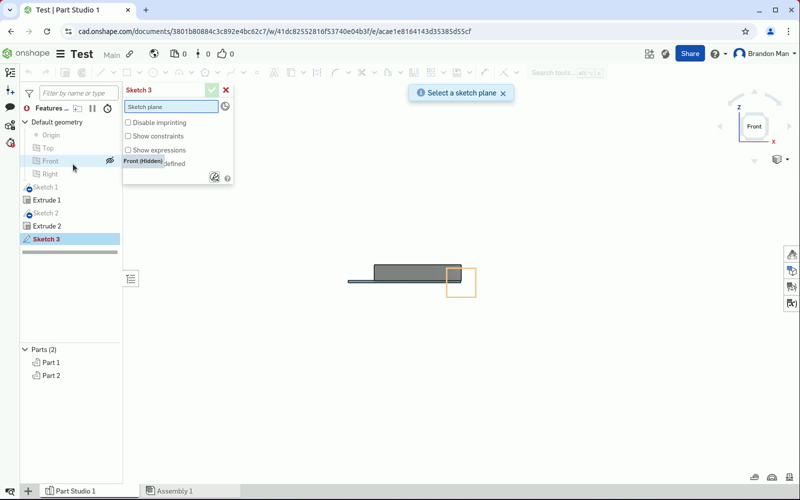
click(73, 163)
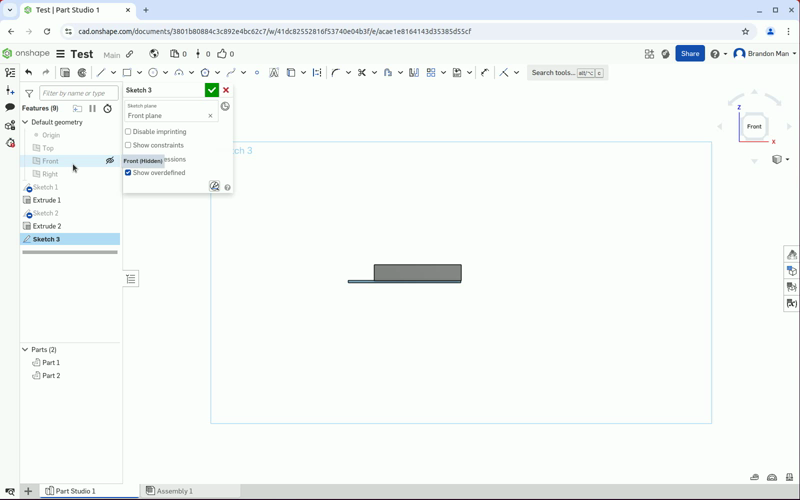
mouse_move(73, 352)
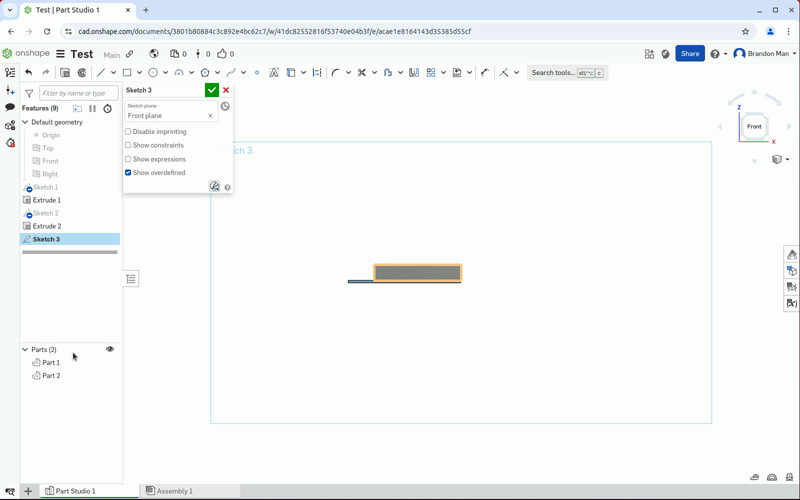
key(y)
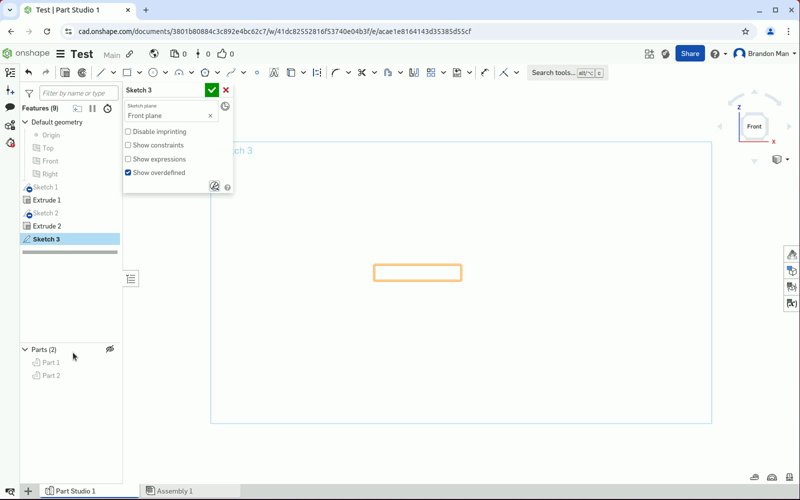
key(l)
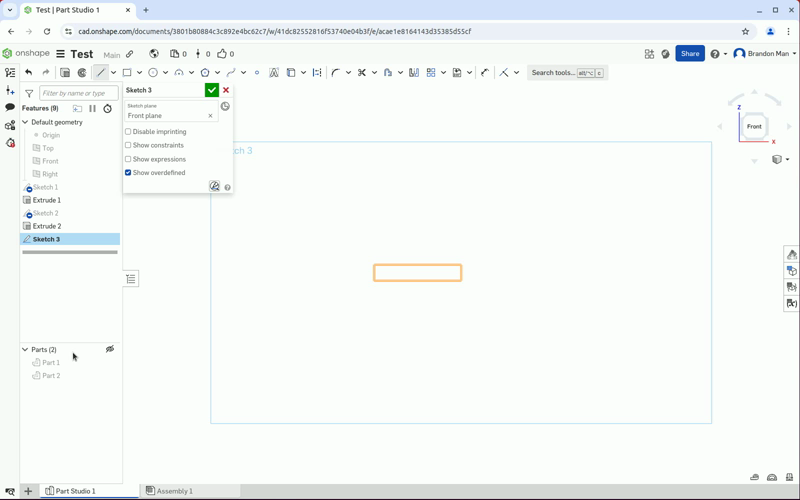
key_down(shift)
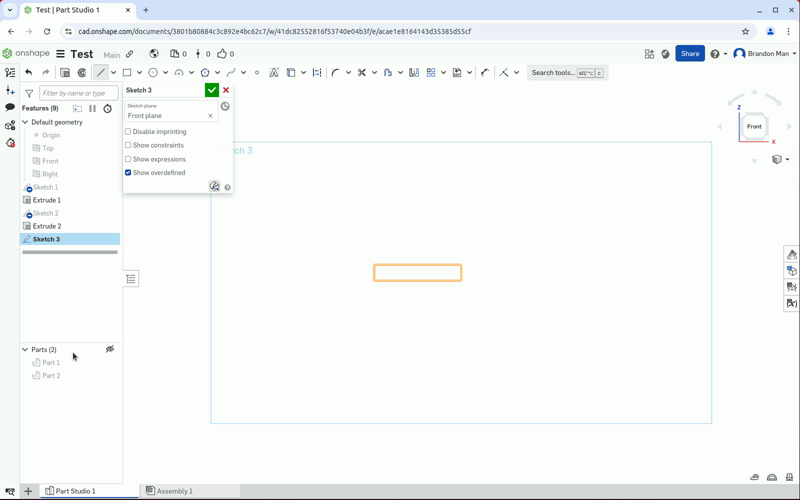
mouse_move(374, 282)
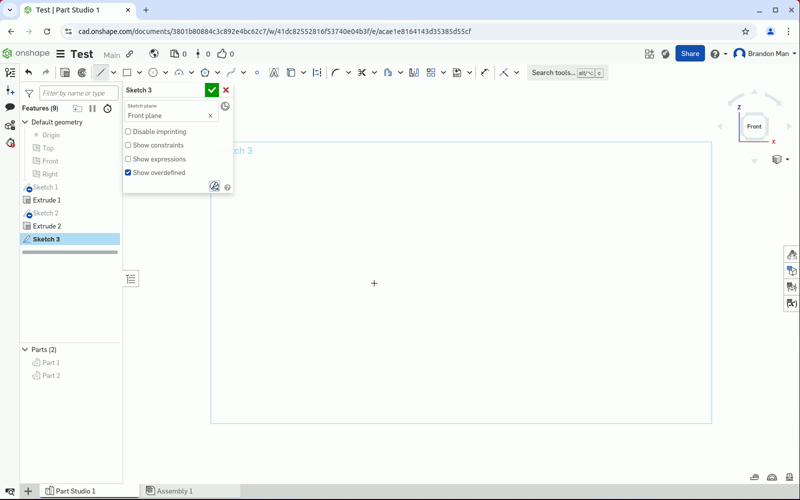
click(374, 282)
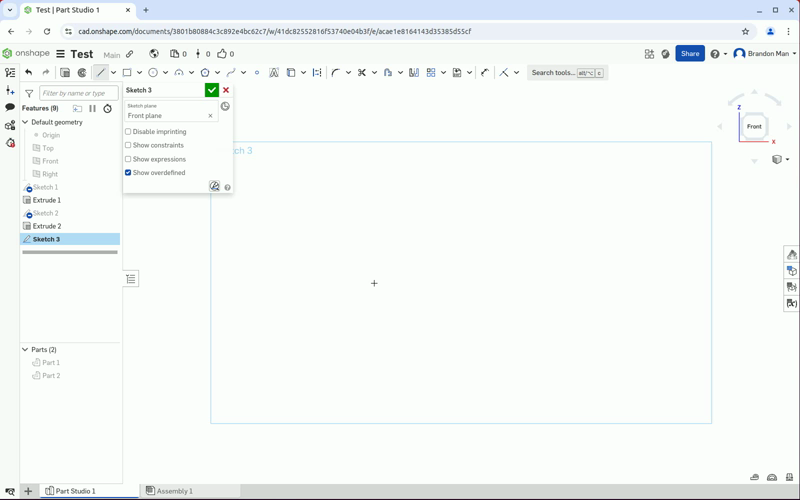
key_up(shift)
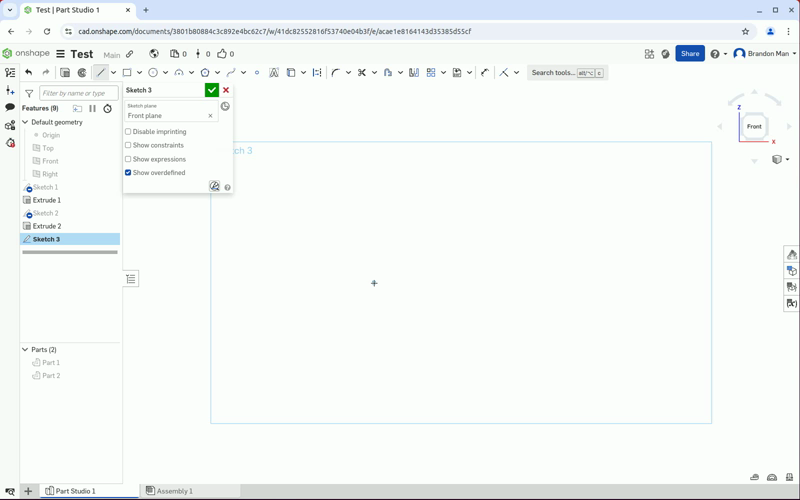
key_down(shift)
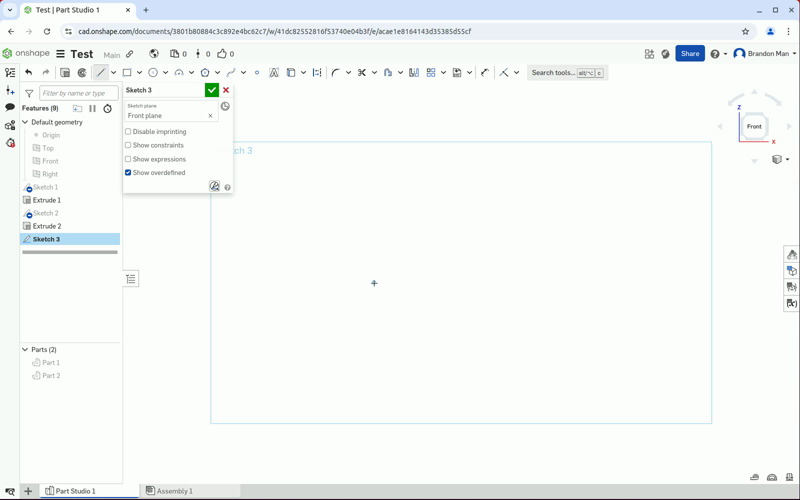
mouse_move(461, 282)
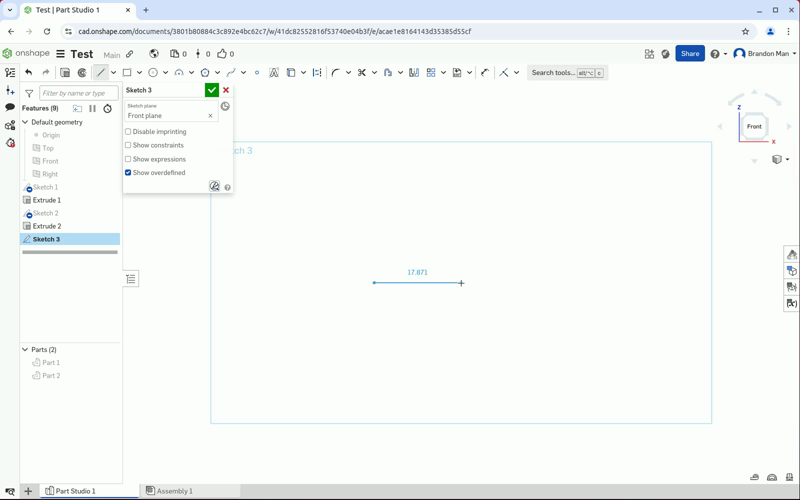
click(461, 282)
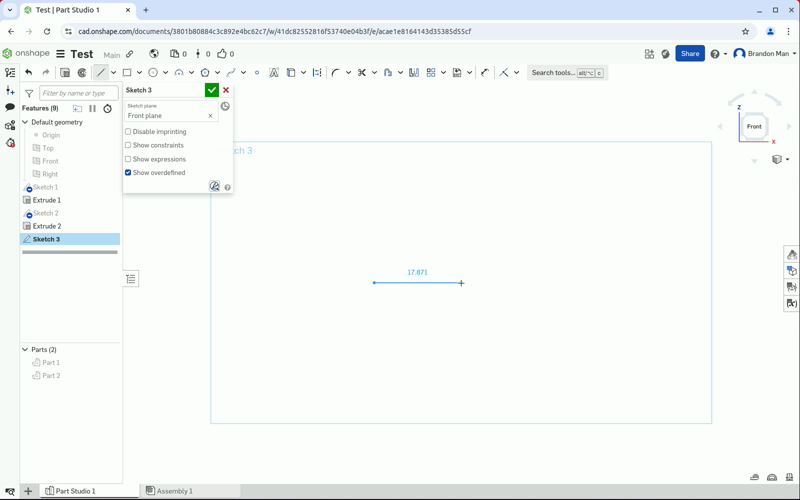
key_up(shift)
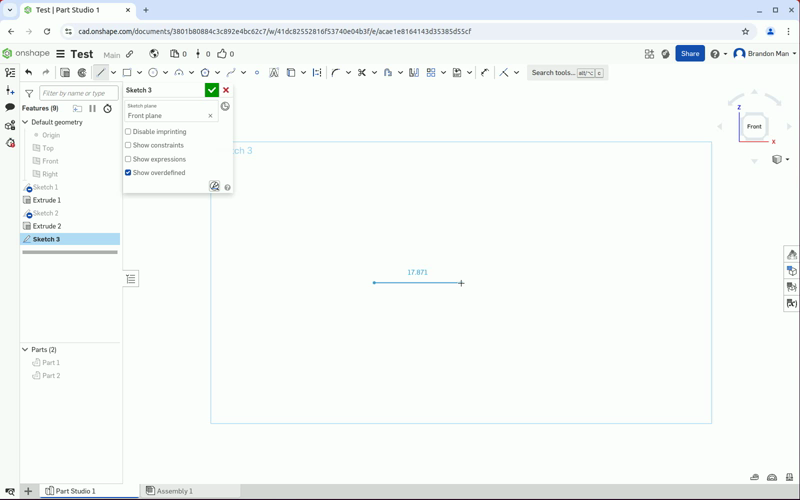
key_down(shift)
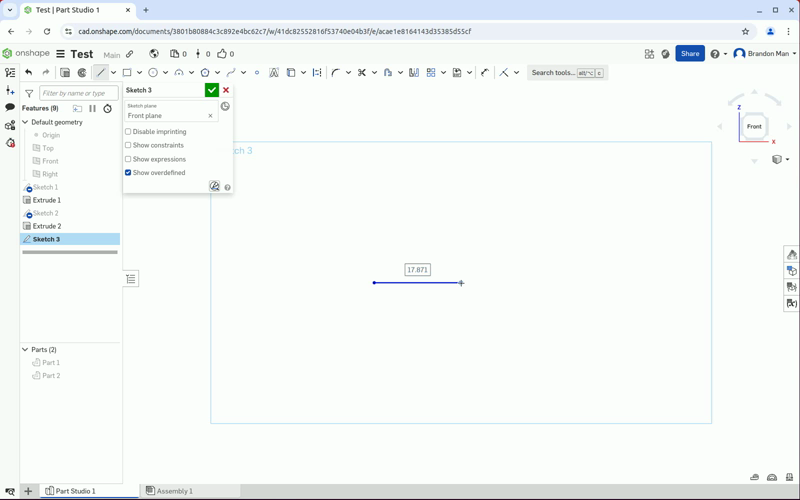
mouse_move(491, 282)
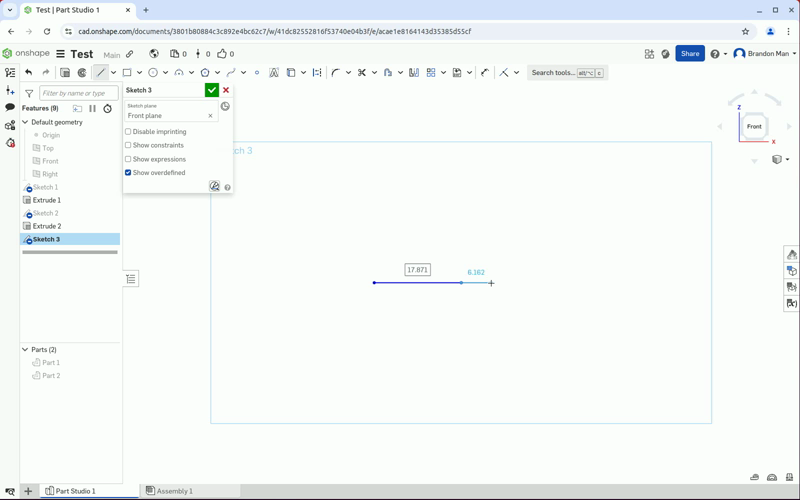
mouse_move(461, 281)
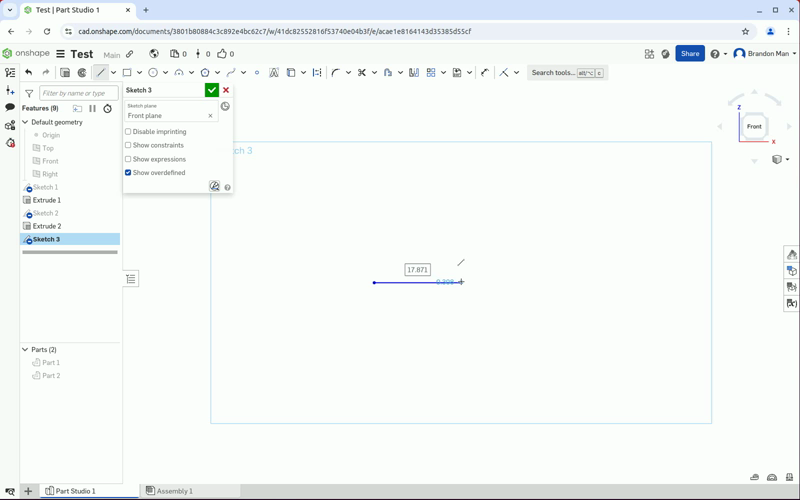
scroll(6)
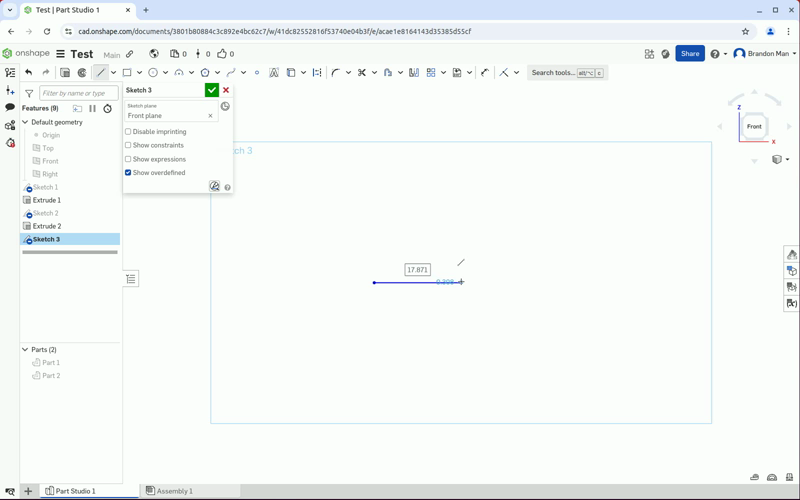
scroll(6)
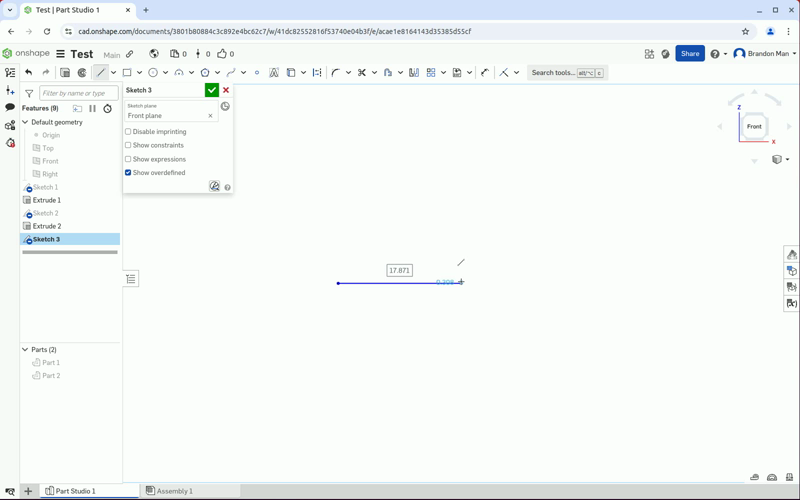
scroll(6)
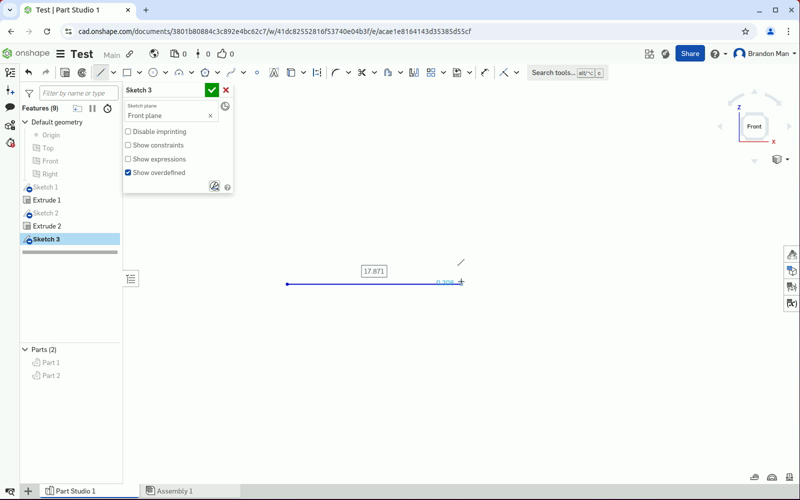
scroll(6)
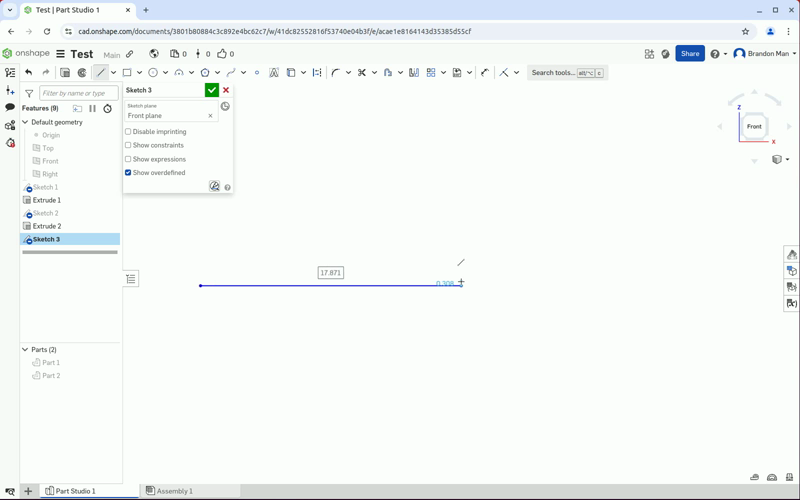
scroll(6)
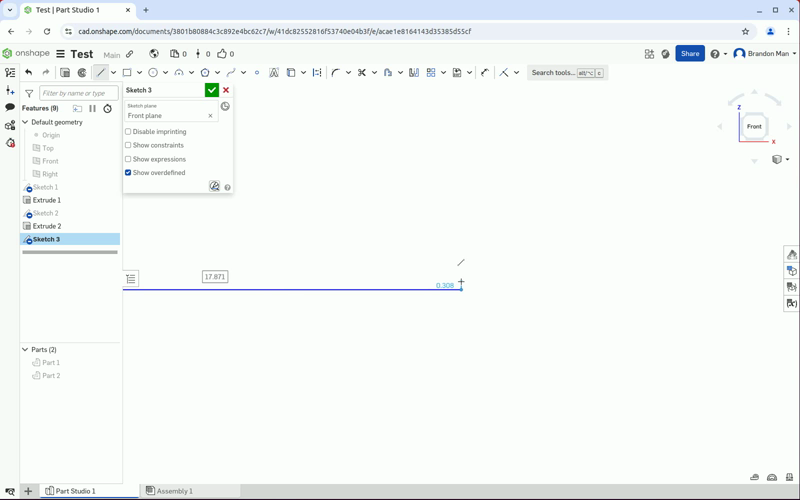
scroll(6)
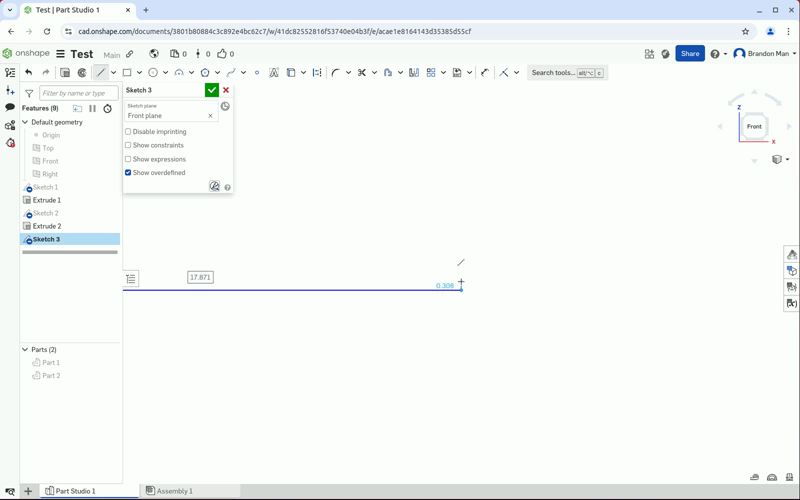
scroll(6)
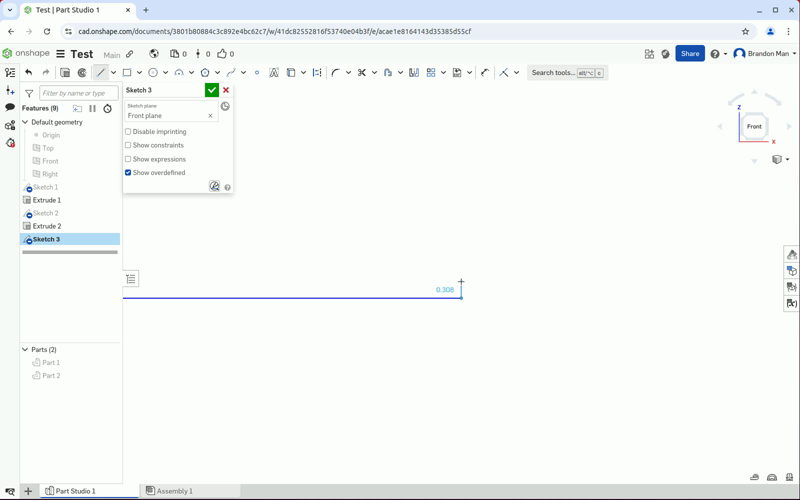
click(461, 281)
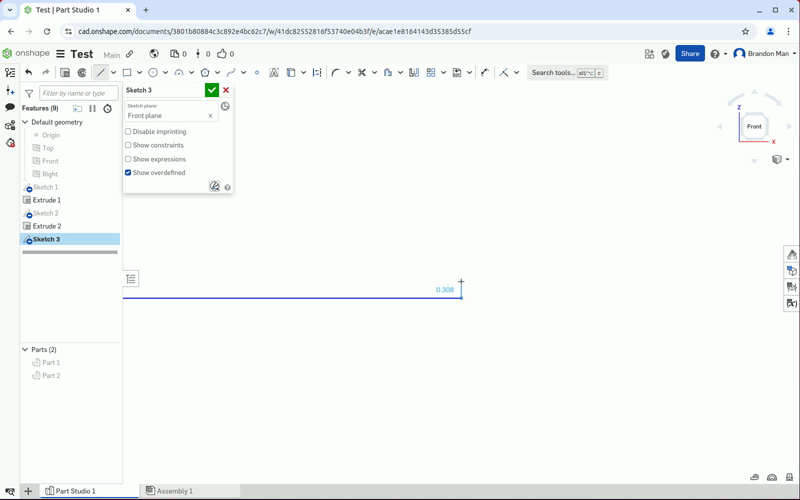
scroll(-6)
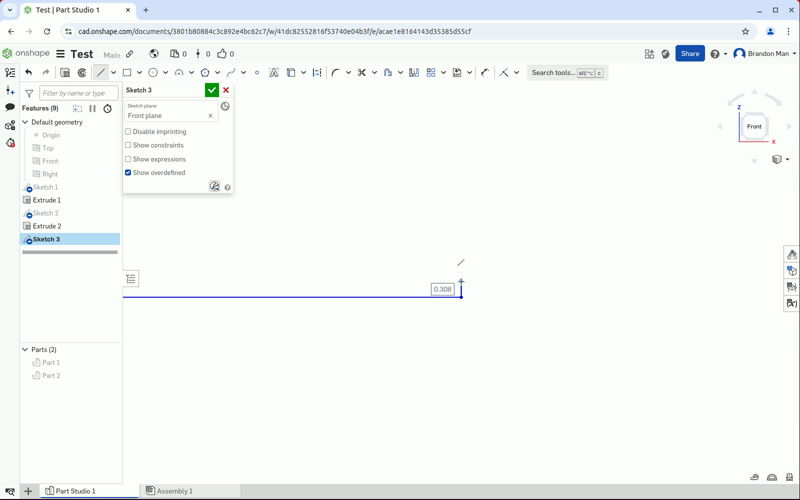
scroll(-6)
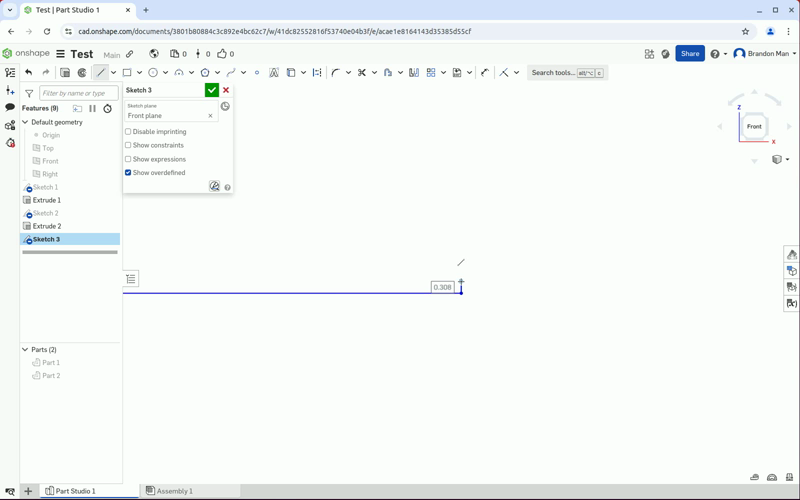
scroll(-6)
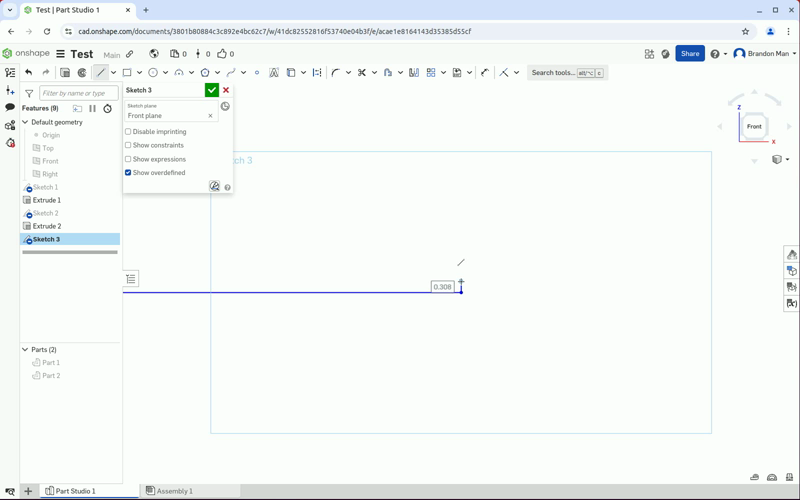
scroll(-6)
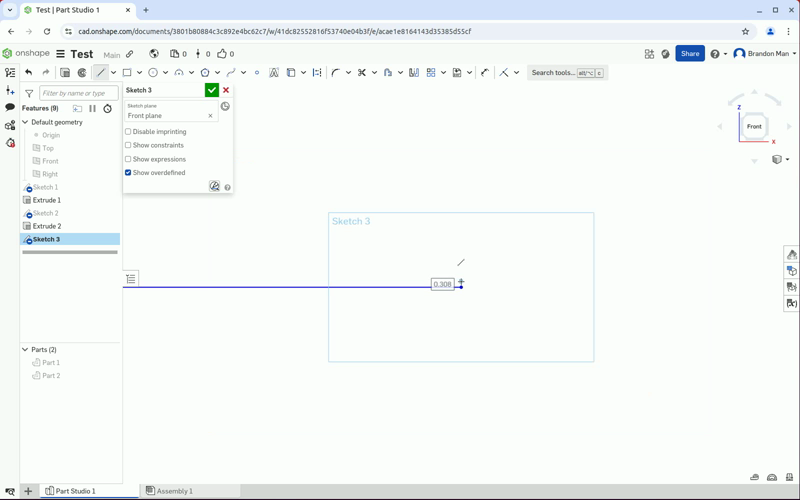
scroll(-6)
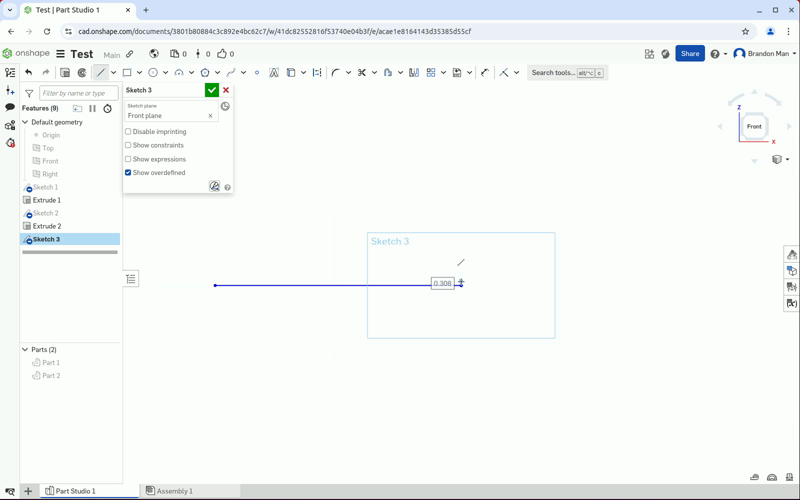
scroll(-6)
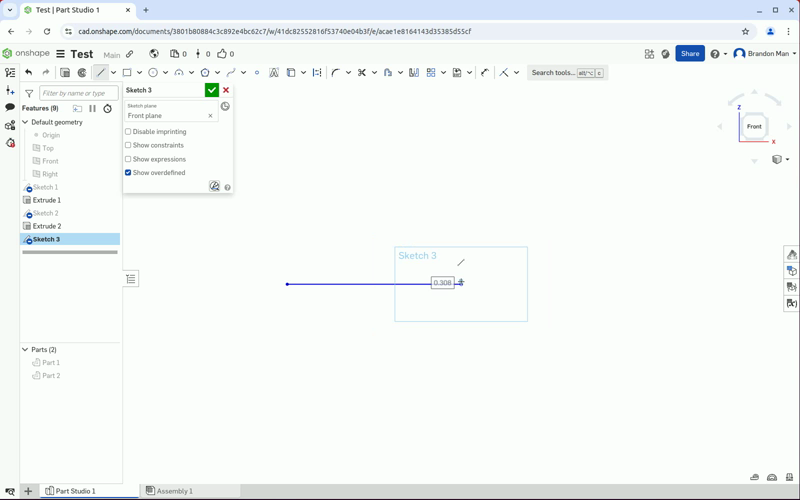
scroll(-6)
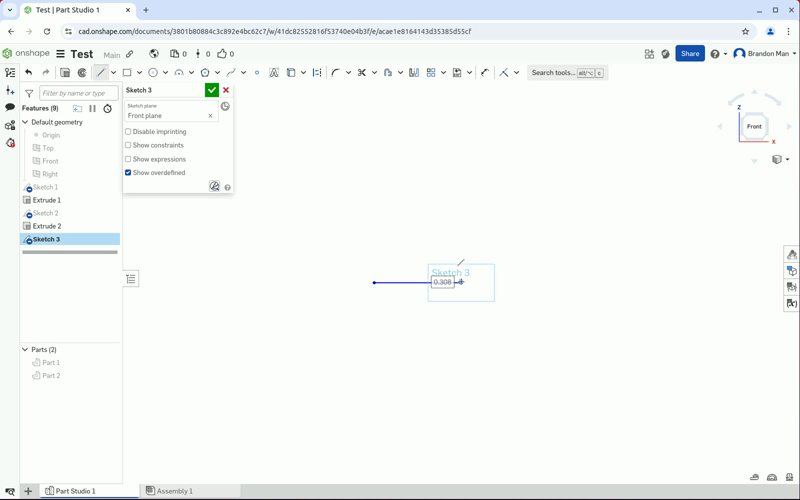
key_up(shift)
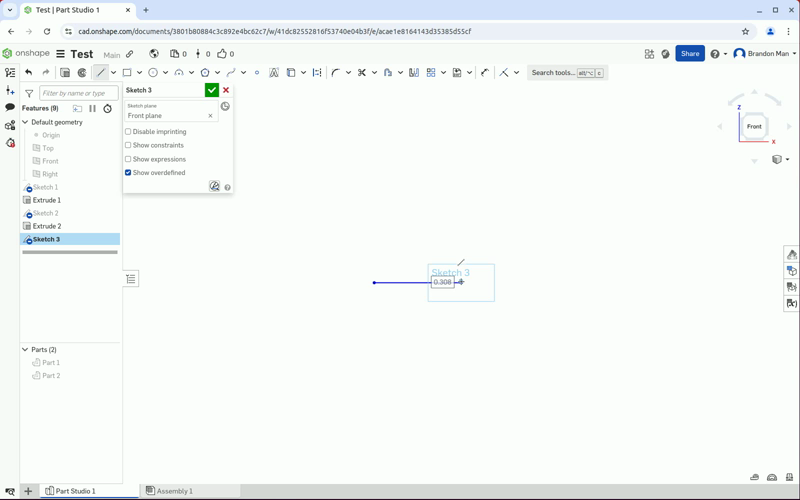
key_down(shift)
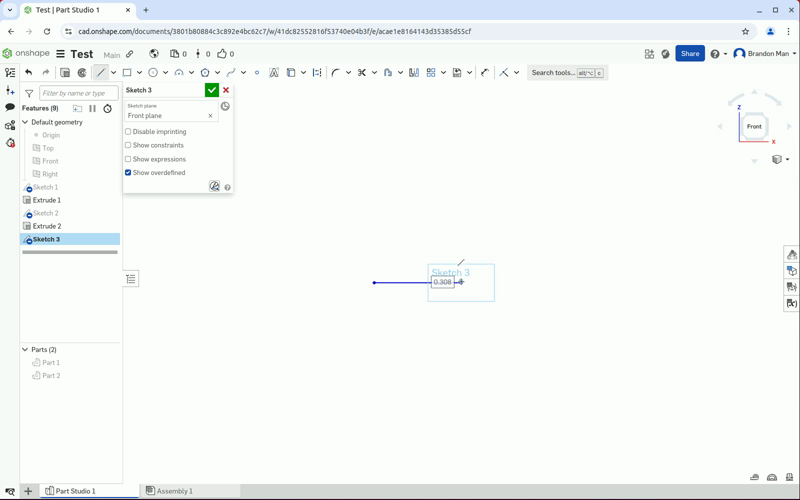
mouse_move(374, 281)
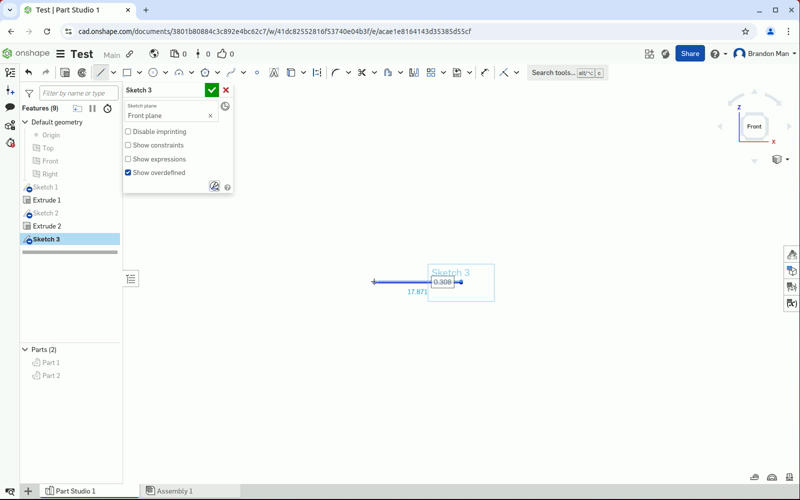
scroll(6)
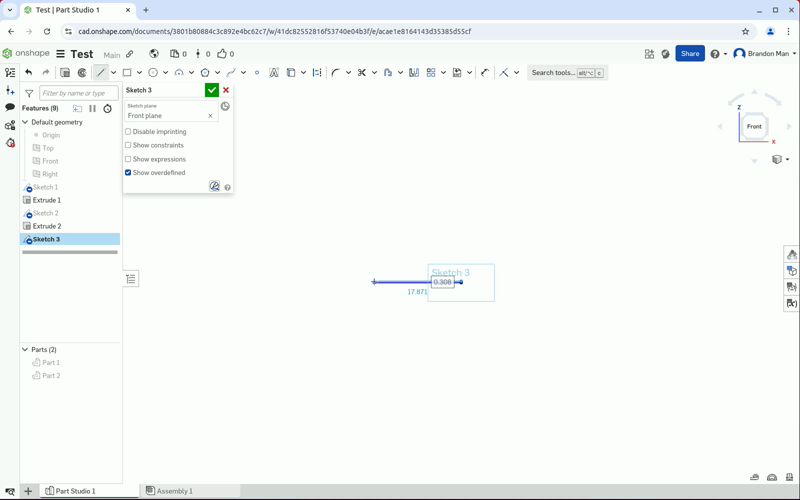
scroll(6)
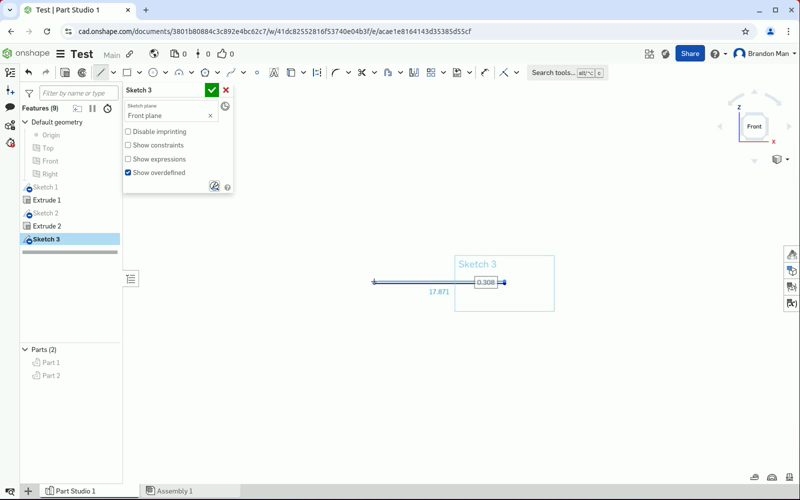
scroll(6)
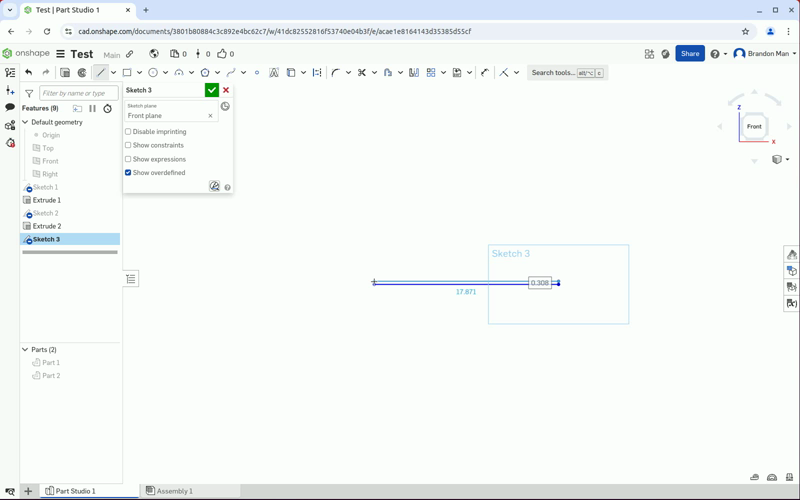
scroll(6)
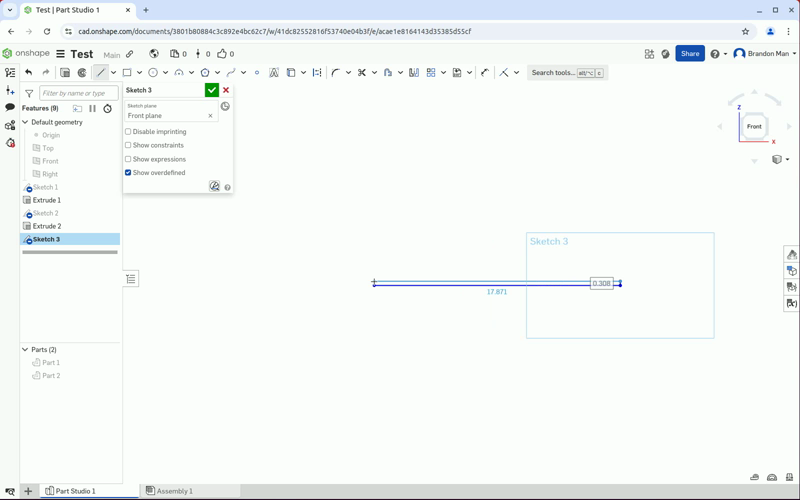
scroll(6)
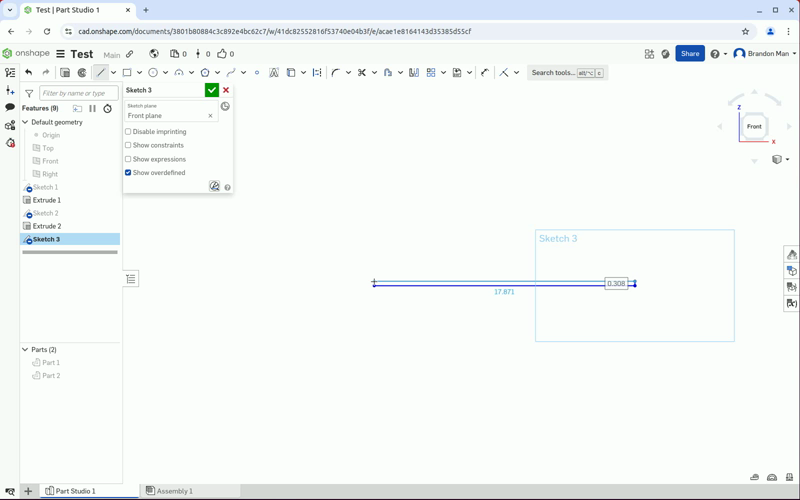
scroll(6)
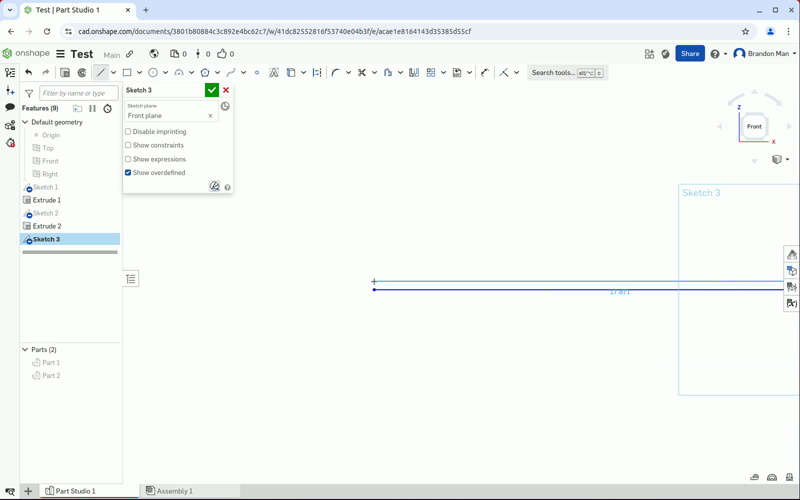
scroll(6)
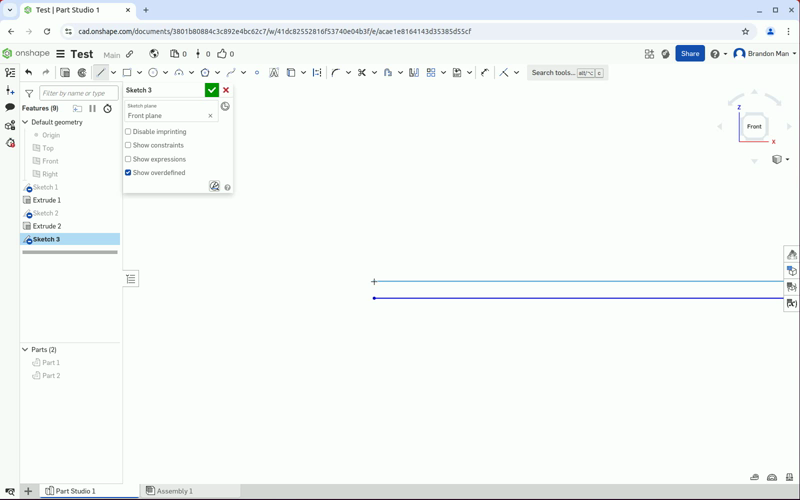
click(374, 281)
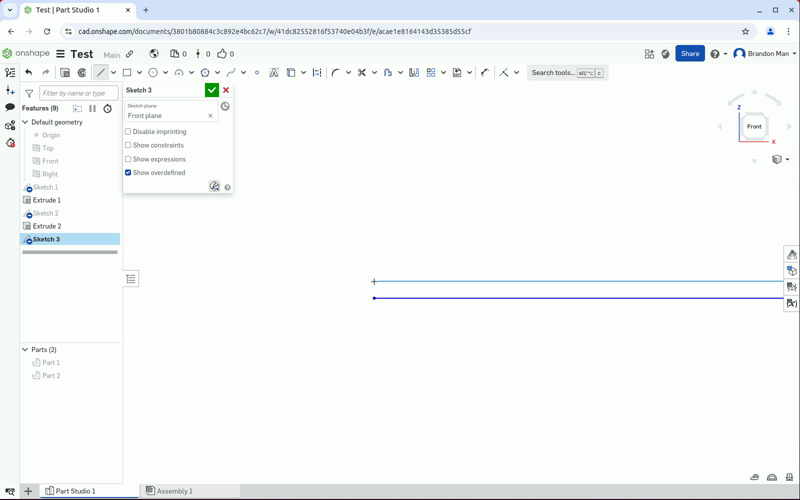
scroll(-6)
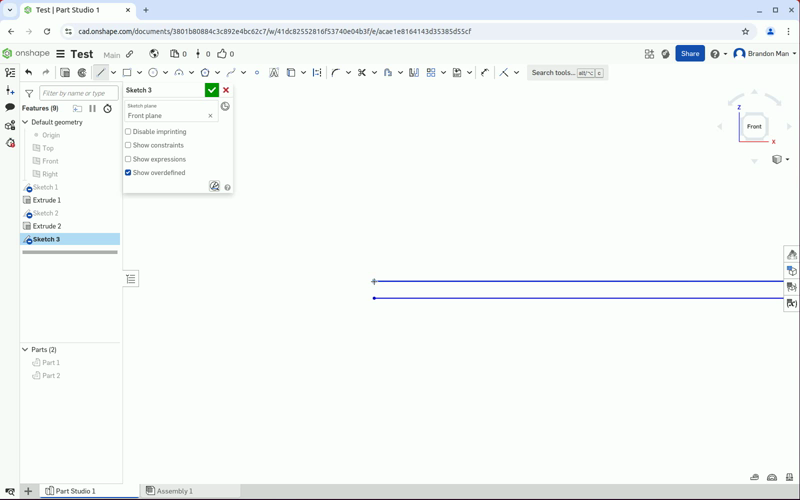
scroll(-6)
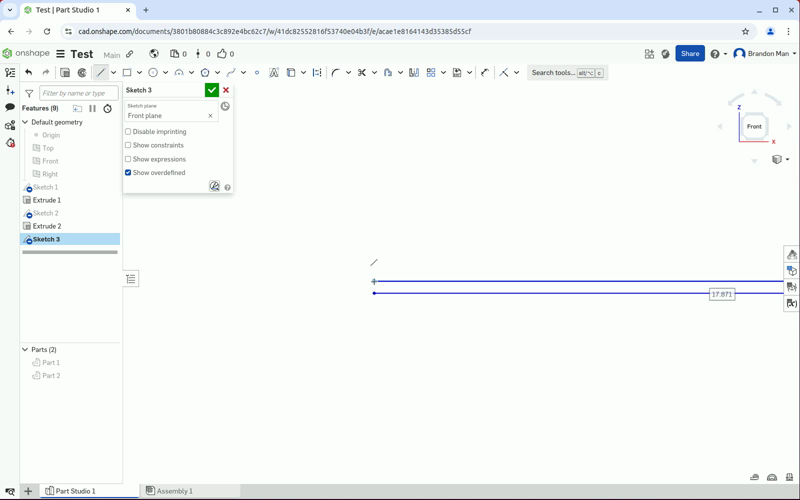
scroll(-6)
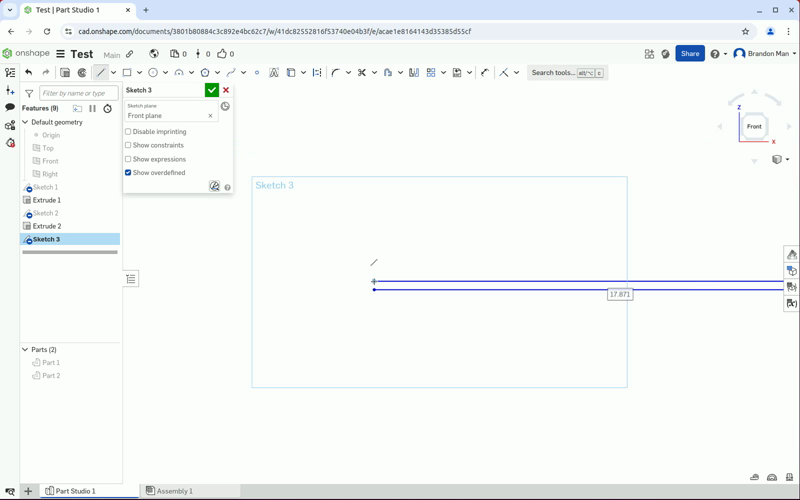
scroll(-6)
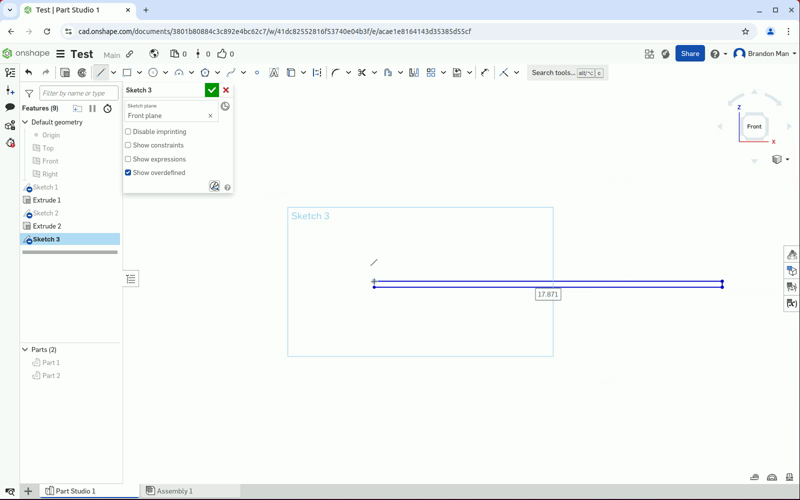
scroll(-6)
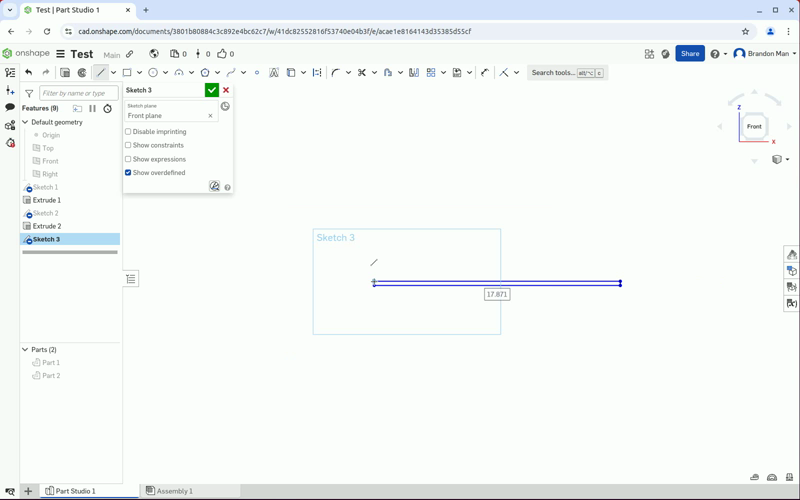
scroll(-6)
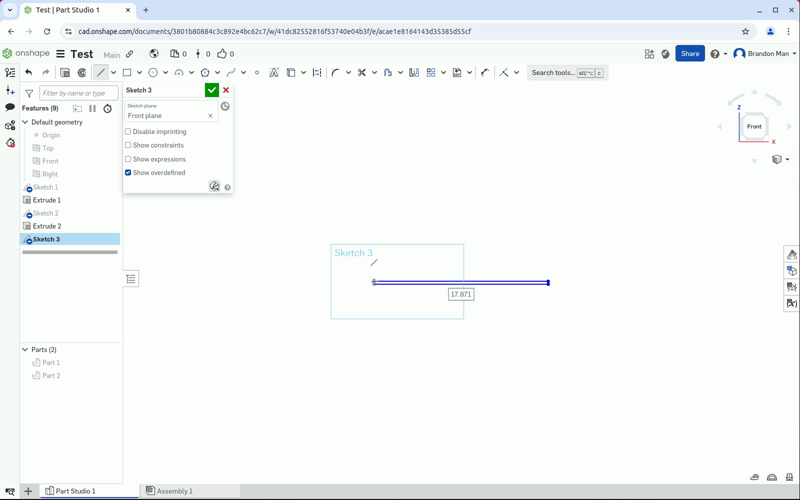
scroll(-6)
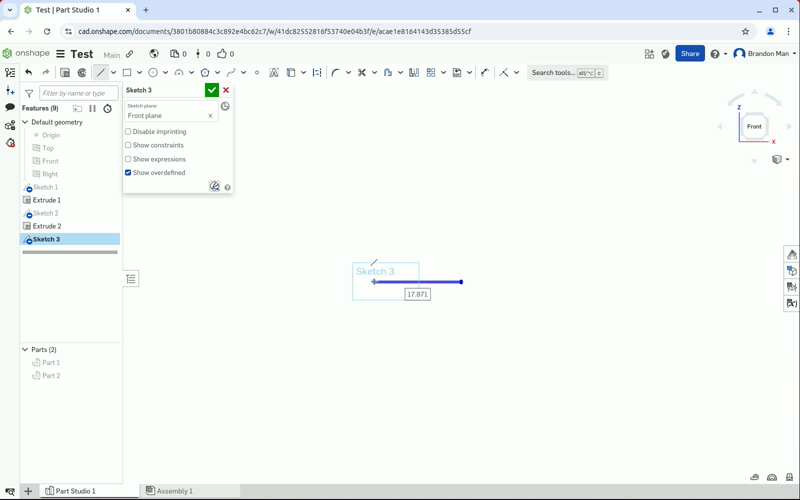
key_up(shift)
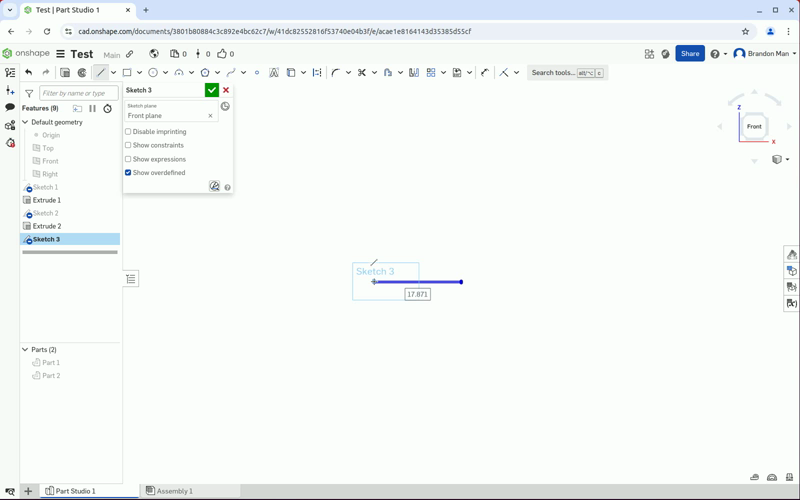
mouse_move(404, 281)
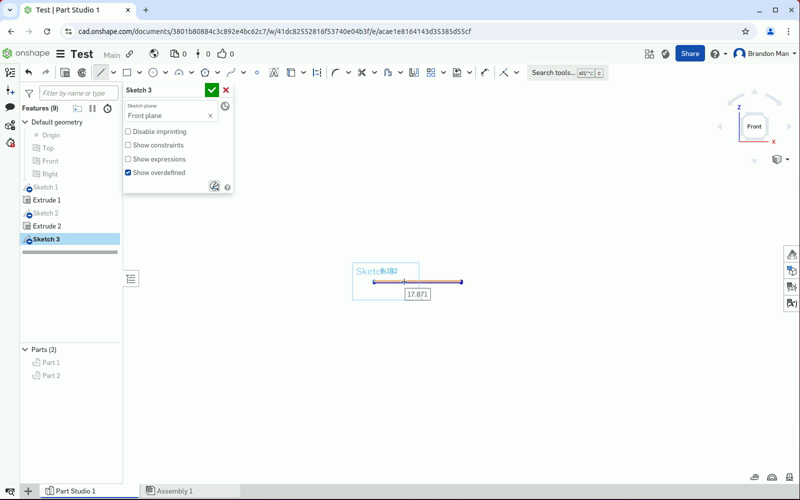
key_down(shift)
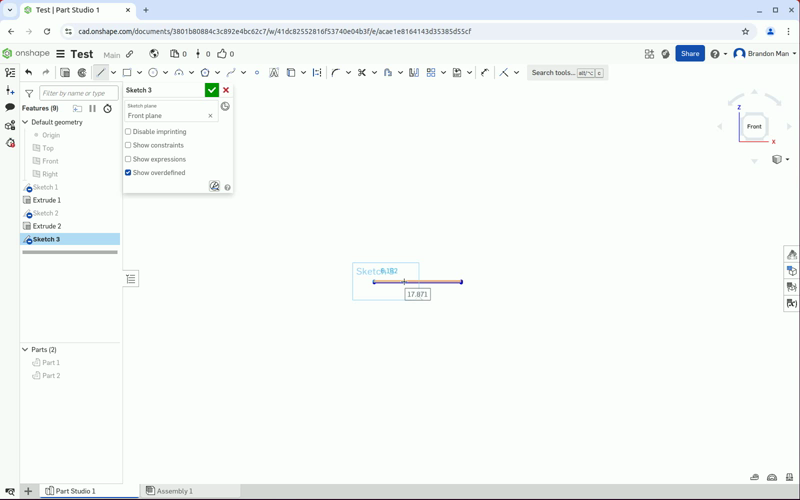
mouse_move(374, 282)
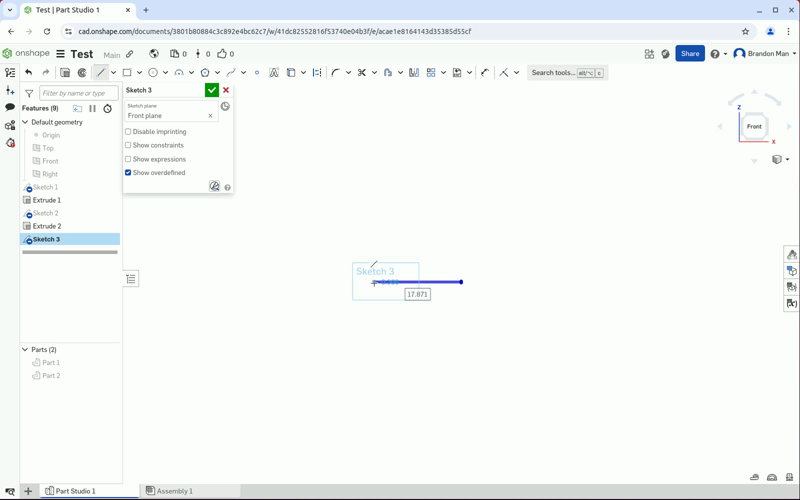
scroll(6)
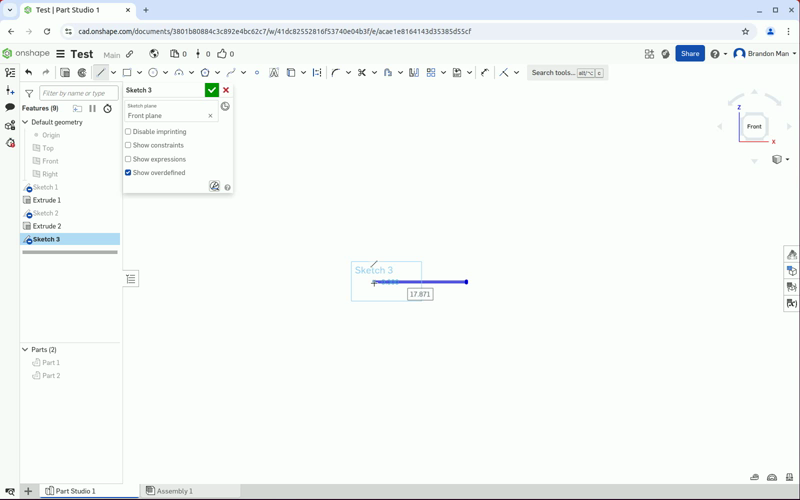
scroll(6)
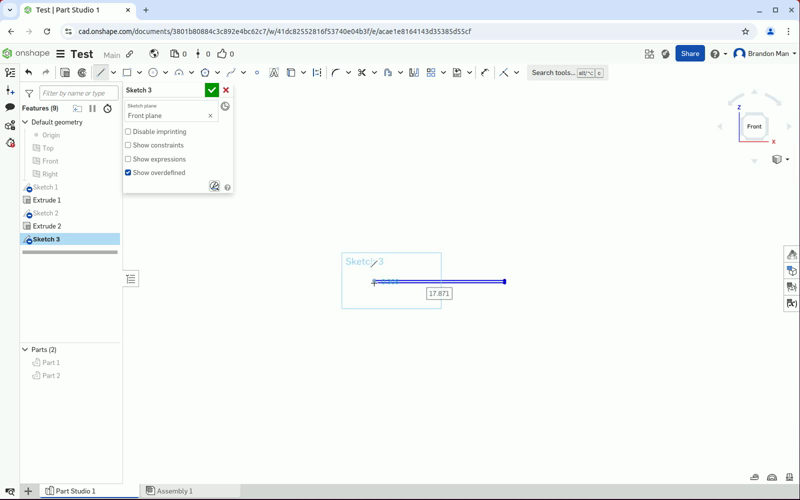
scroll(6)
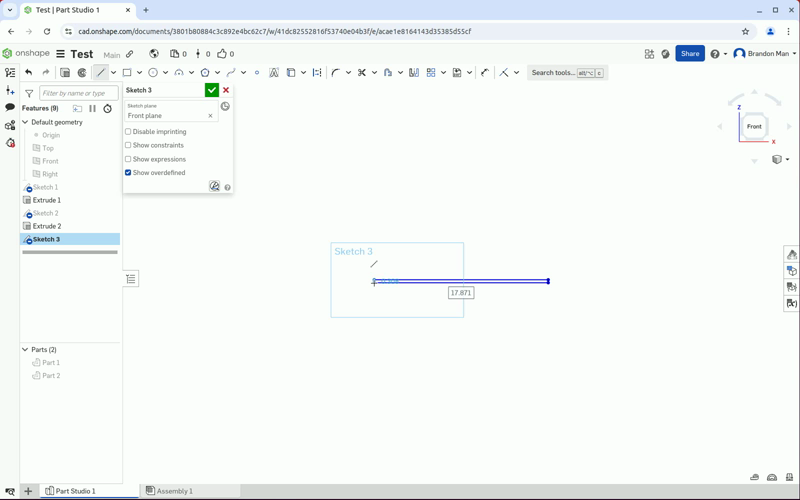
scroll(6)
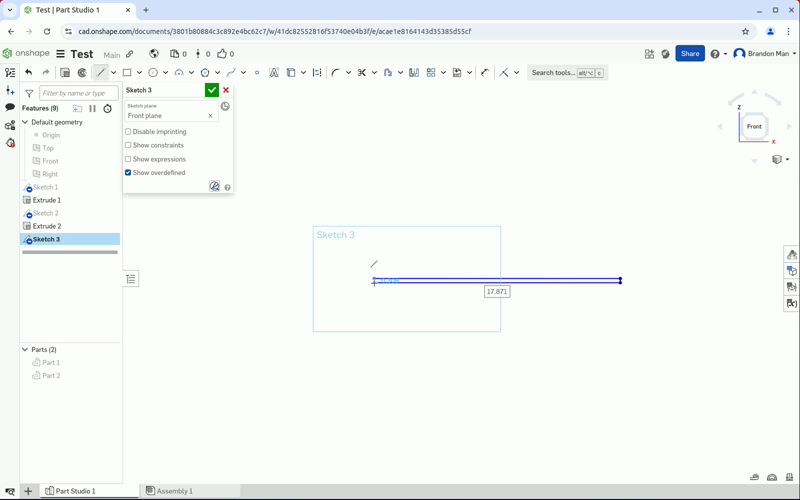
scroll(6)
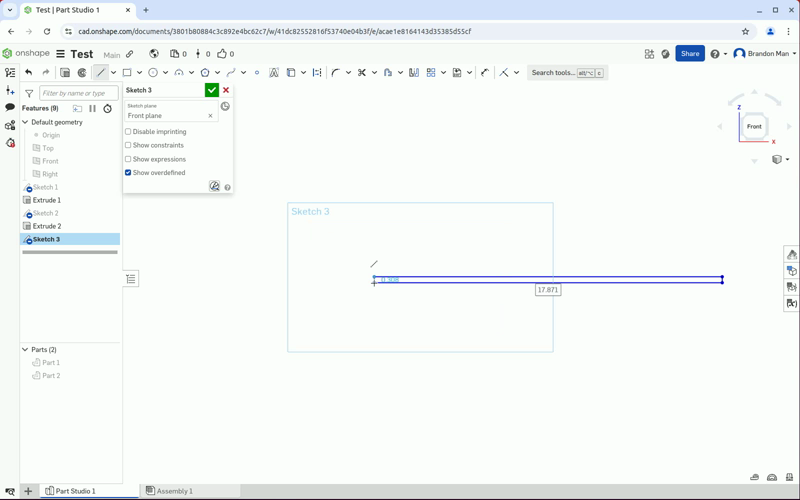
scroll(6)
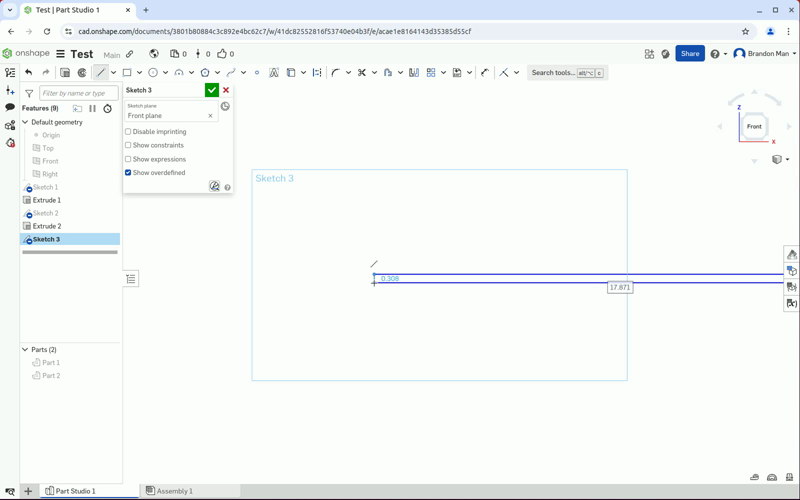
scroll(6)
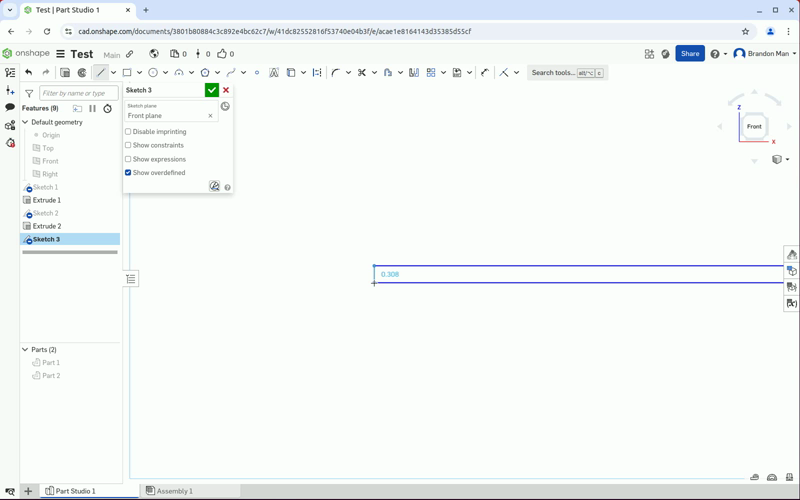
key_up(shift)
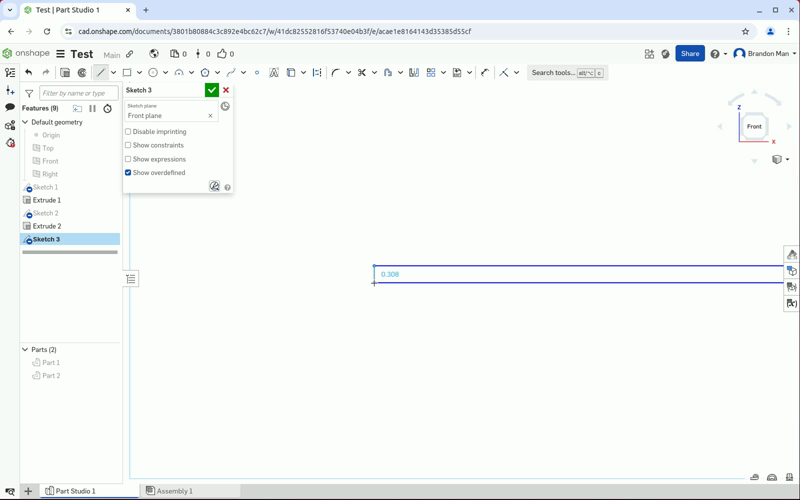
click(374, 282)
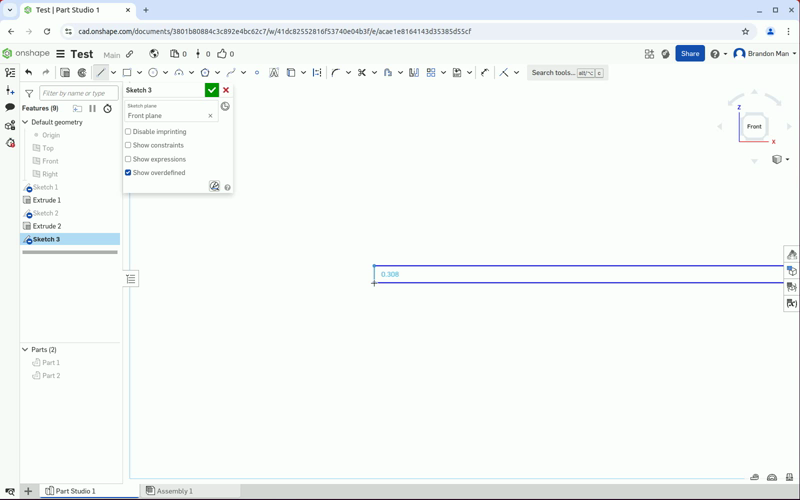
scroll(-6)
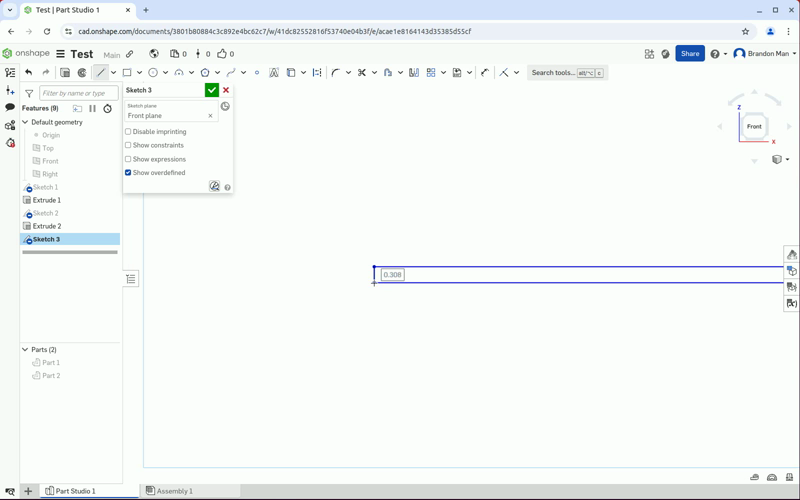
scroll(-6)
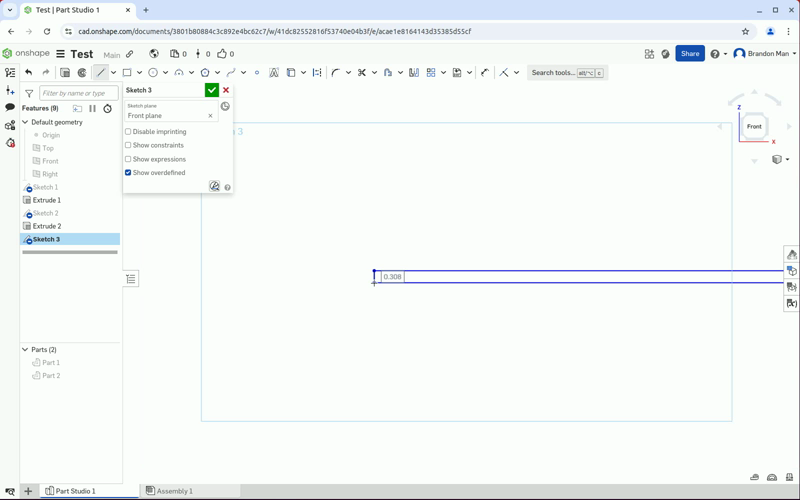
scroll(-6)
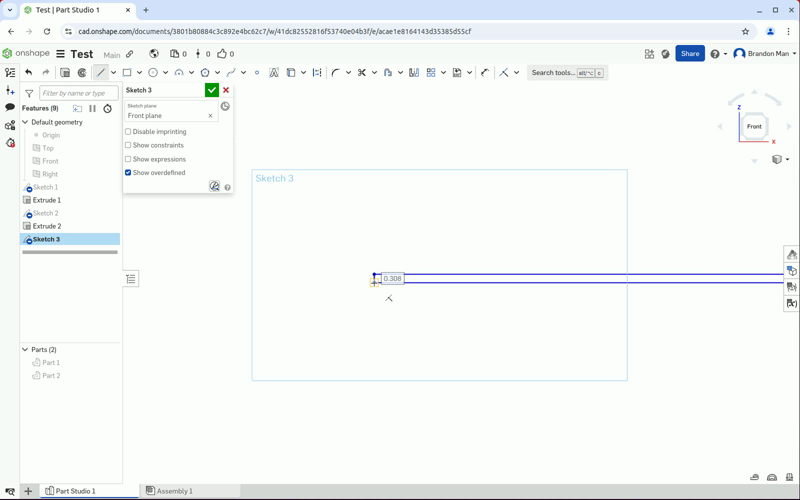
scroll(-6)
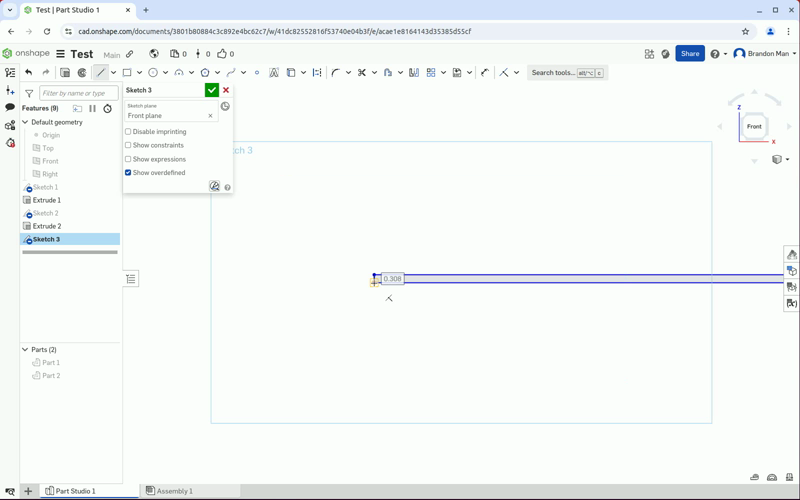
scroll(-6)
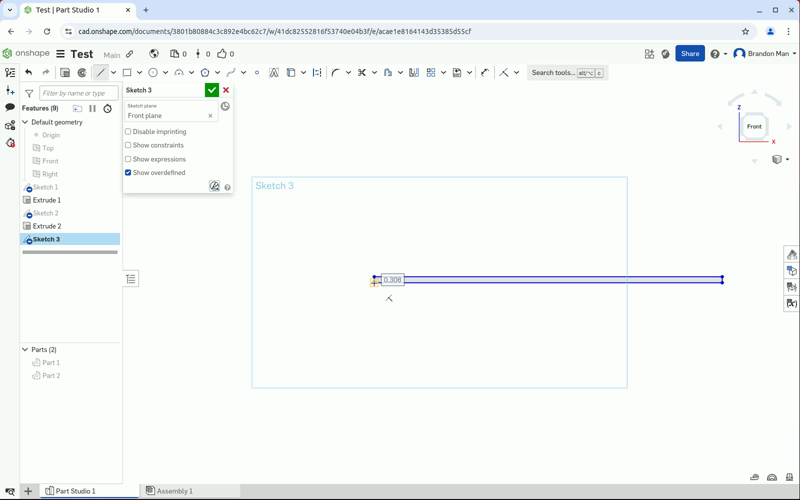
scroll(-6)
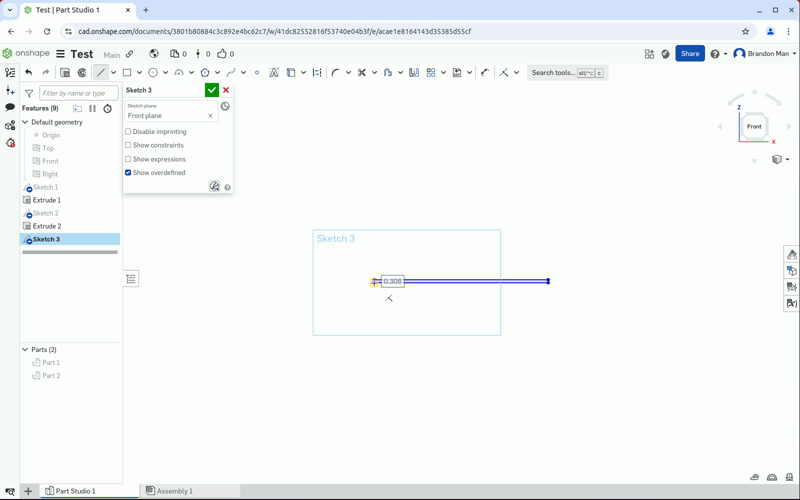
scroll(-6)
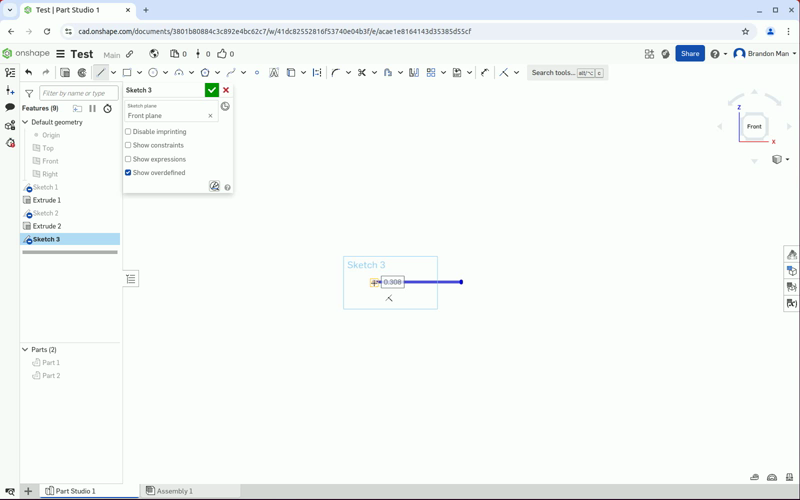
key(esc)
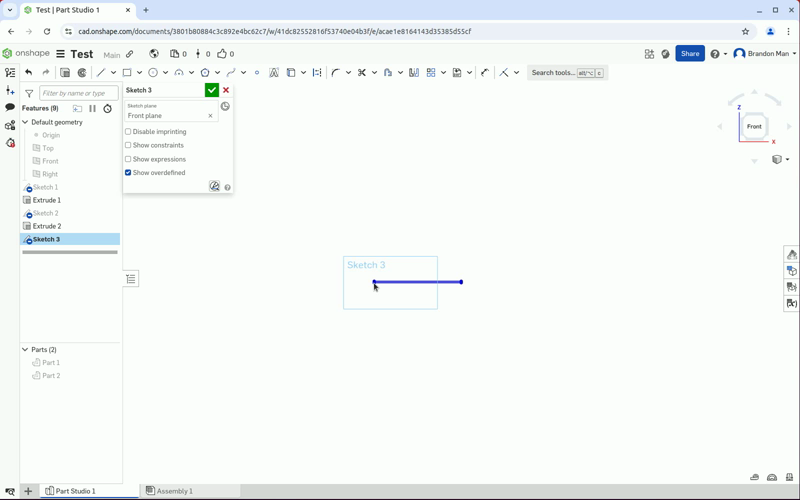
mouse_move(376, 281)
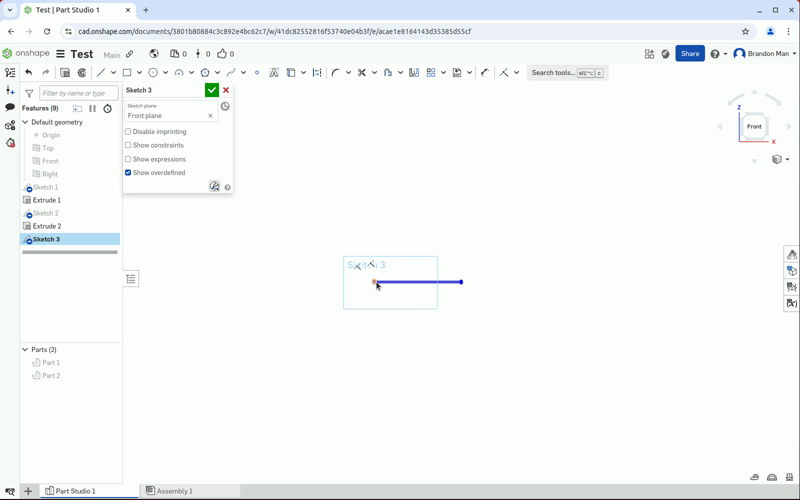
scroll(6)
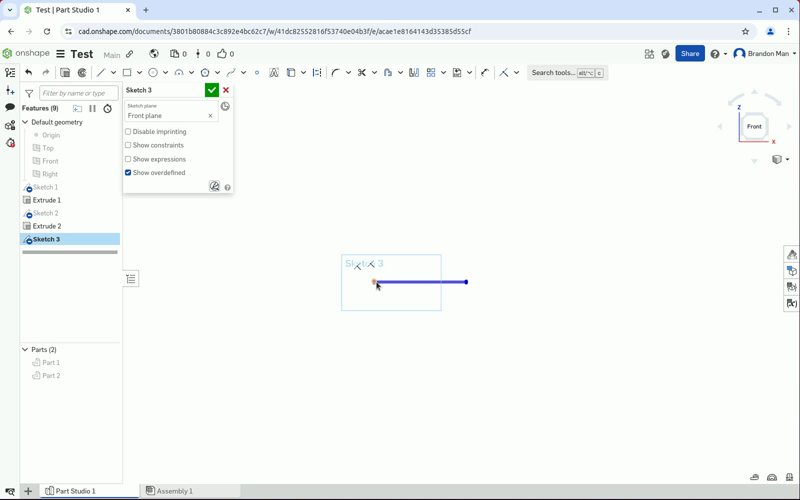
scroll(6)
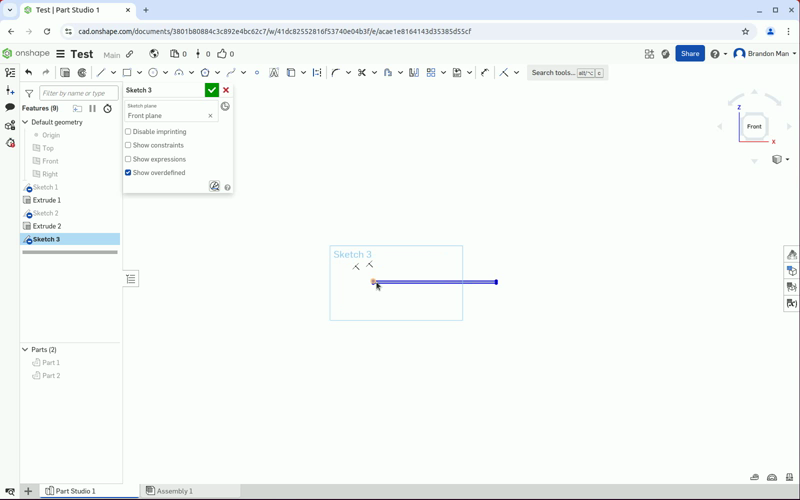
scroll(6)
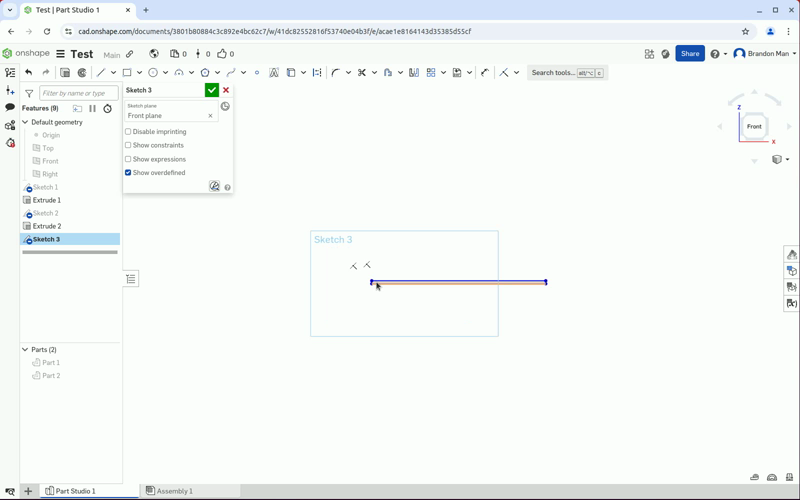
scroll(6)
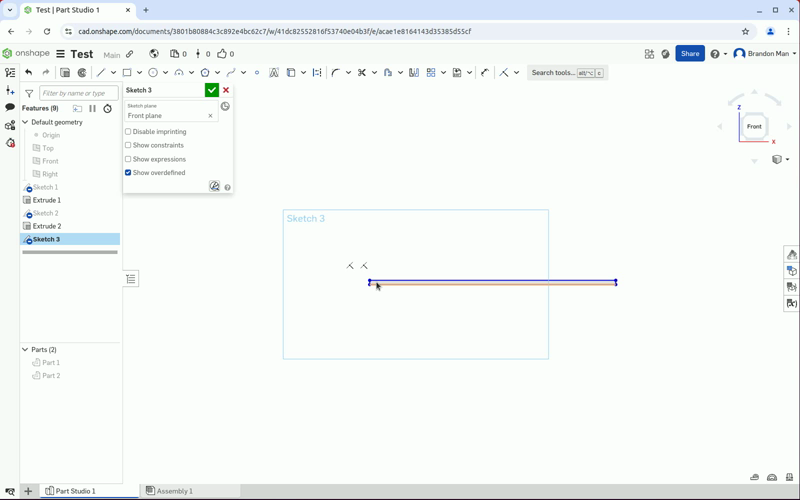
scroll(6)
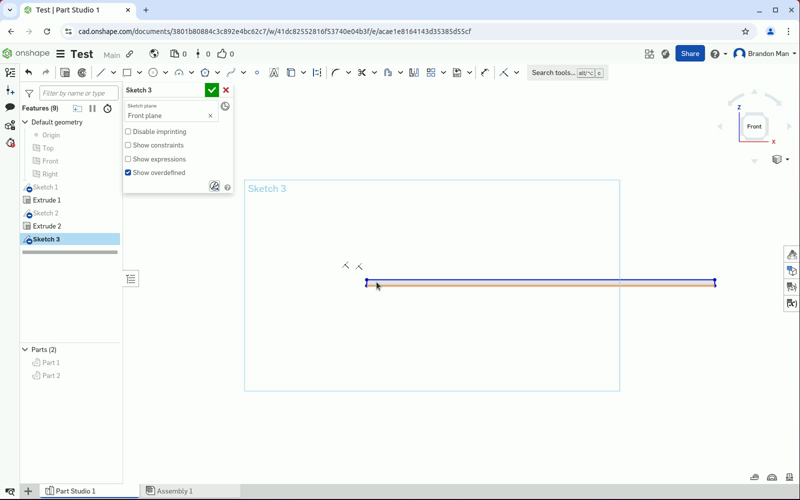
scroll(6)
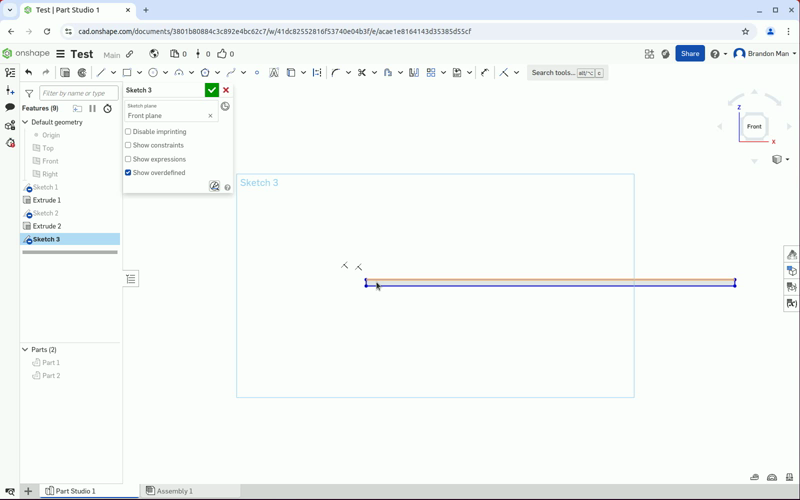
scroll(6)
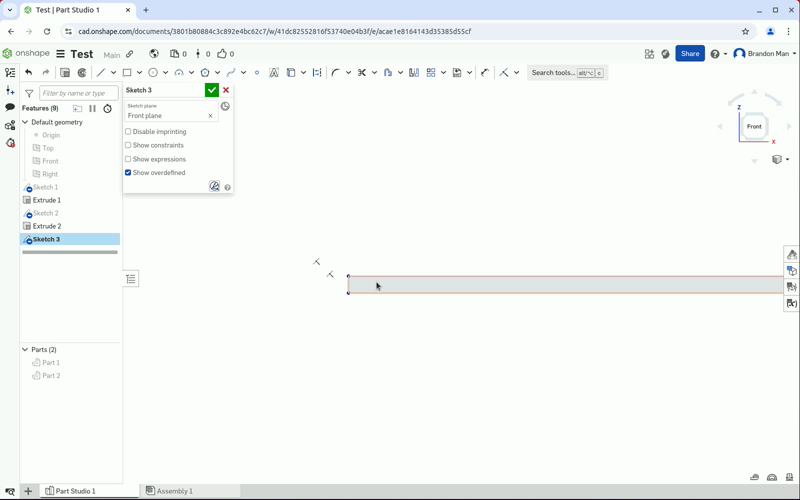
click(376, 281)
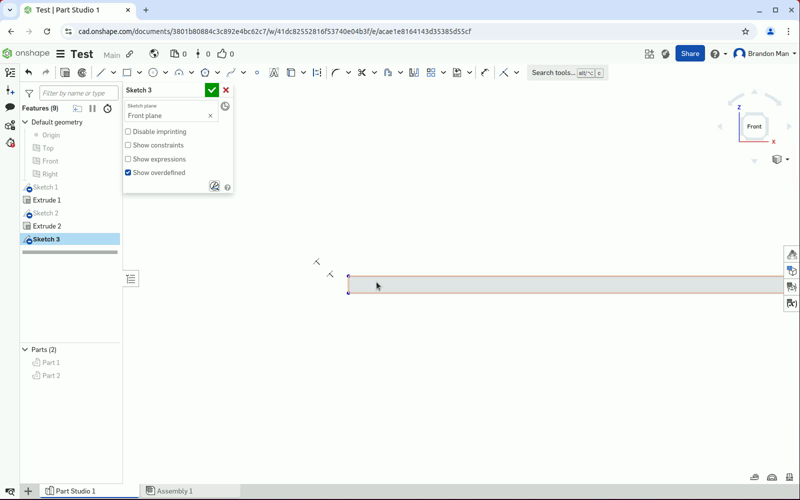
scroll(-6)
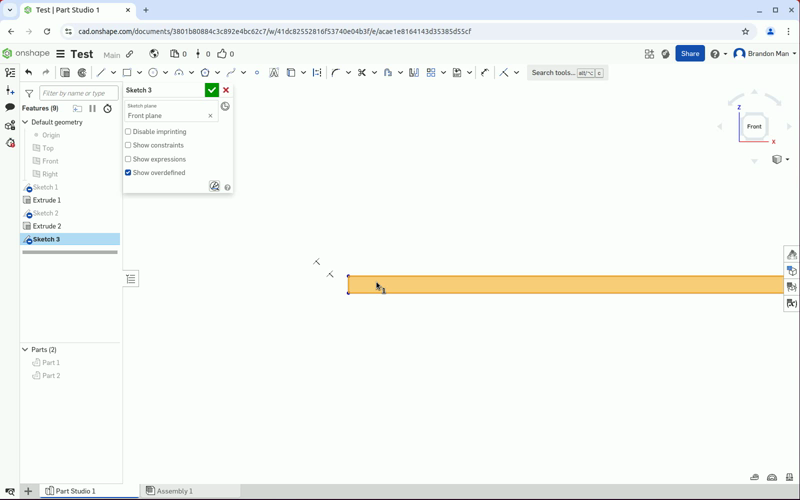
scroll(-6)
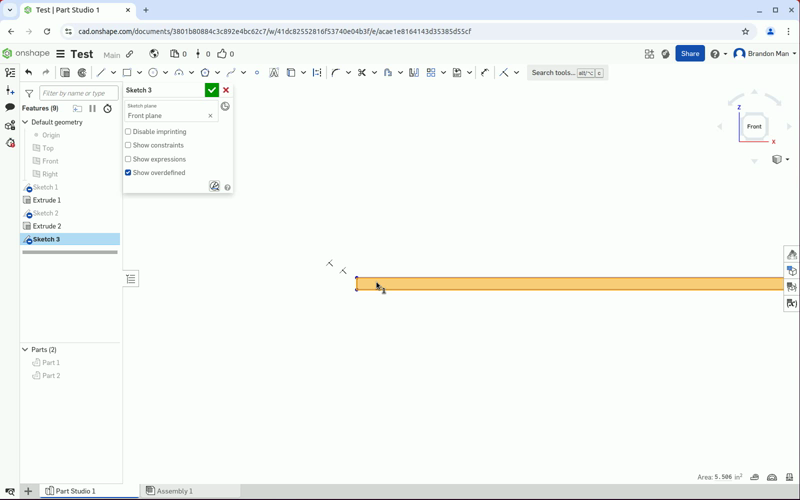
scroll(-6)
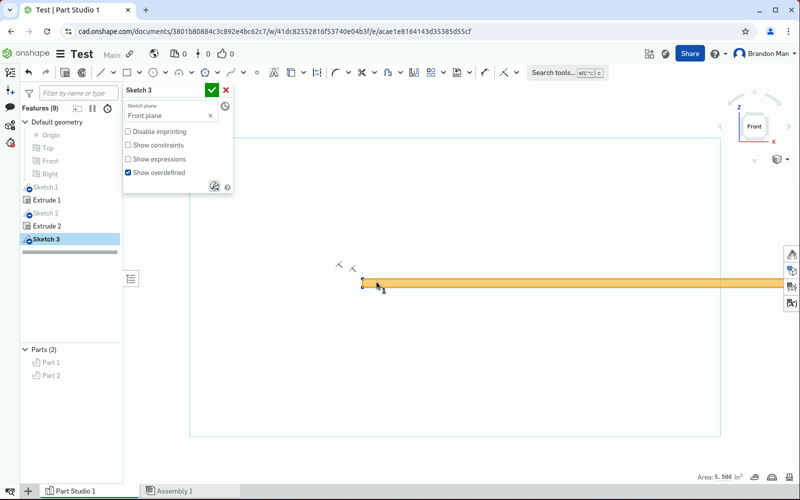
scroll(-6)
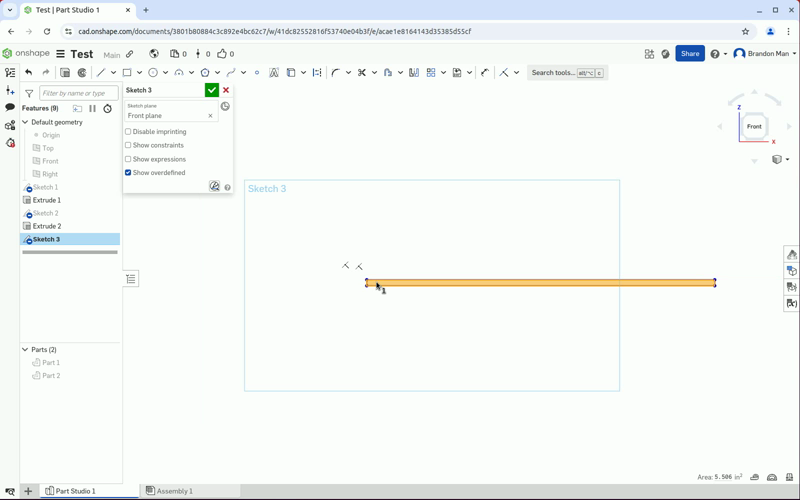
scroll(-6)
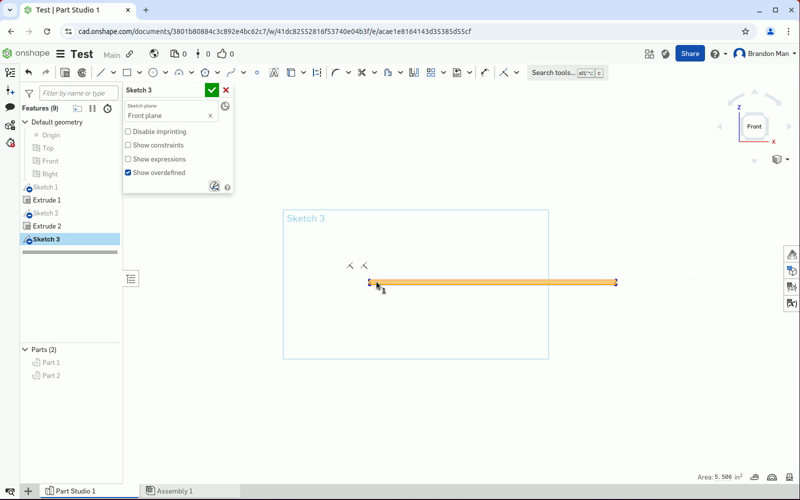
scroll(-6)
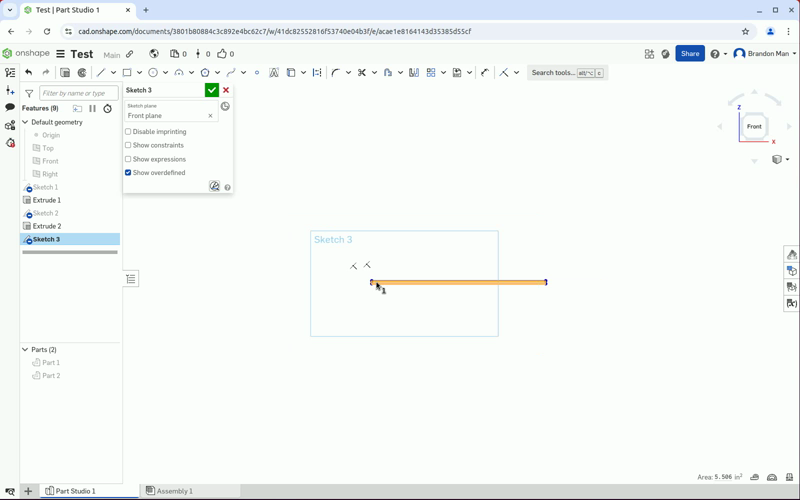
scroll(-6)
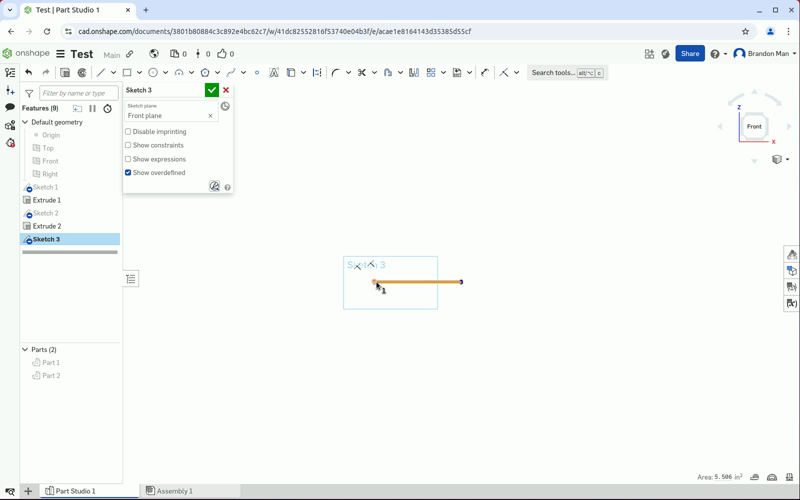
mouse_move(73, 352)
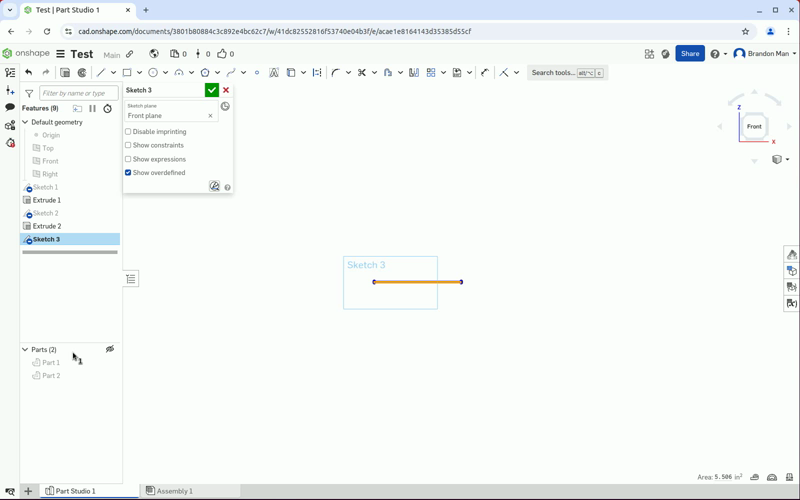
key(shift+y)
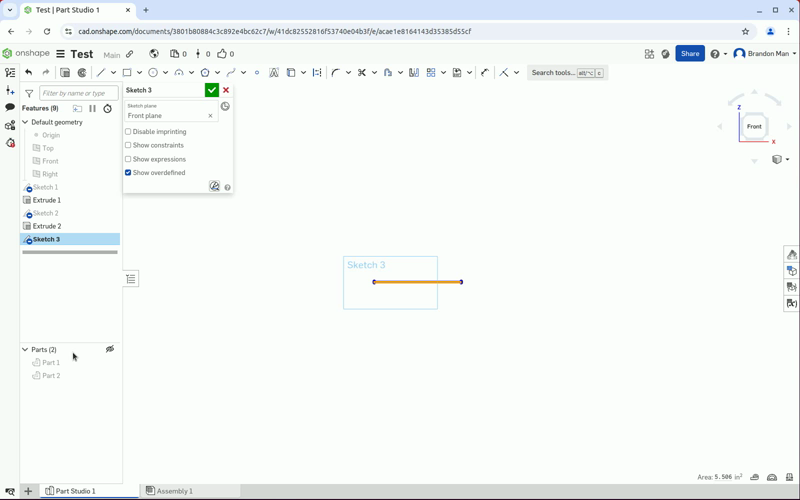
key(shift+e)
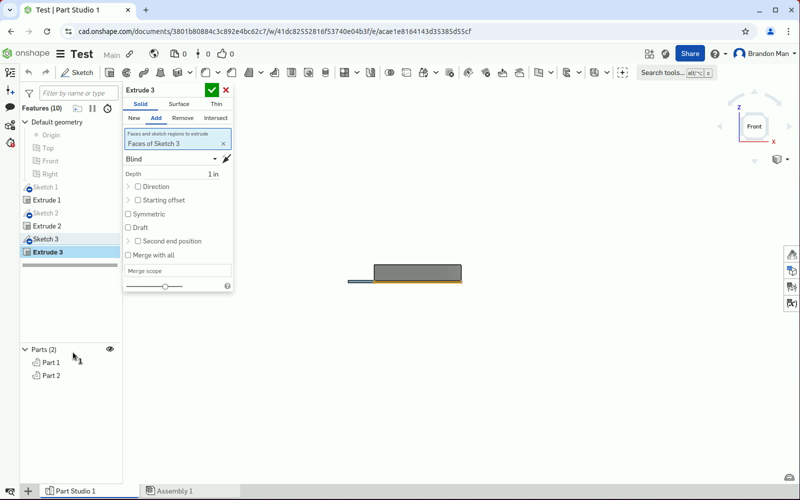
mouse_move(143, 106)
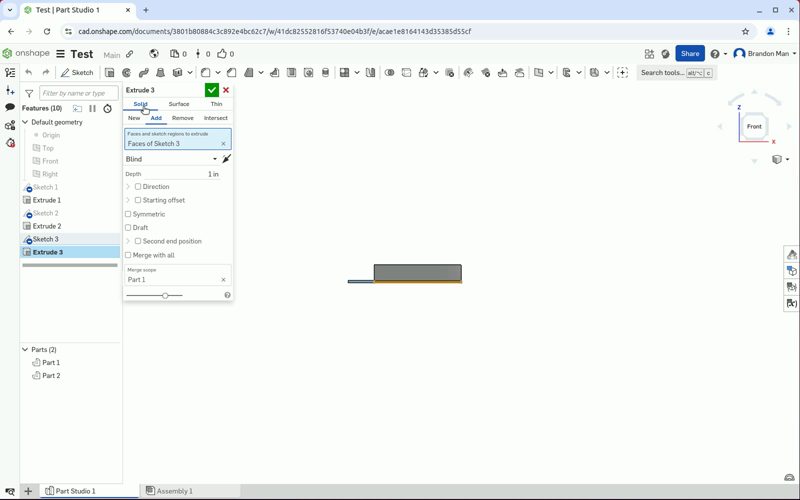
click(143, 106)
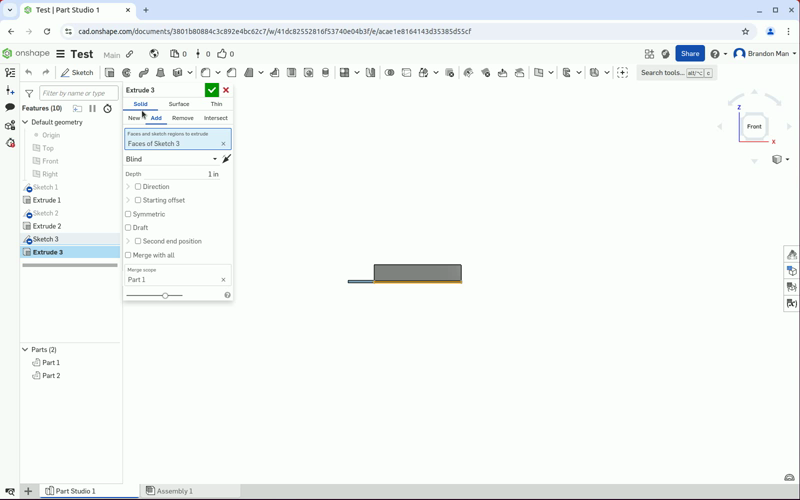
mouse_move(137, 120)
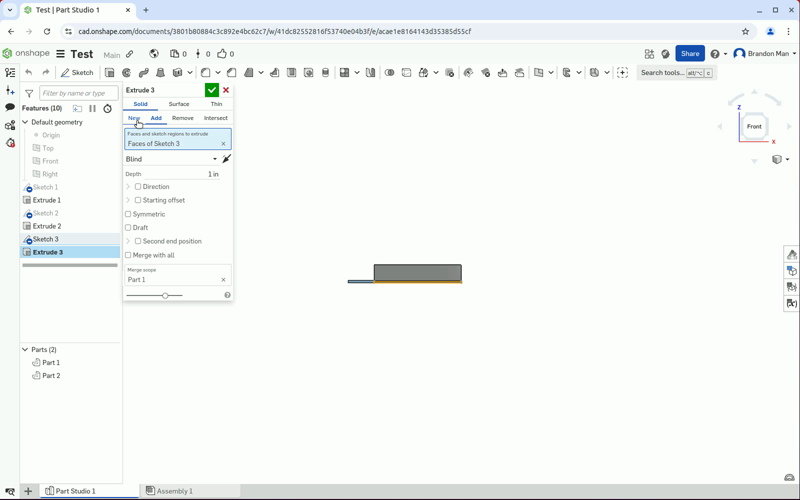
click(137, 120)
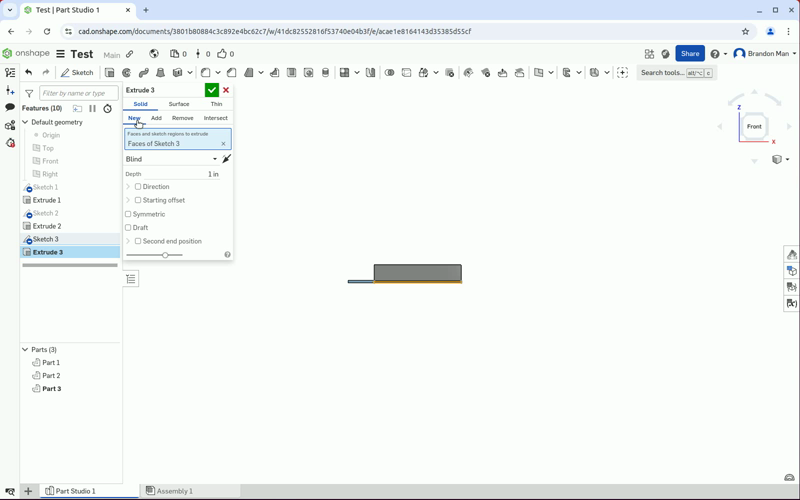
key(tab, 4)
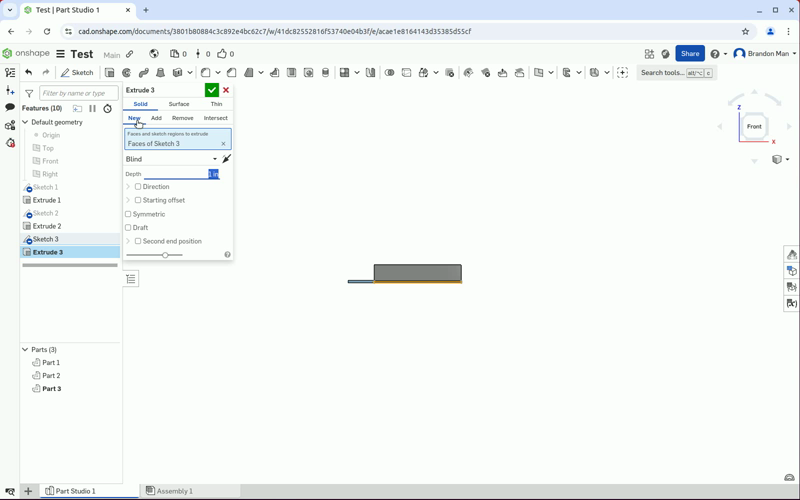
text(0.481)
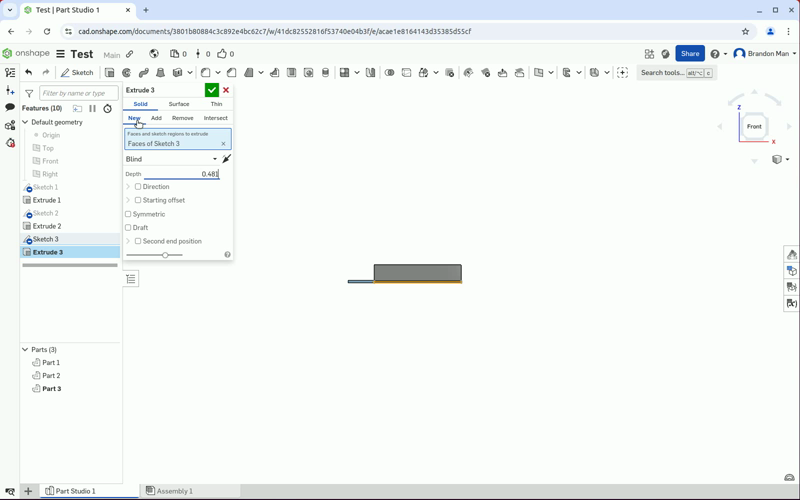
key(enter)
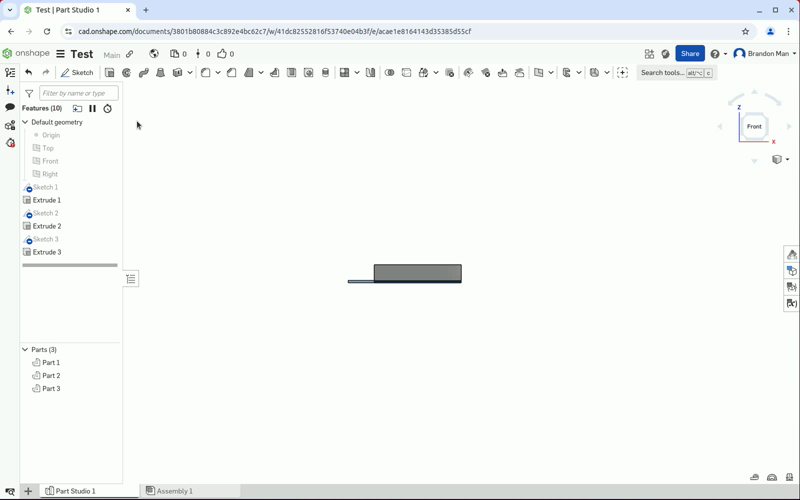
key(shift+h)
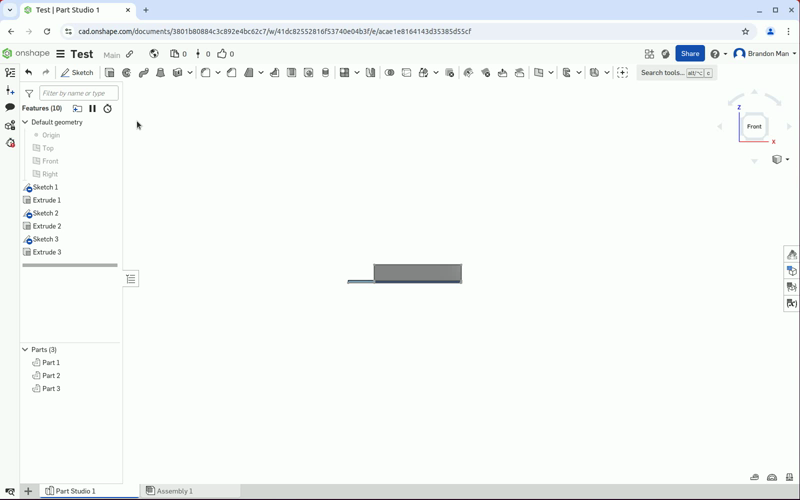
key(shift+h)
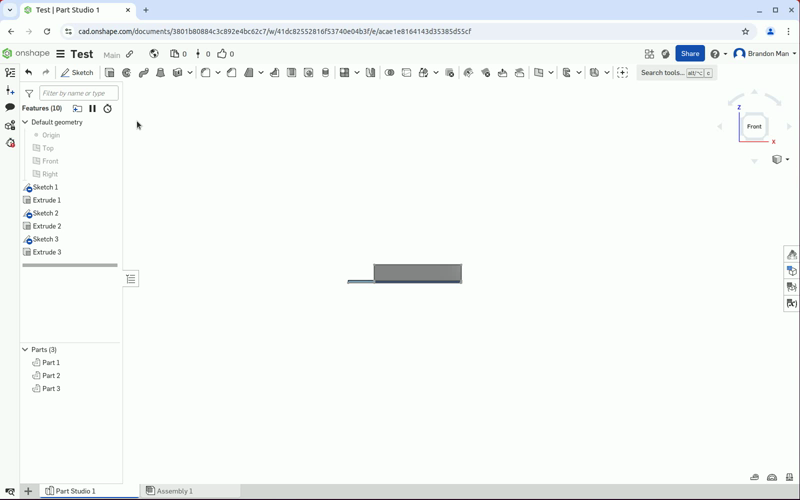
key(shift+7)
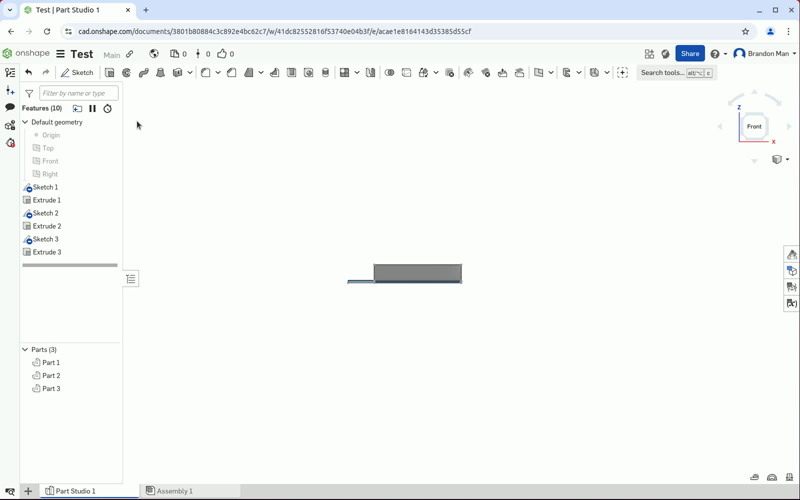
key(left, 2)
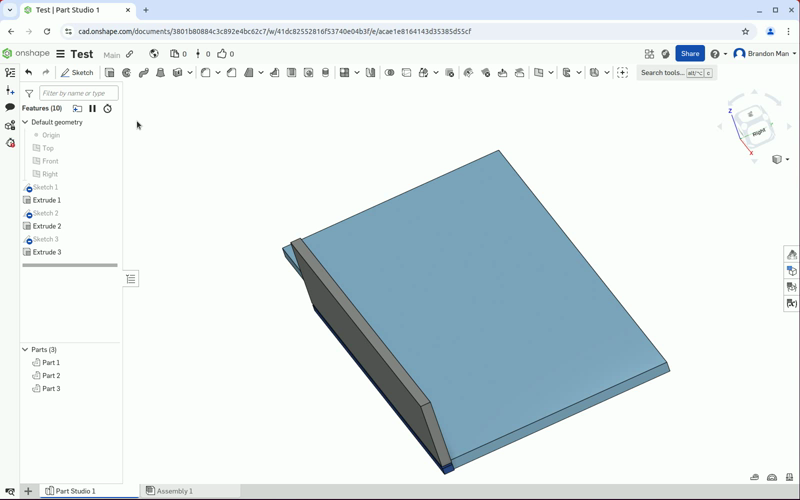
key(down, 2)
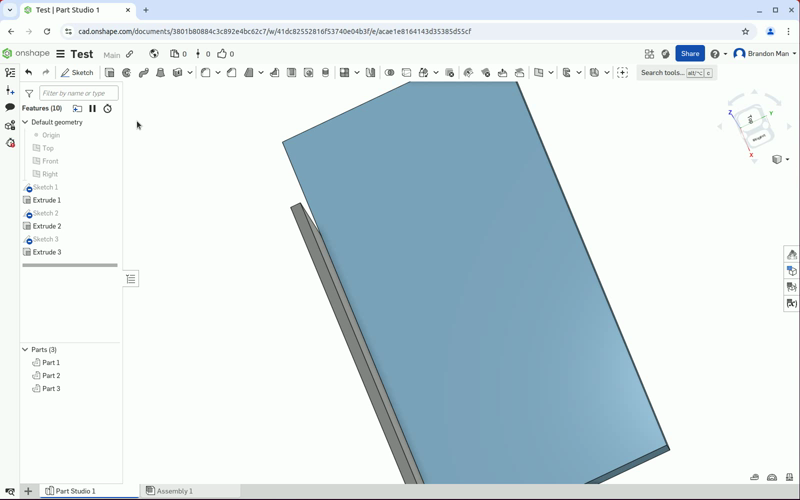
key(up, 2)
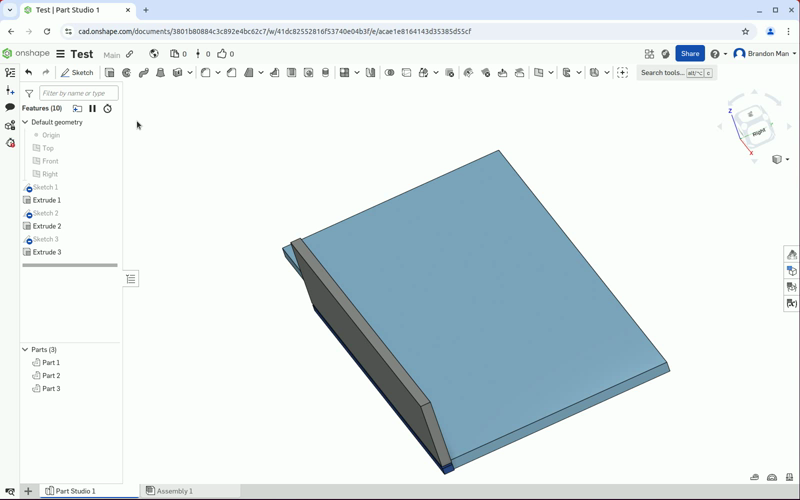
key(right, 2)
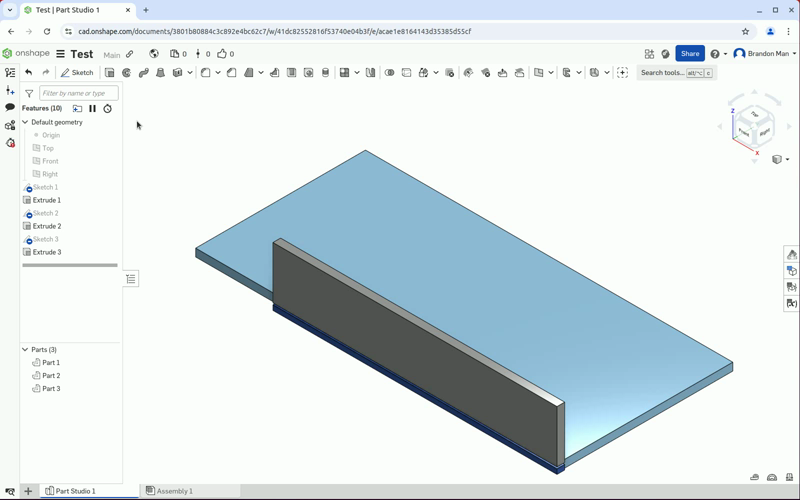
mouse_move(73, 189)
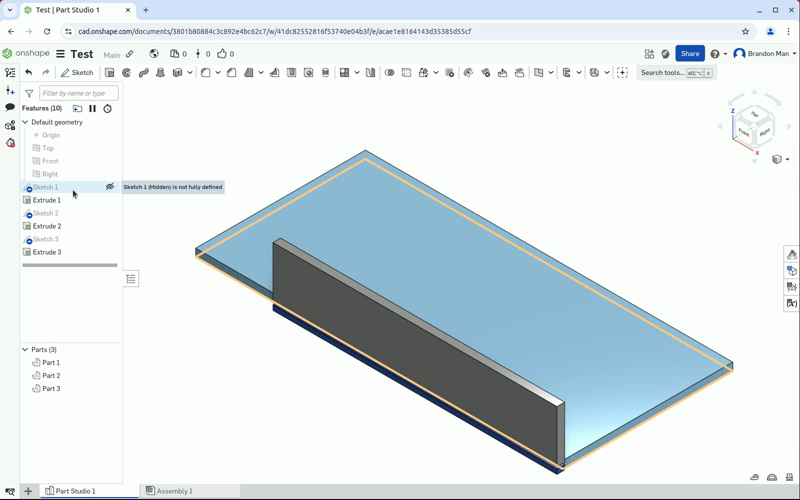
click(73, 189)